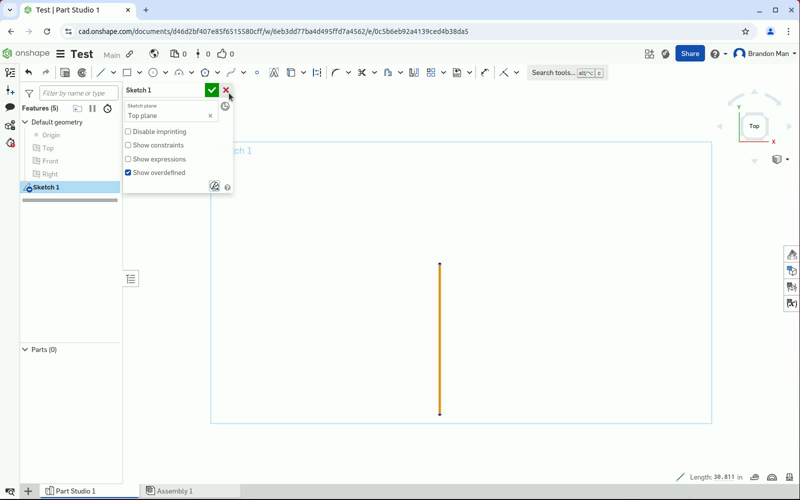
key(shift+h)
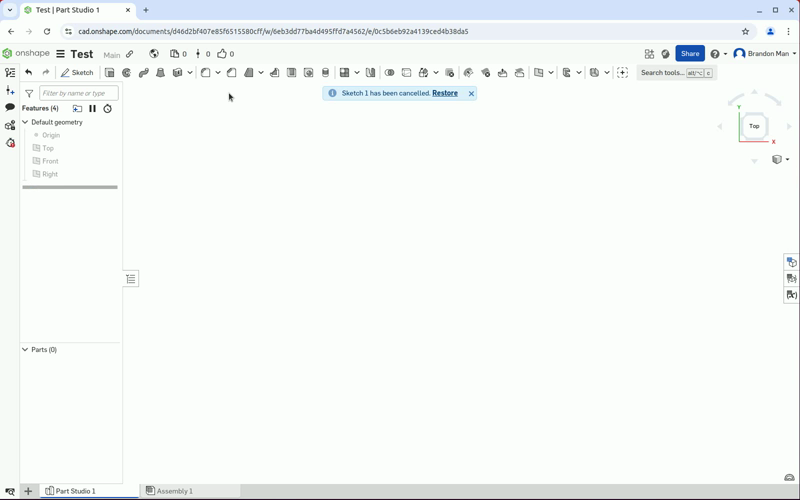
mouse_move(73, 352)
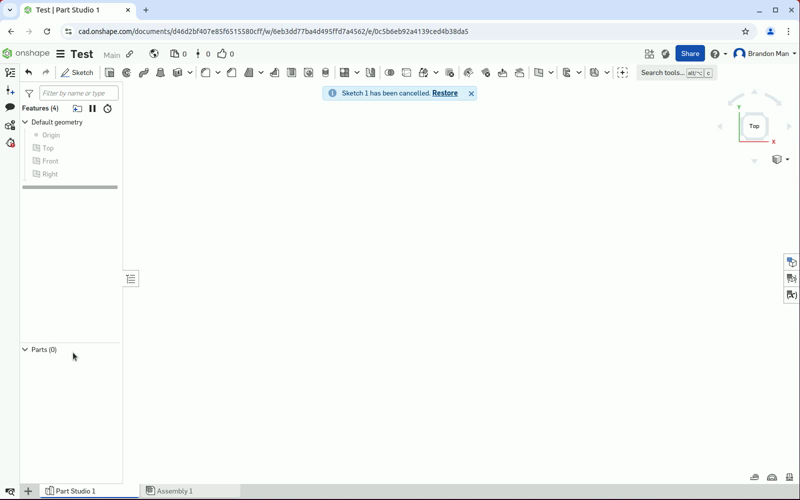
key(y)
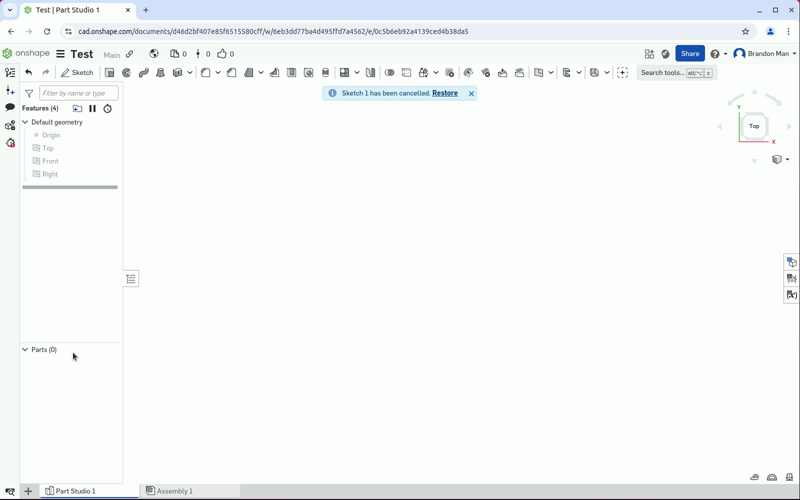
key(shift+p)
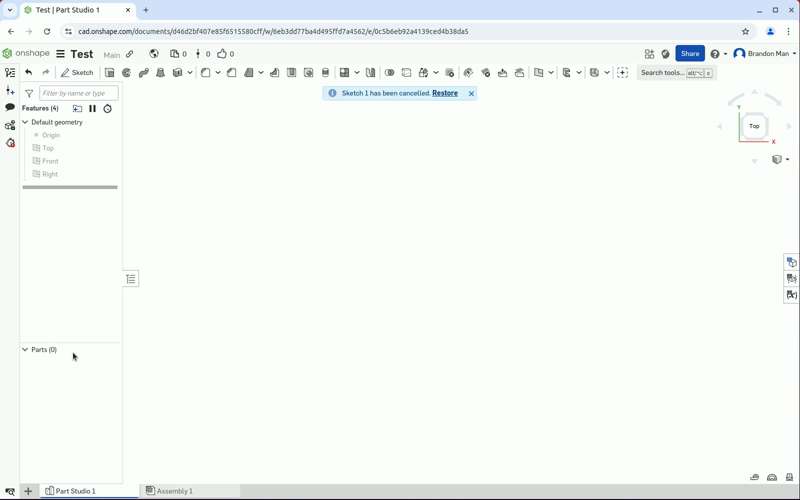
key(space)
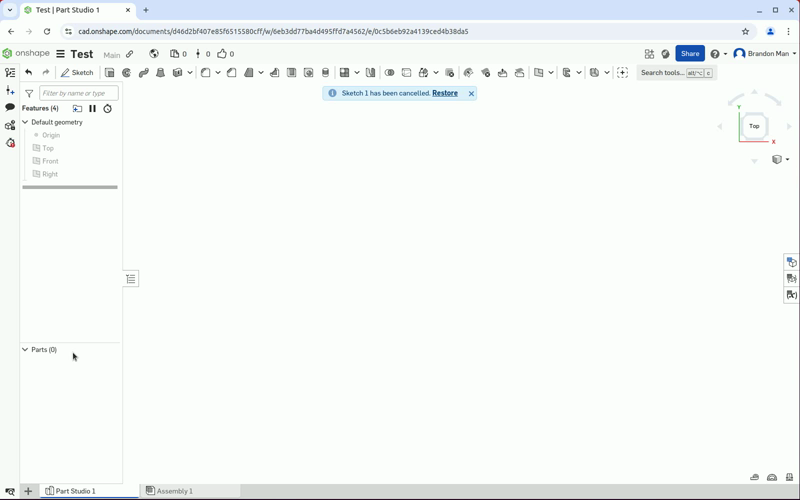
key_down(shift)
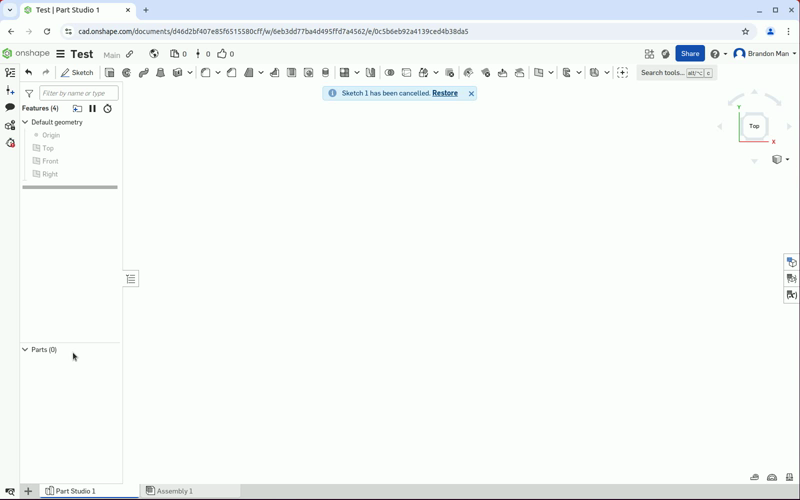
key(up)
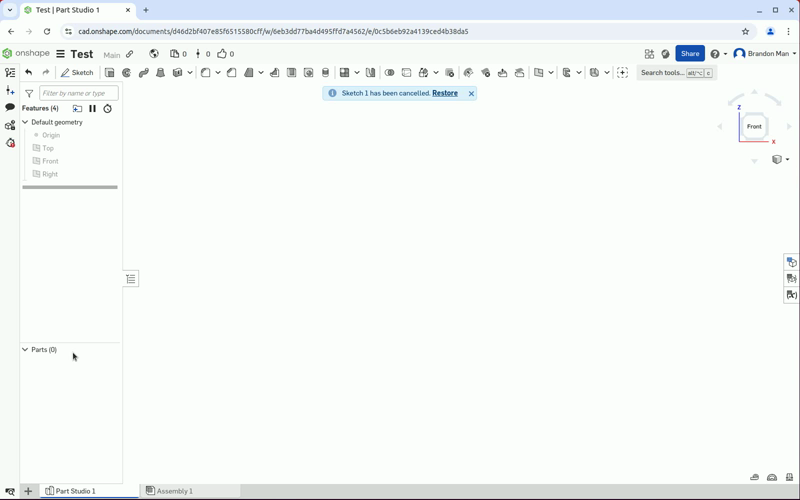
key_up(shift)
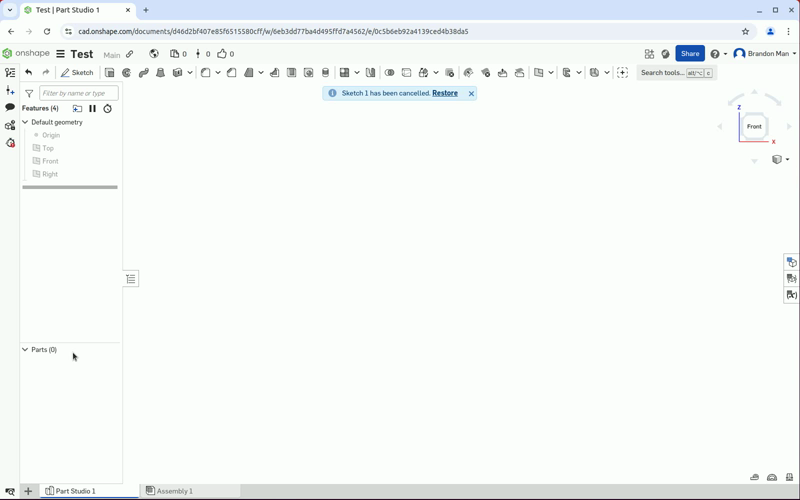
mouse_move(73, 352)
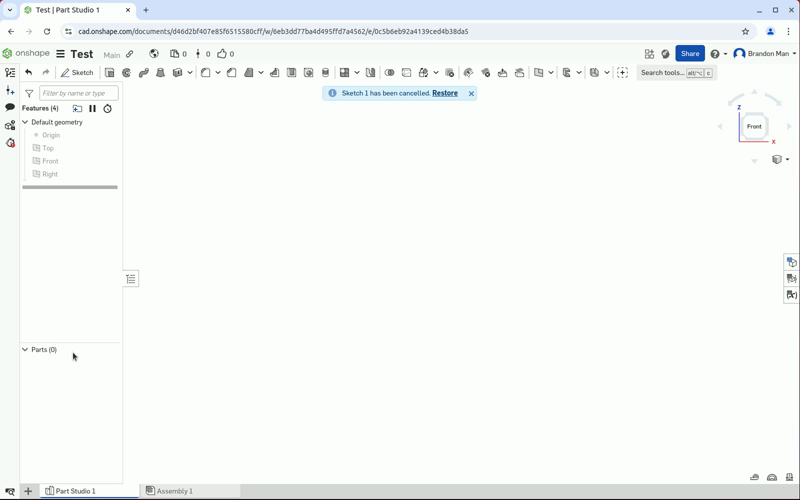
key(shift+y)
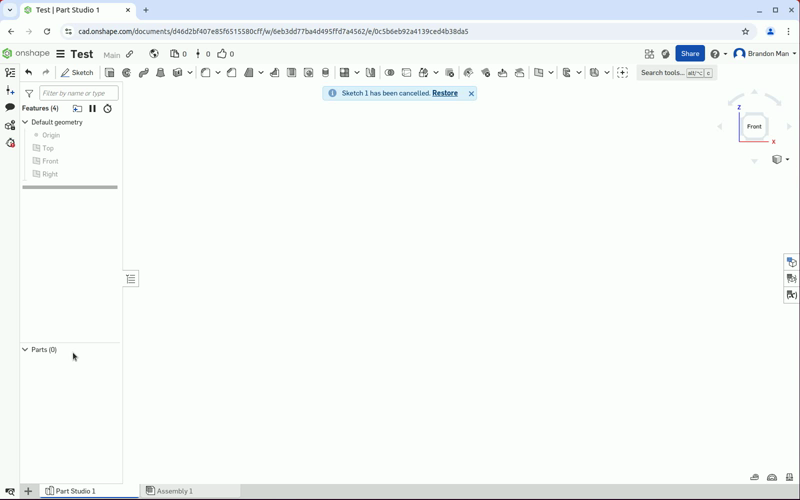
key(shift+s)
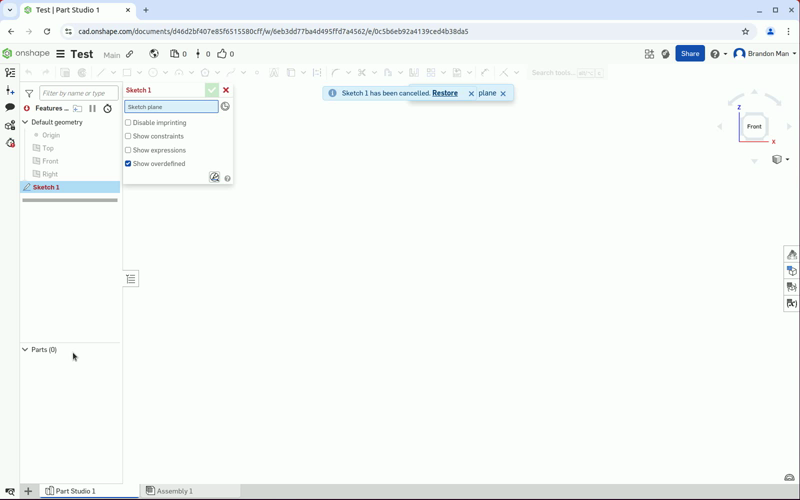
mouse_move(73, 163)
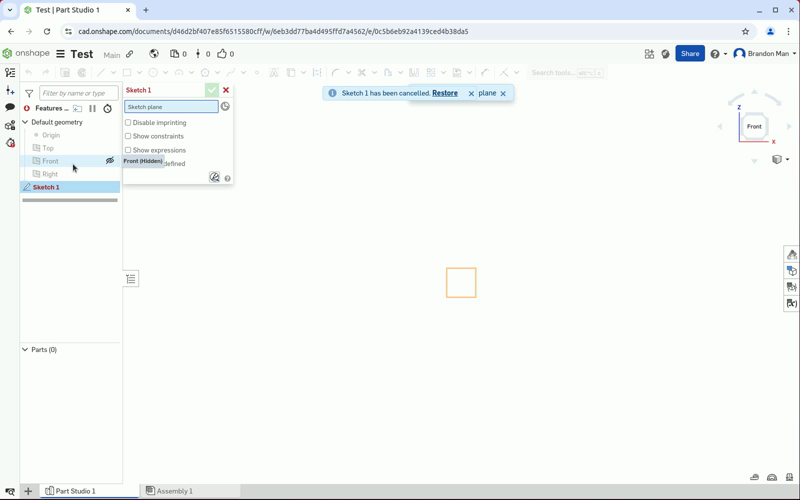
click(73, 163)
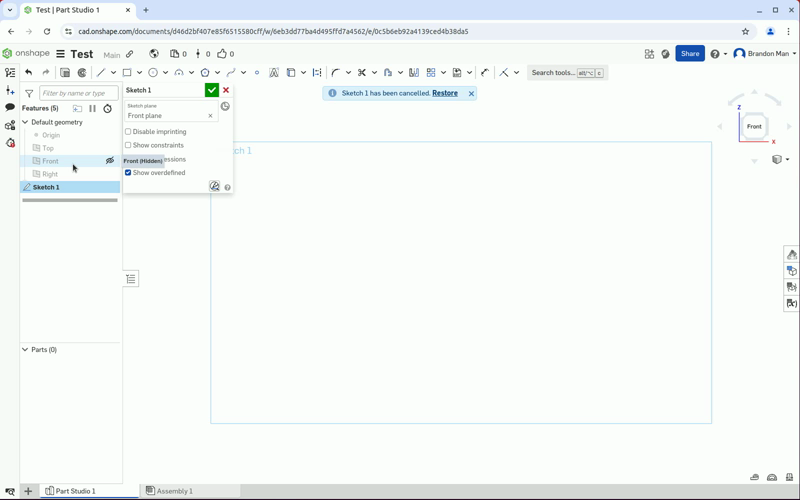
mouse_move(73, 352)
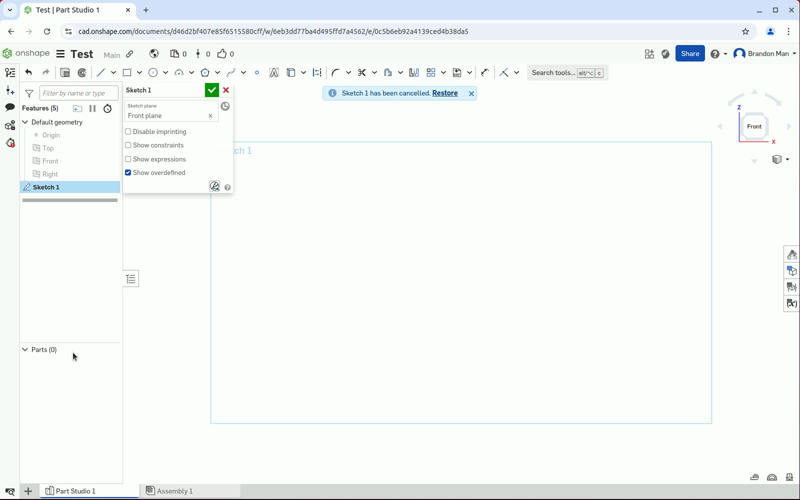
key(y)
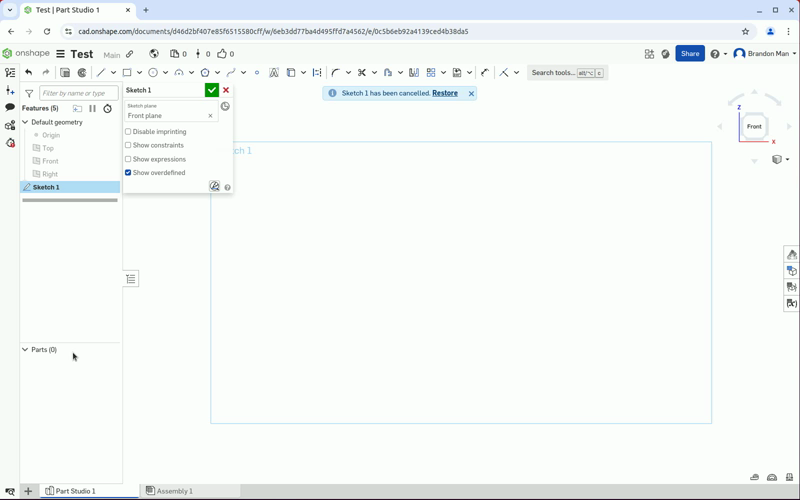
key(c)
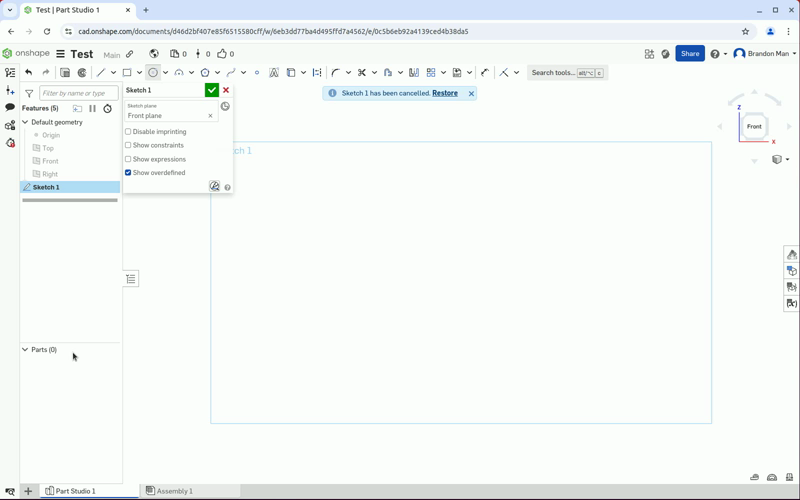
key_down(shift)
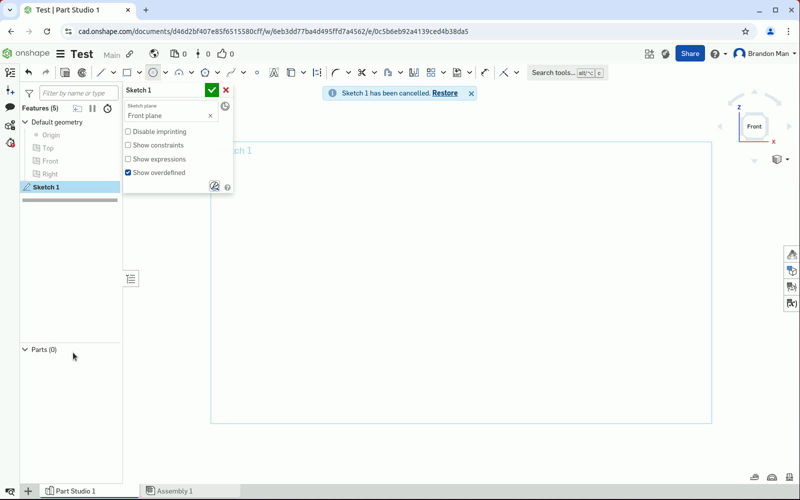
mouse_move(461, 390)
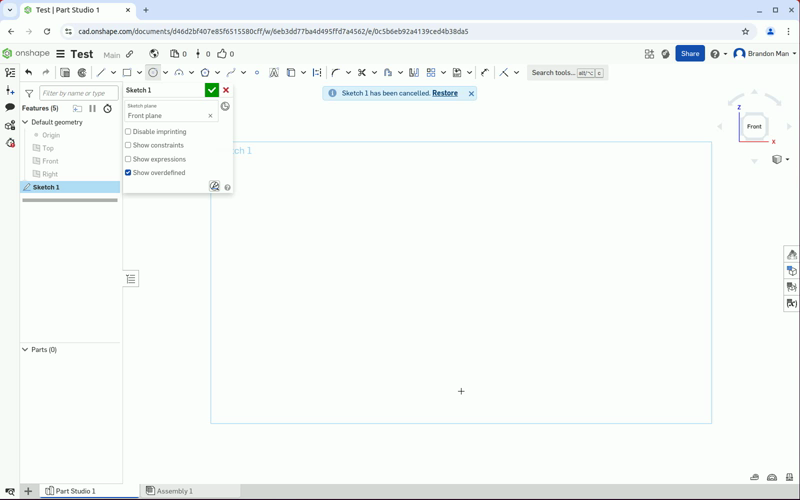
click(461, 390)
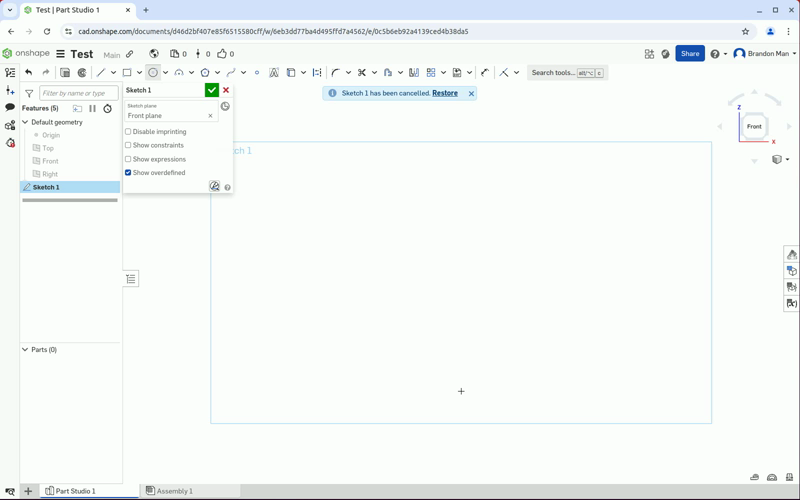
key_up(shift)
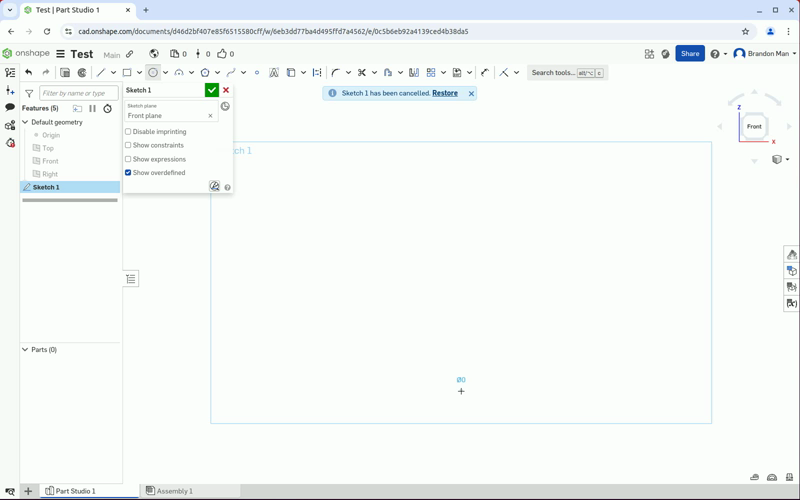
mouse_move(466, 390)
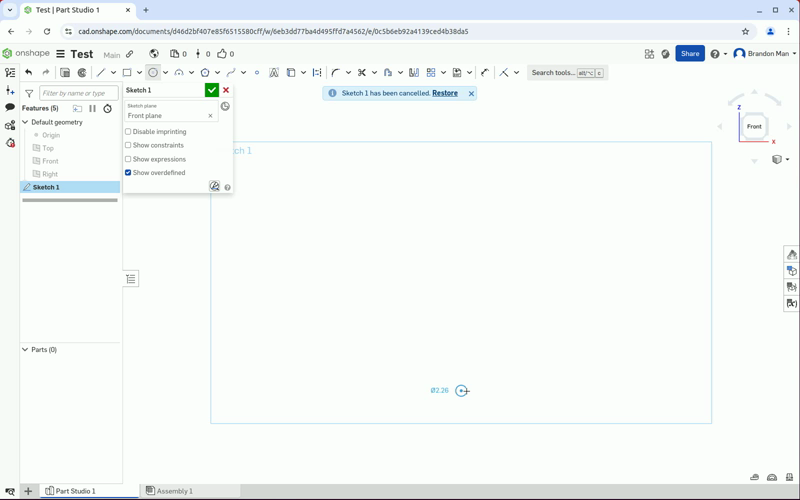
click(466, 390)
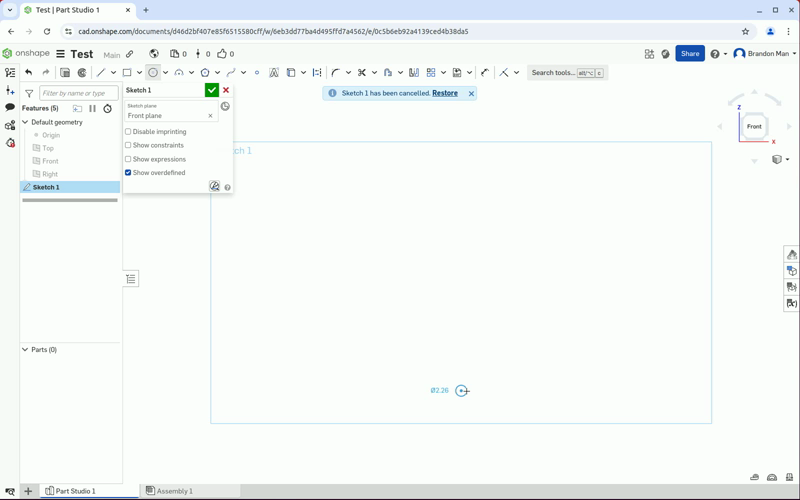
key(esc)
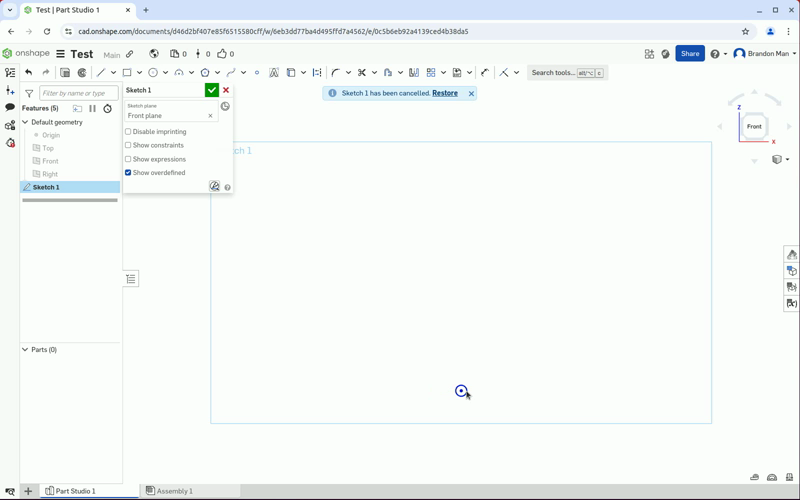
key(c)
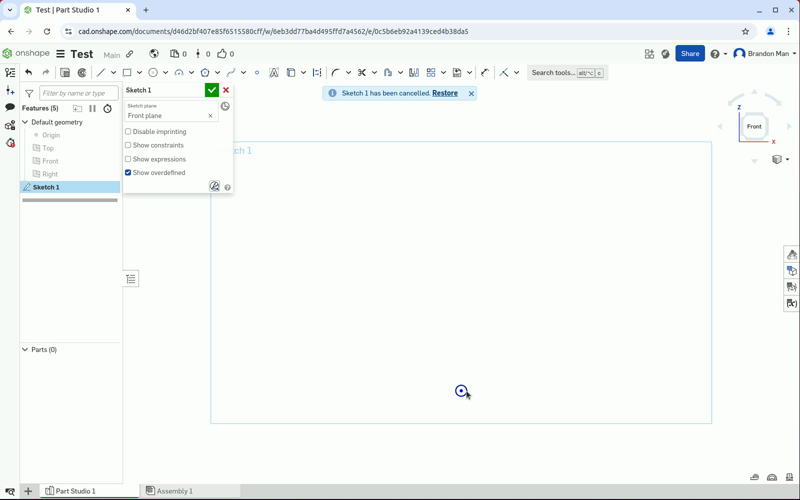
key_down(shift)
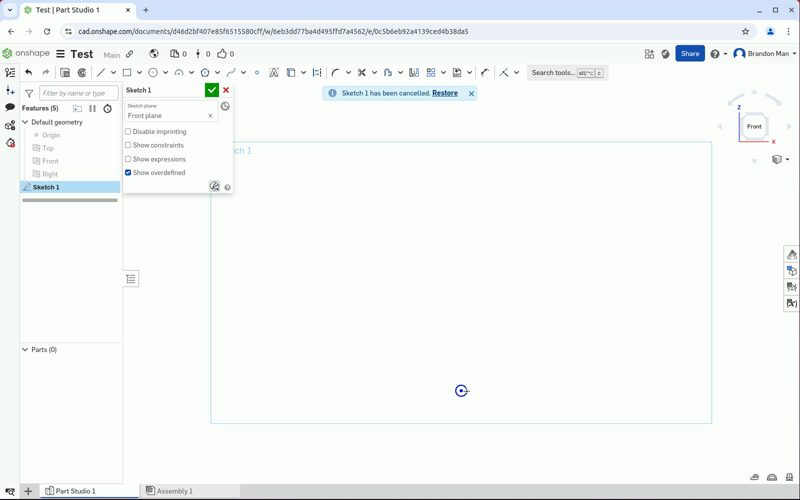
mouse_move(461, 390)
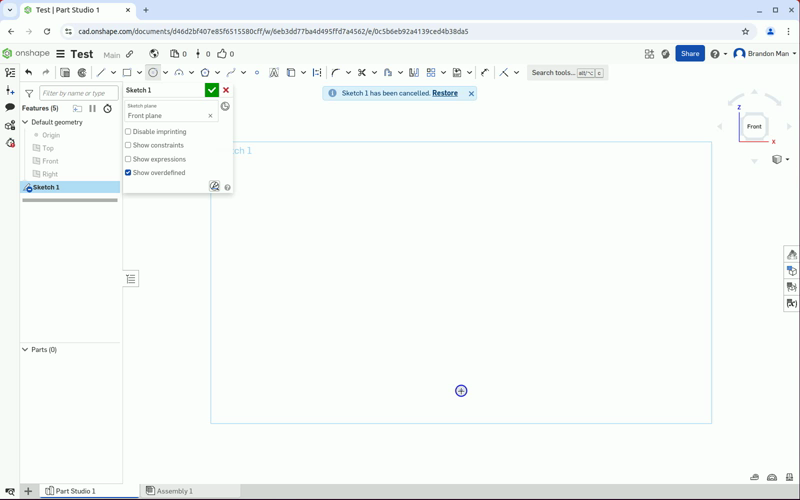
click(461, 390)
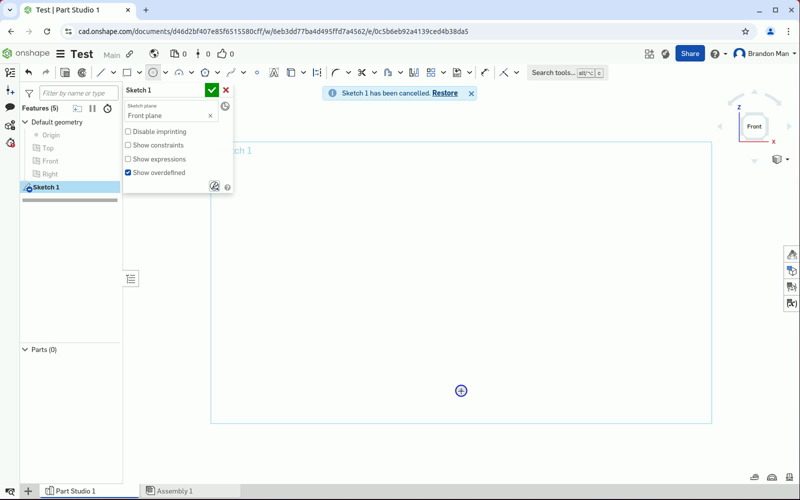
key_up(shift)
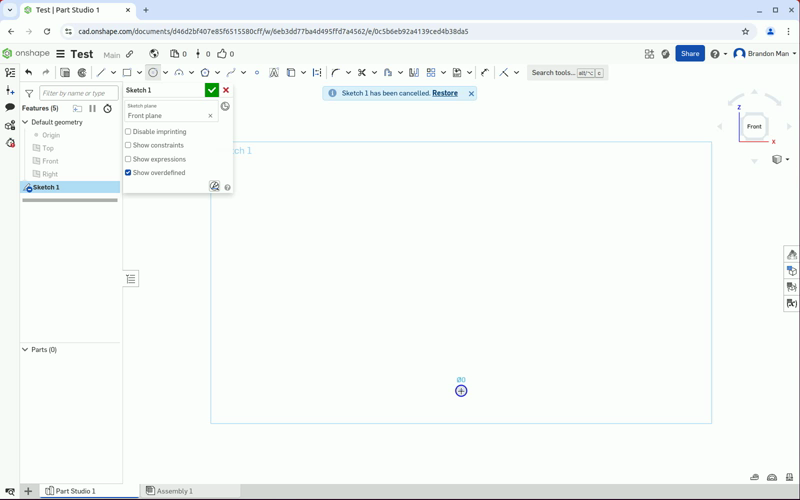
mouse_move(464, 390)
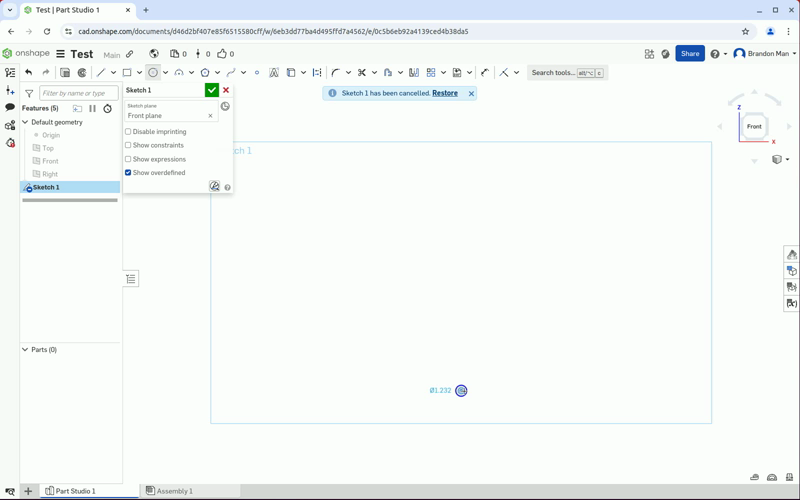
scroll(6)
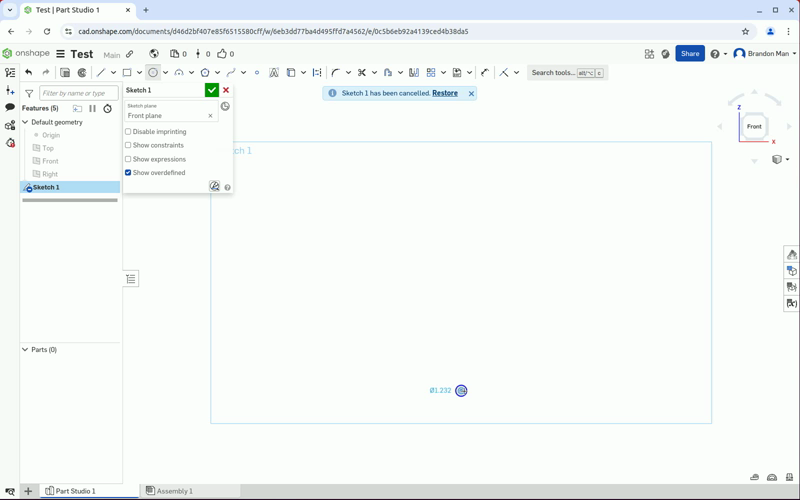
scroll(6)
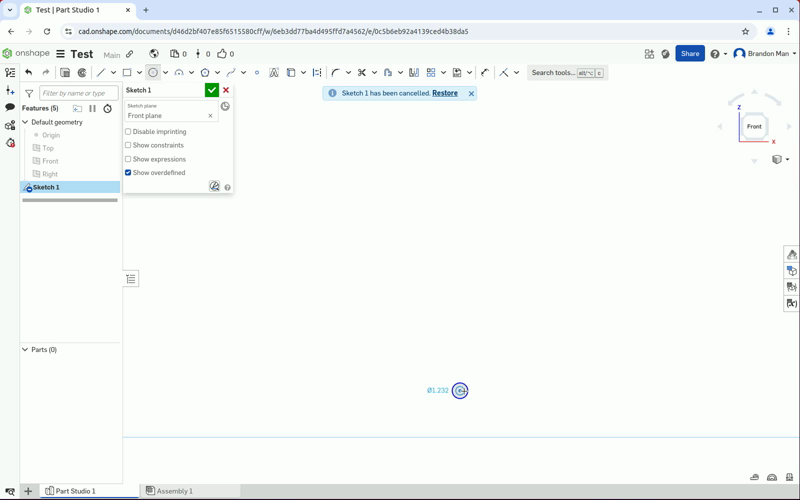
scroll(6)
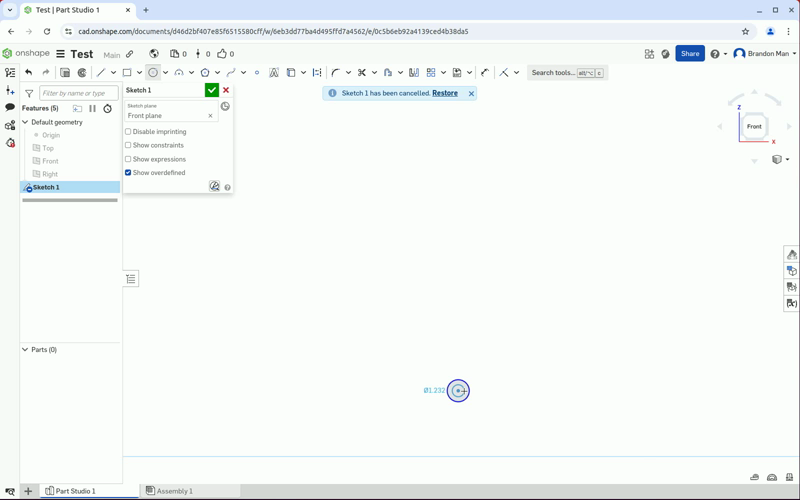
scroll(6)
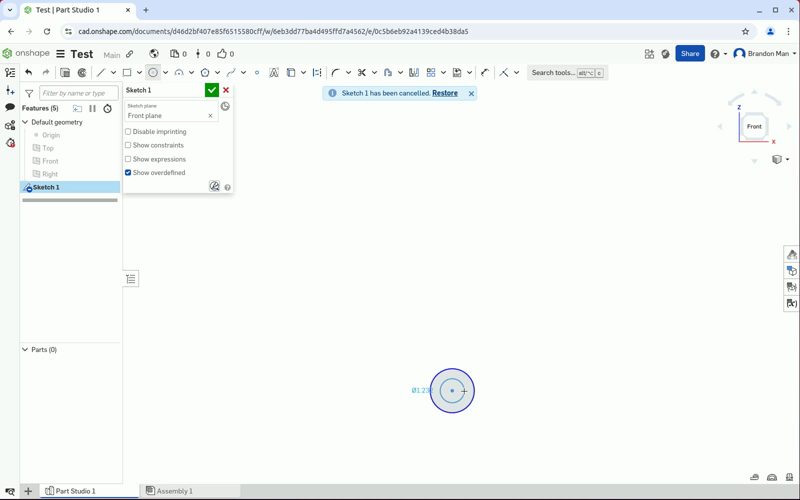
scroll(6)
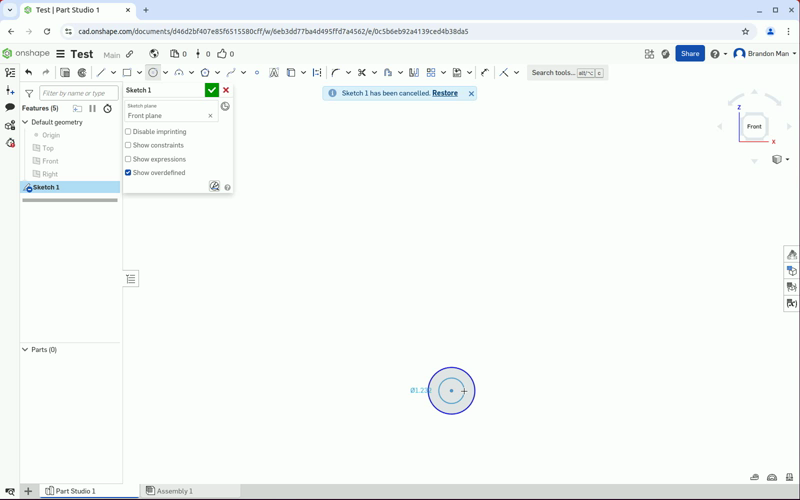
scroll(6)
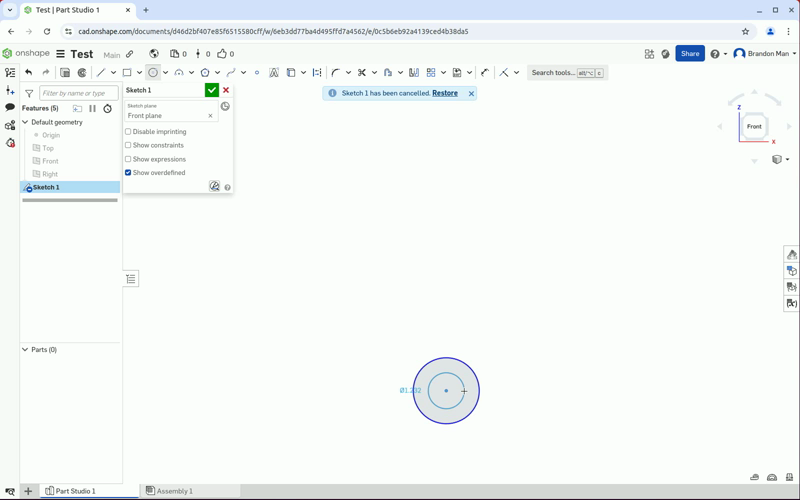
scroll(6)
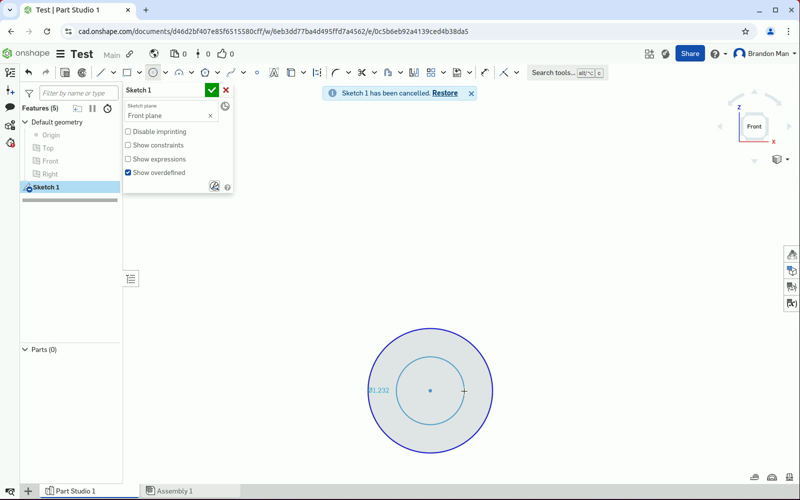
click(464, 390)
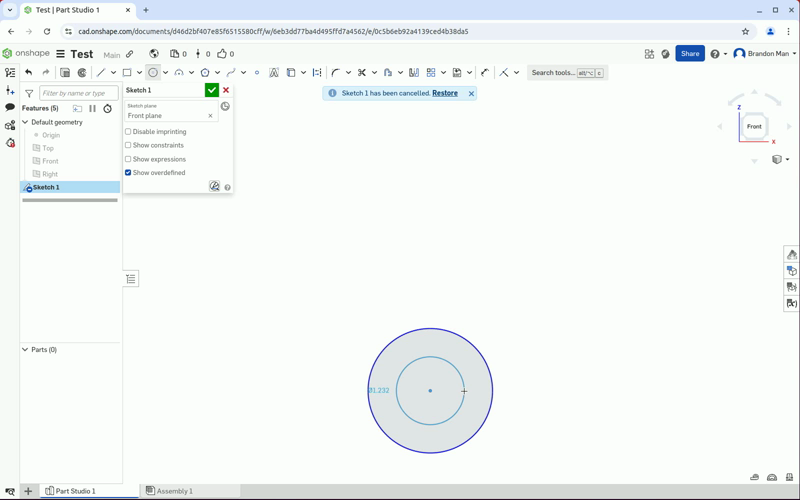
scroll(-6)
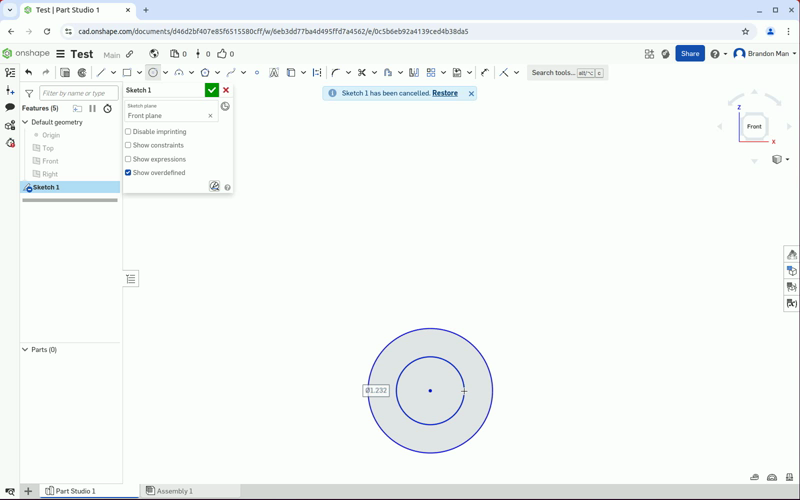
scroll(-6)
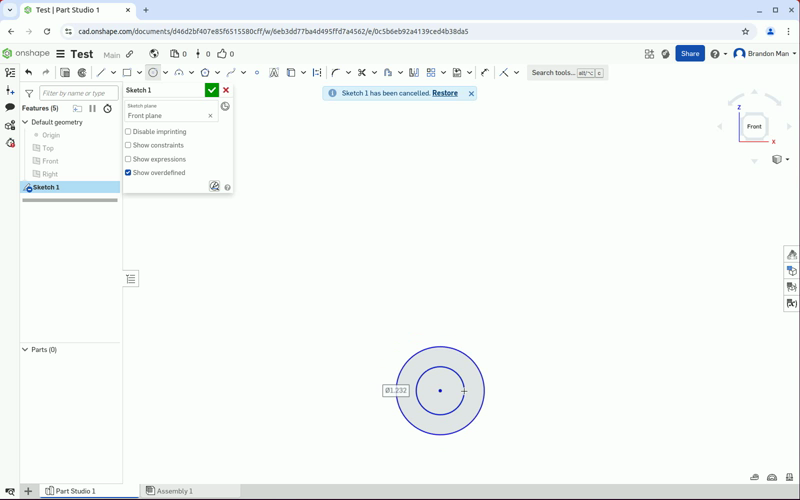
scroll(-6)
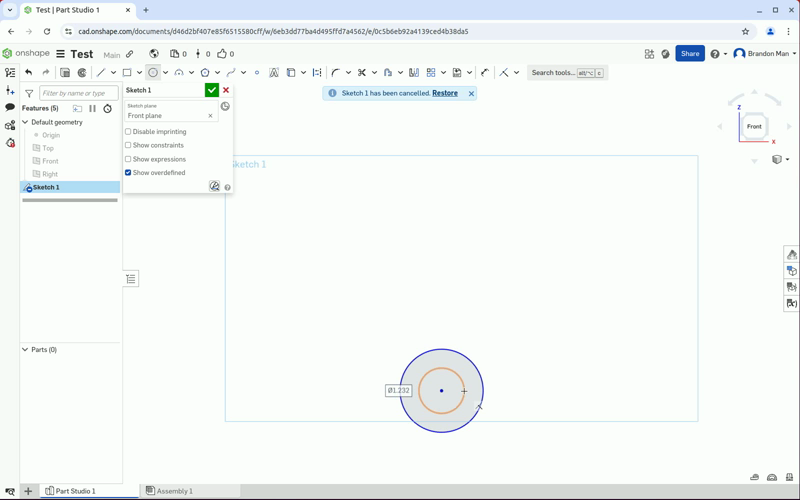
scroll(-6)
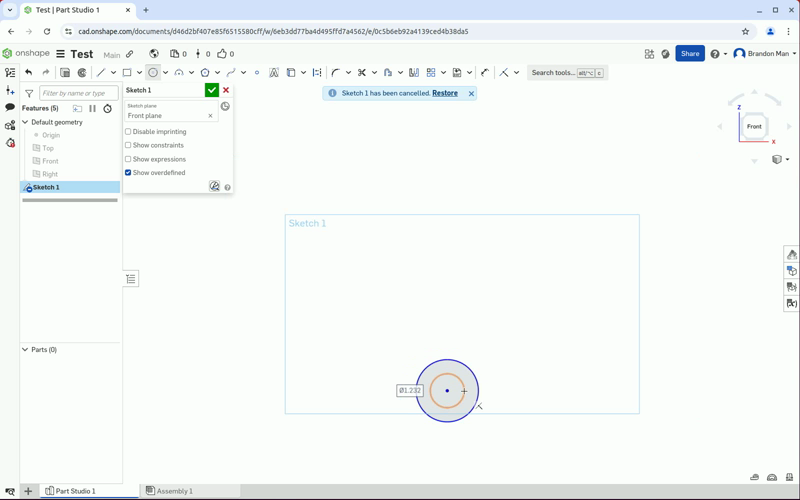
scroll(-6)
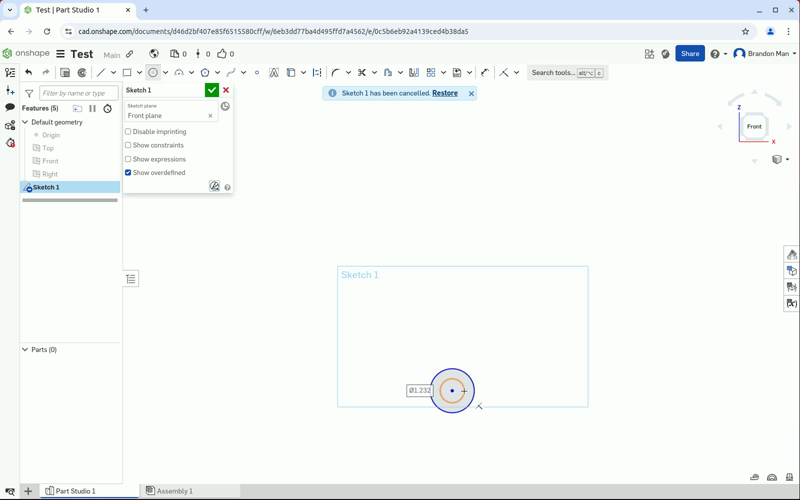
scroll(-6)
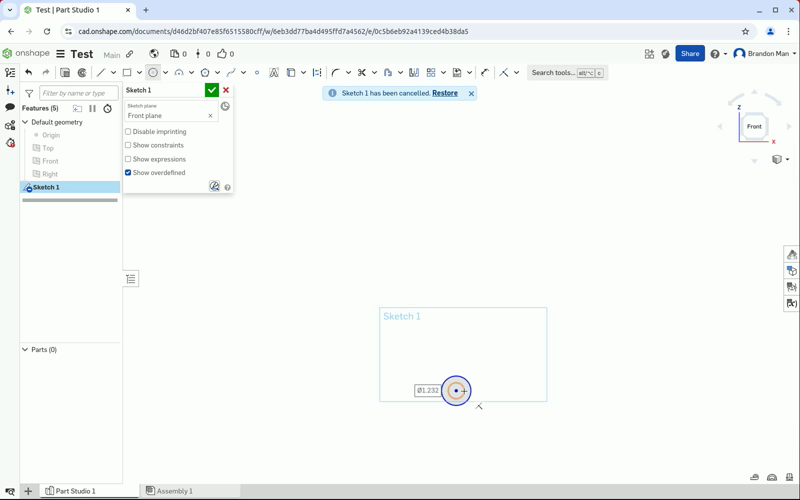
scroll(-6)
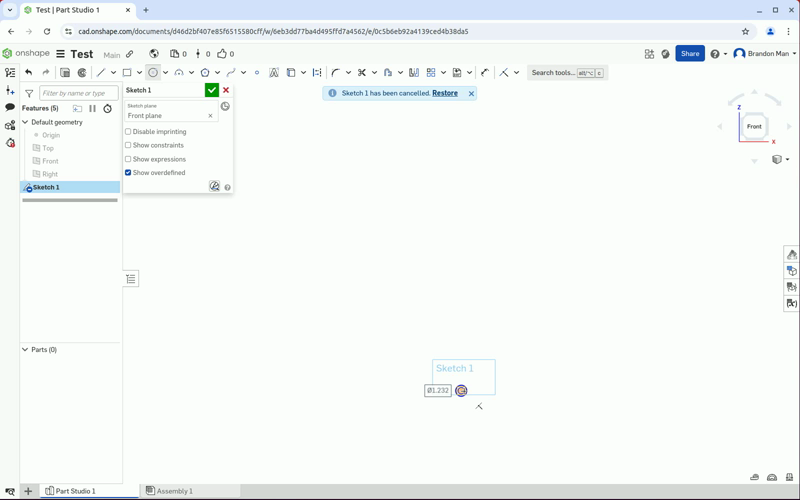
key(esc)
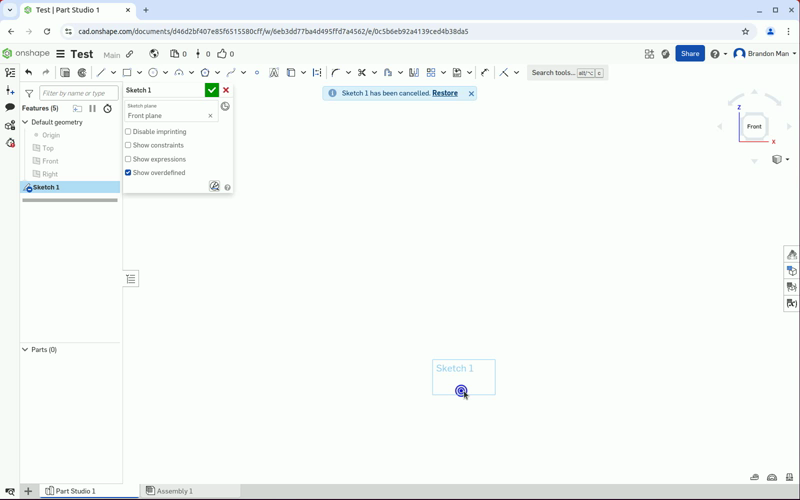
mouse_move(464, 394)
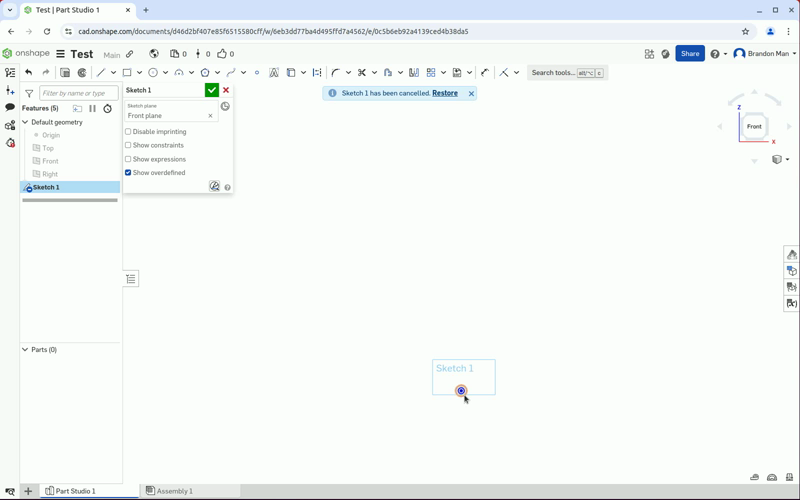
scroll(6)
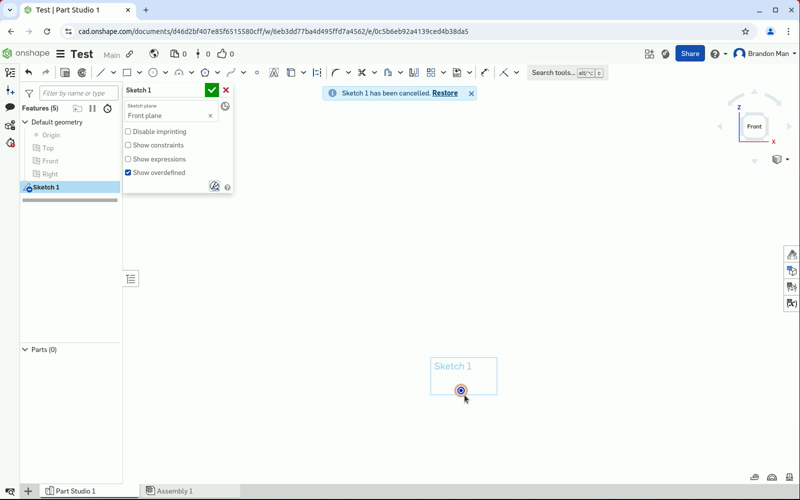
scroll(6)
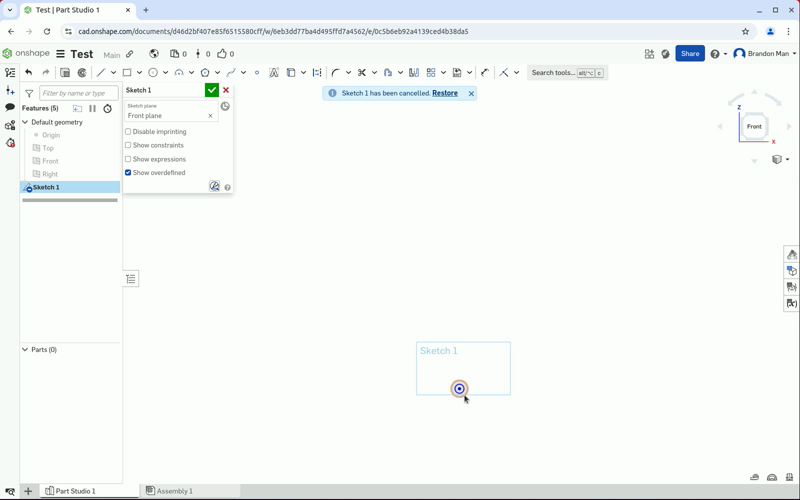
scroll(6)
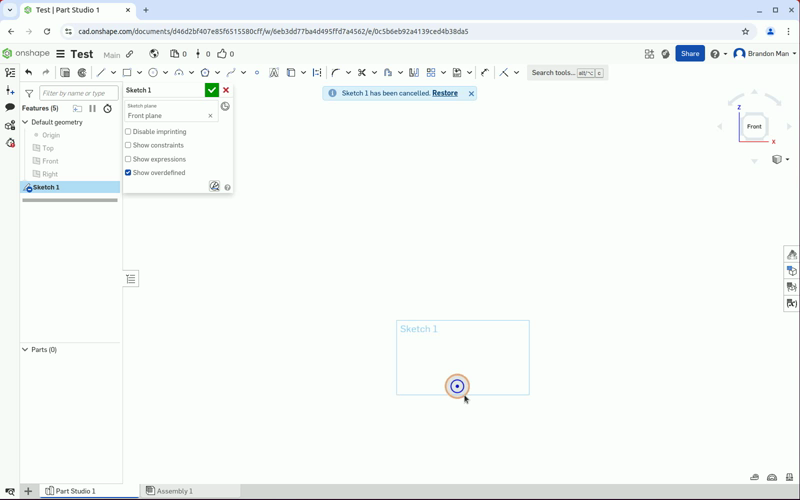
scroll(6)
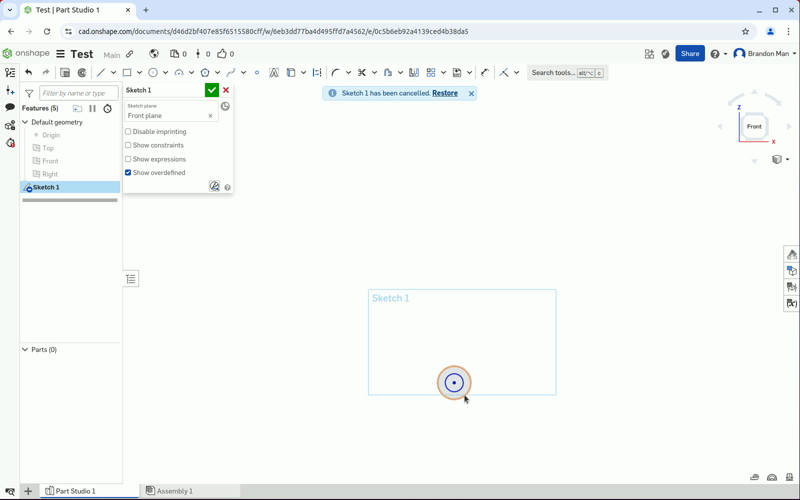
scroll(6)
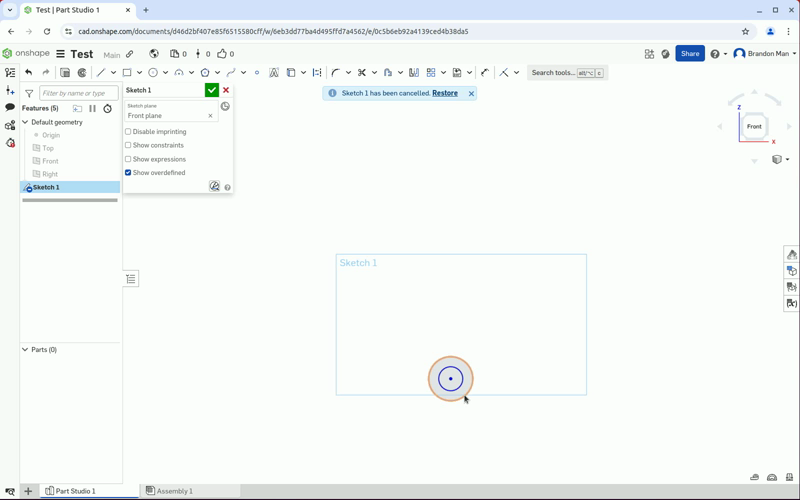
scroll(6)
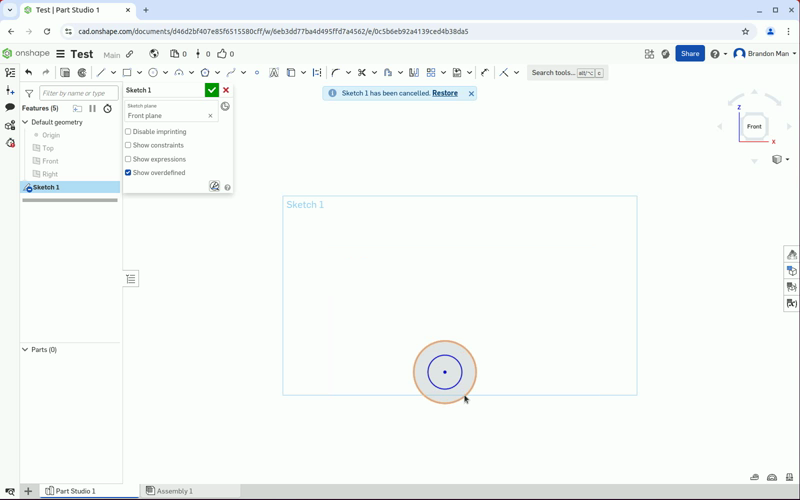
scroll(6)
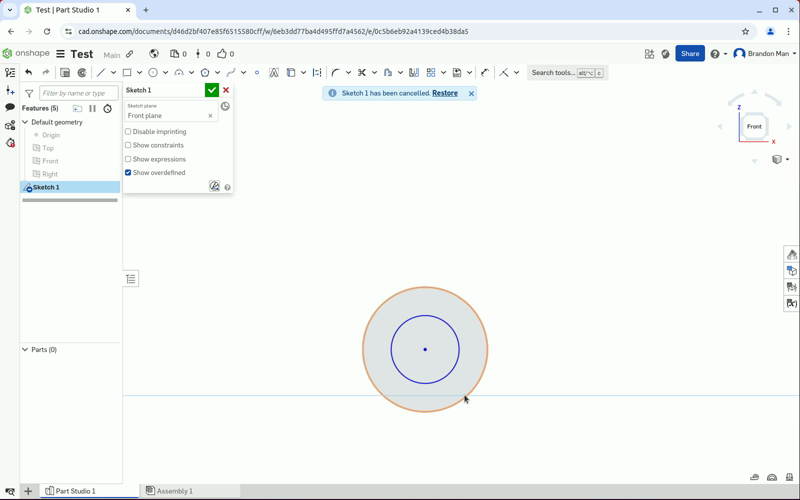
click(464, 394)
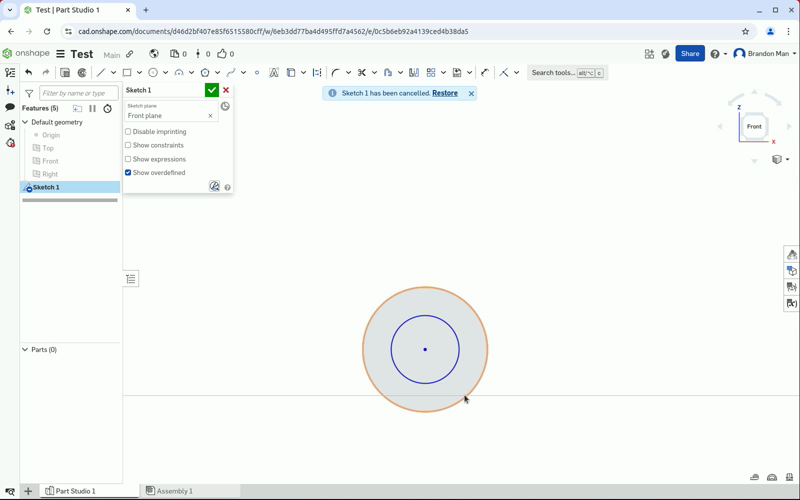
scroll(-6)
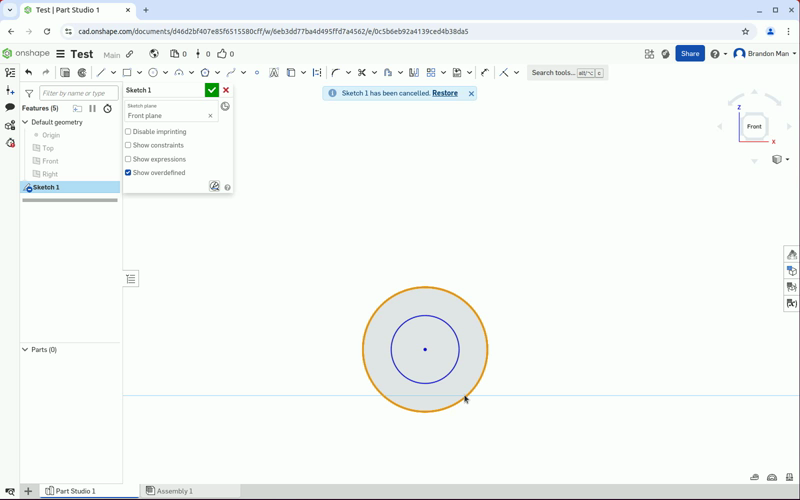
scroll(-6)
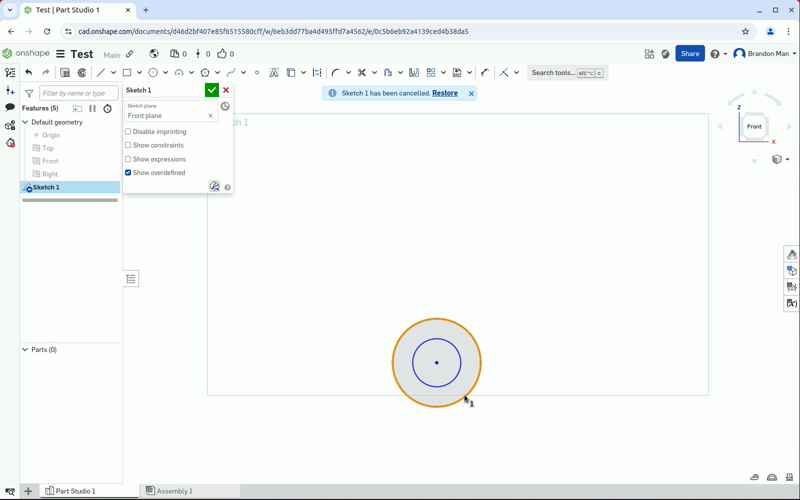
scroll(-6)
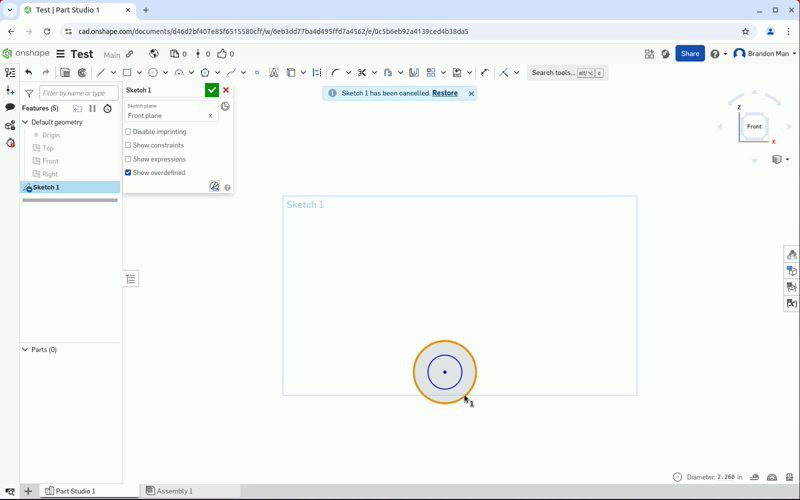
scroll(-6)
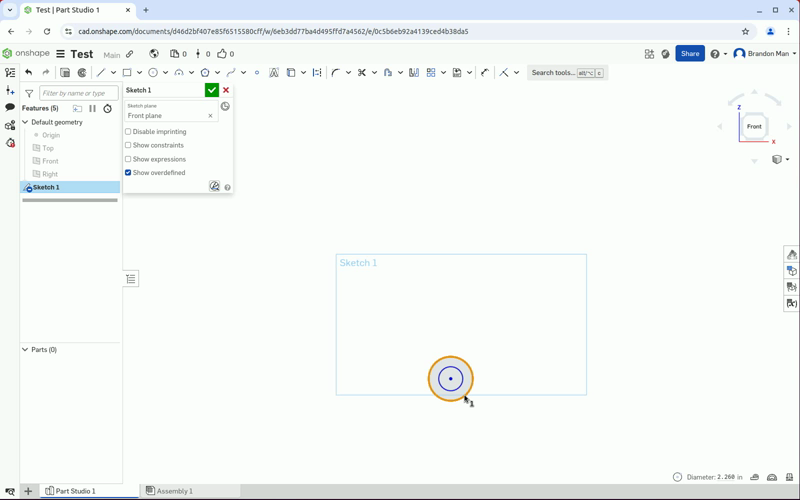
scroll(-6)
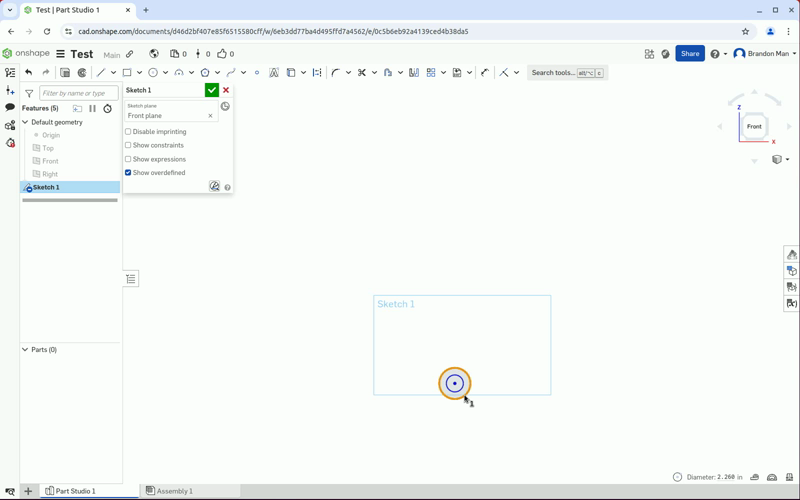
scroll(-6)
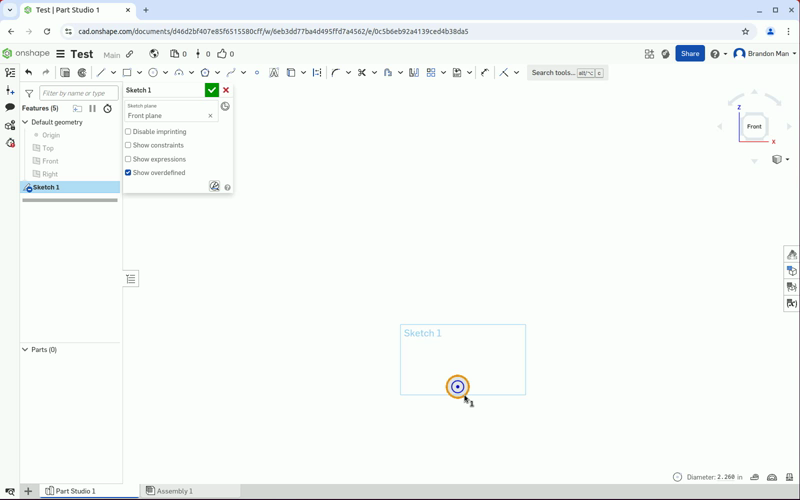
scroll(-6)
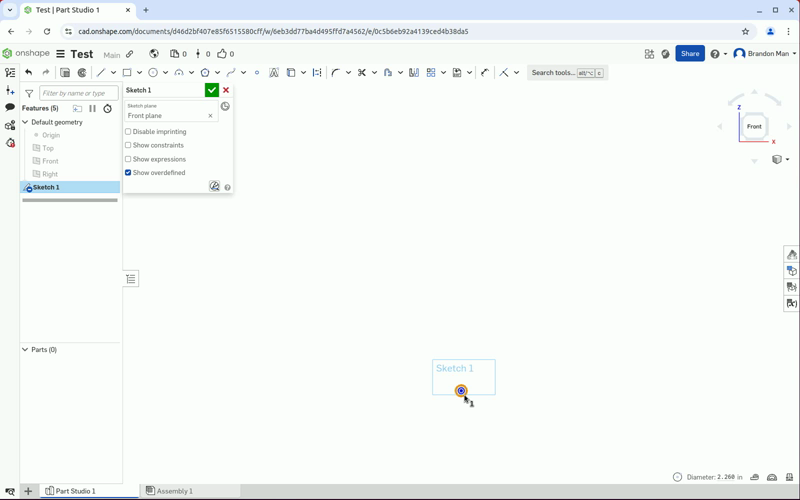
mouse_move(73, 352)
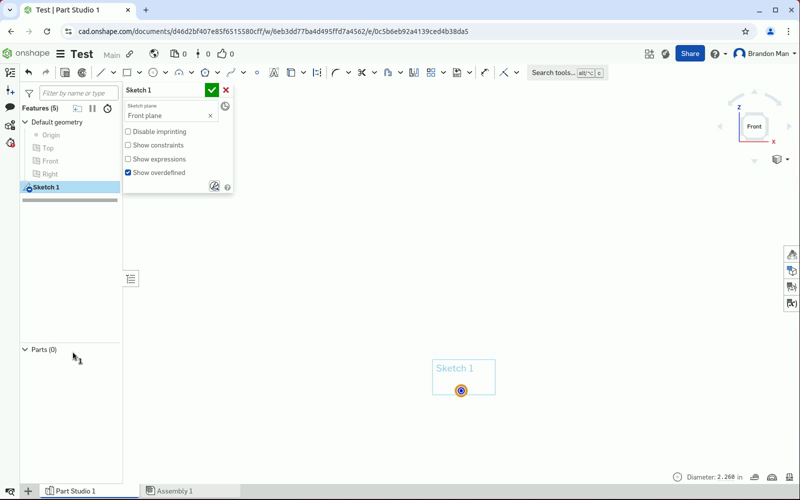
key(shift+y)
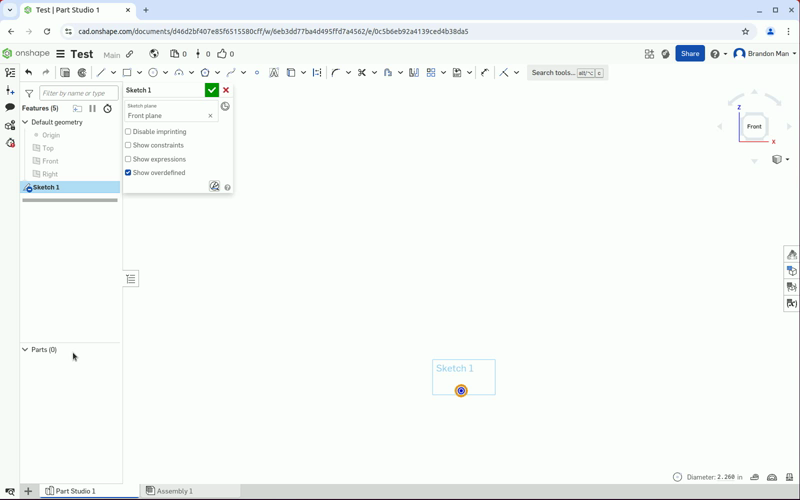
key(shift+e)
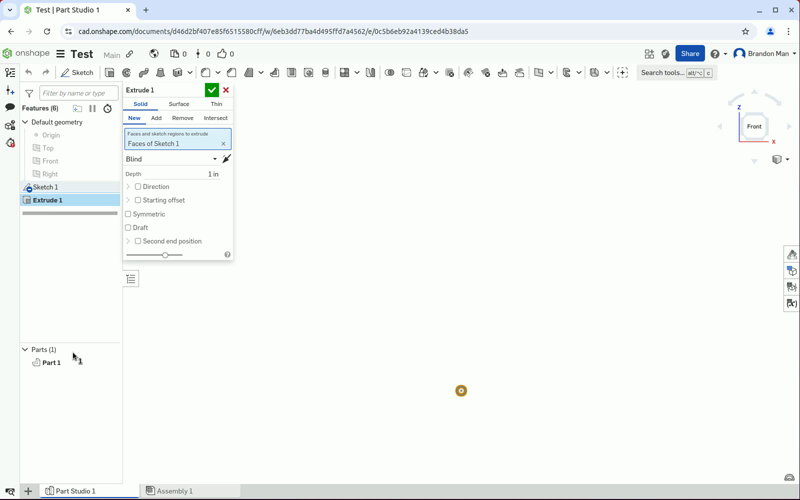
mouse_move(143, 106)
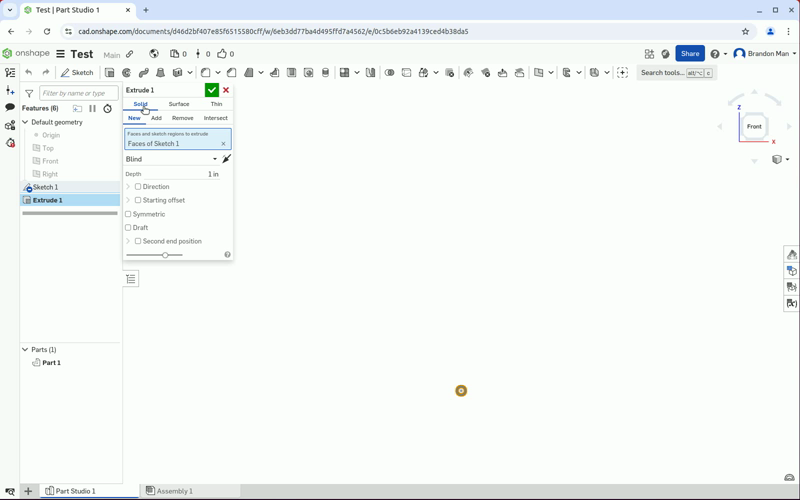
click(143, 106)
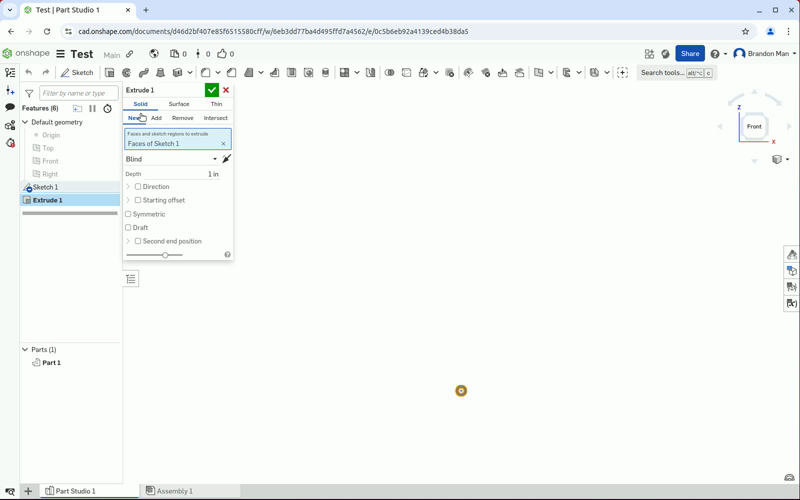
mouse_move(137, 120)
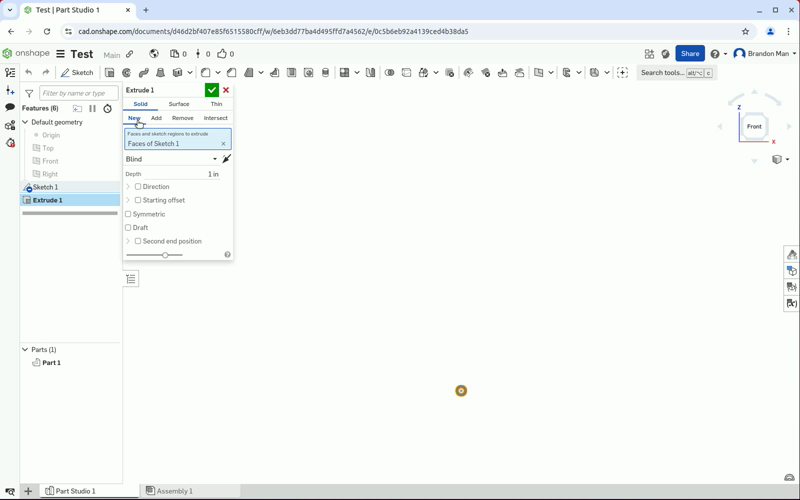
click(137, 120)
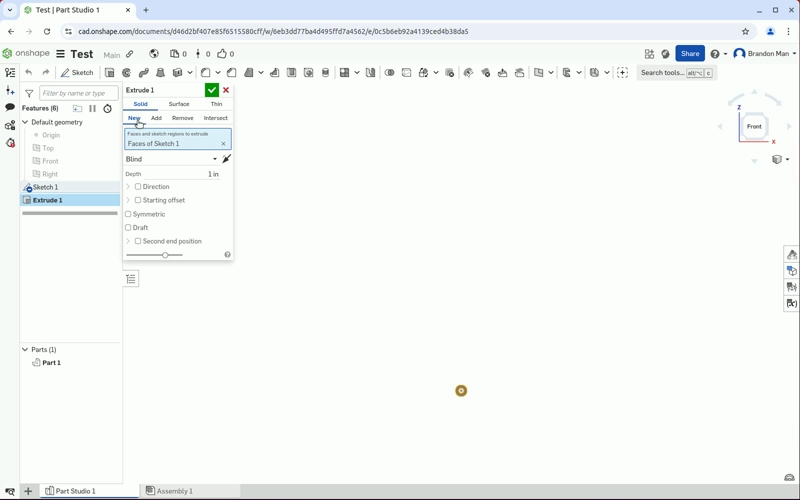
key(tab, 4)
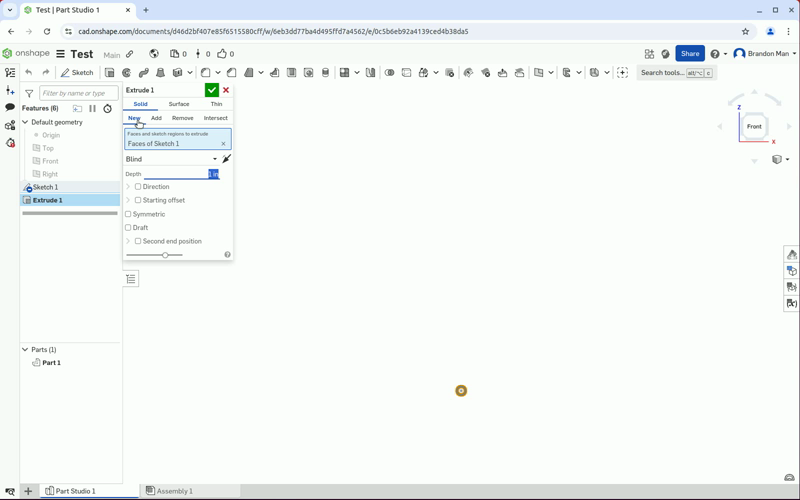
text(1.926)
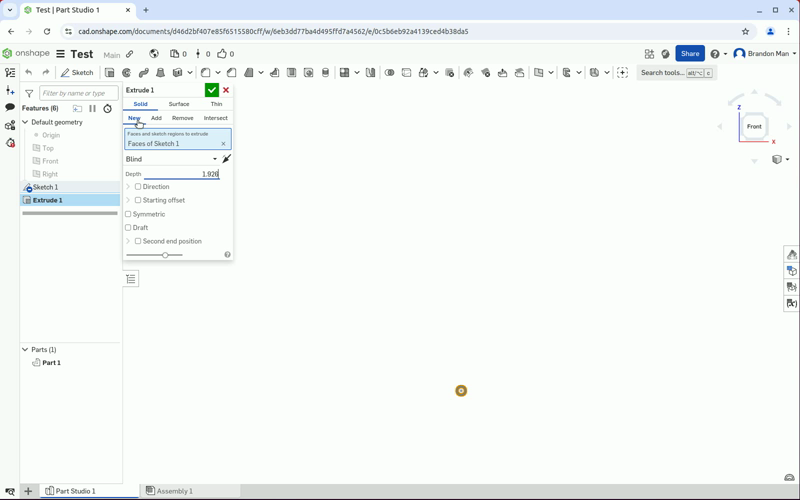
key(enter)
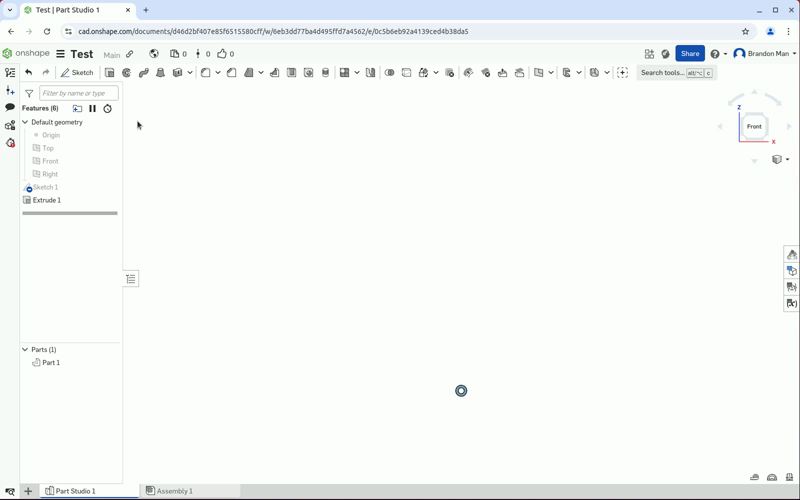
key(shift+h)
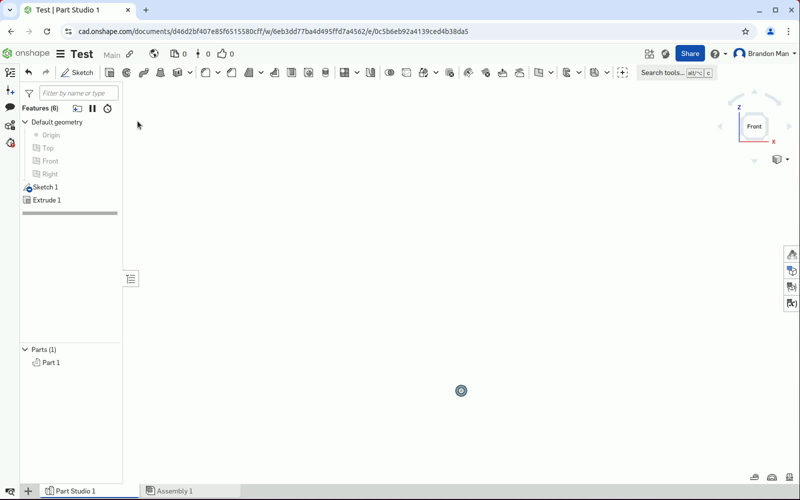
key(shift+h)
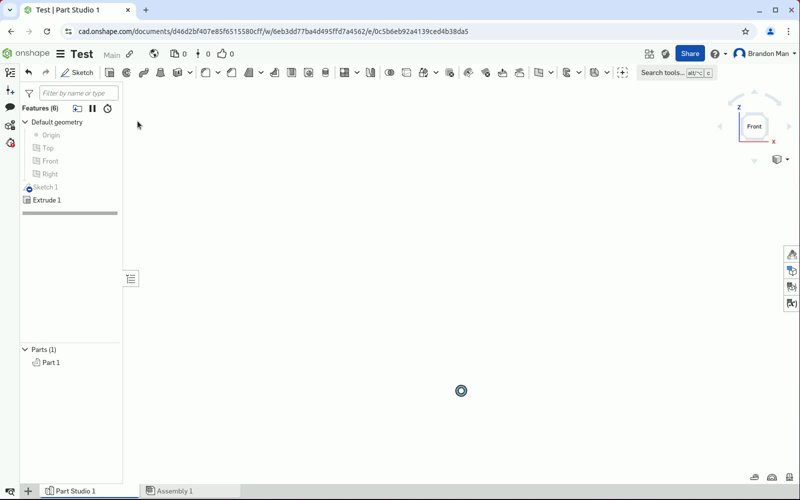
mouse_move(73, 189)
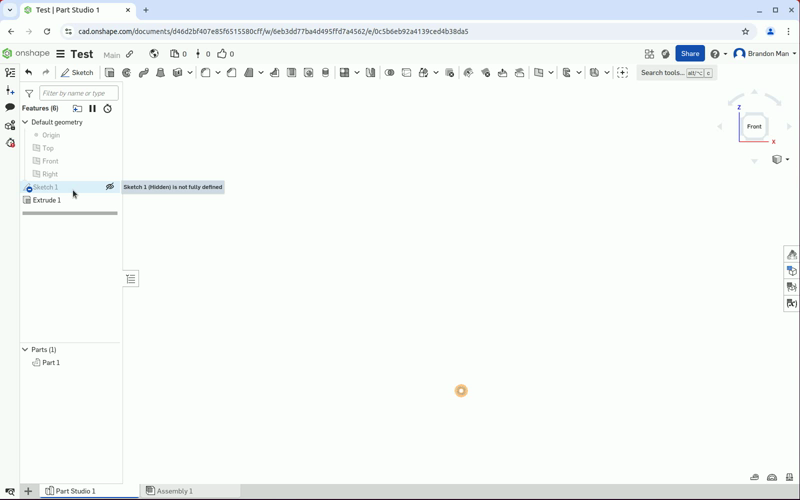
click(73, 189)
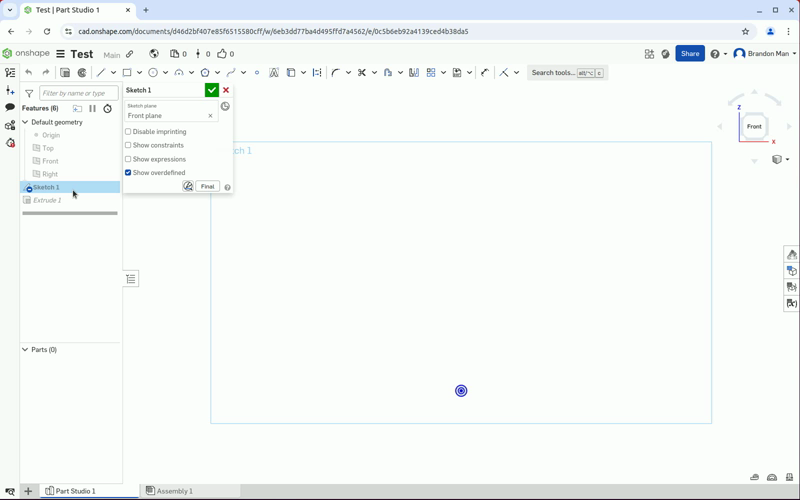
mouse_move(229, 92)
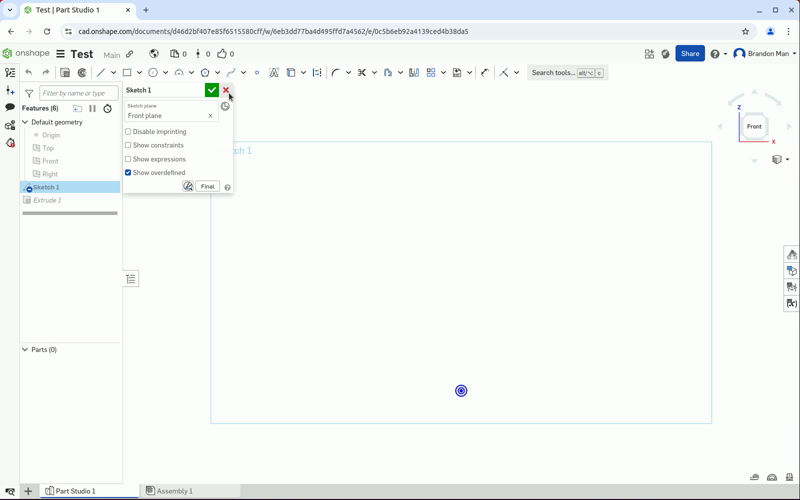
click(229, 92)
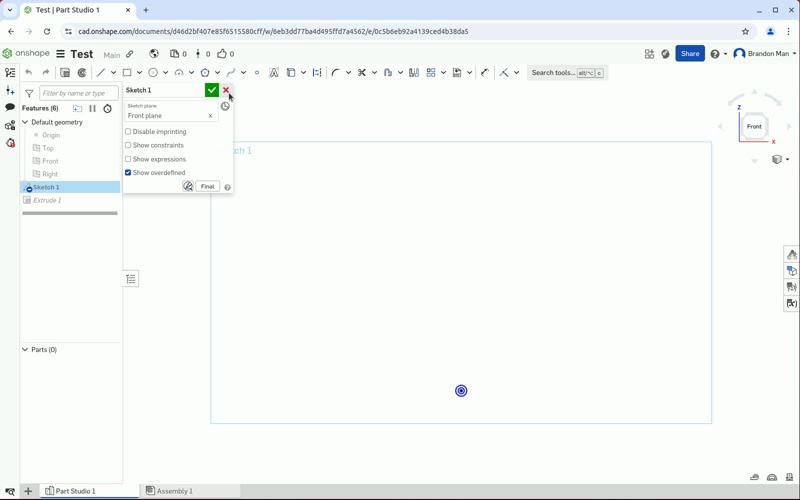
key(shift+s)
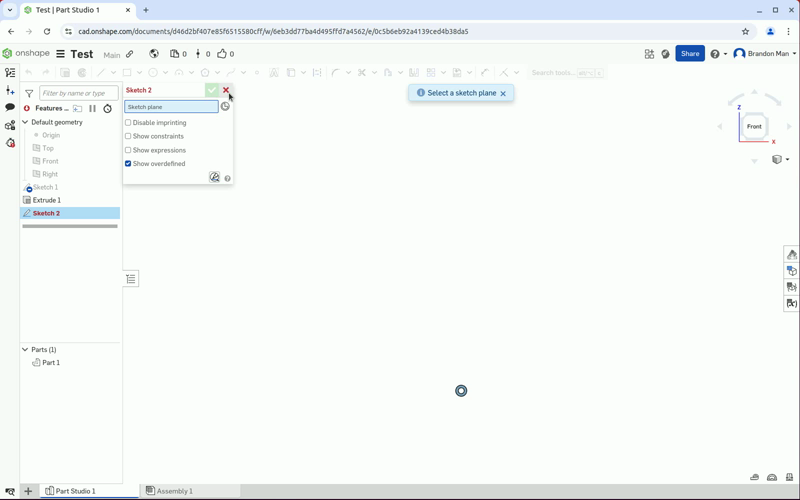
mouse_move(73, 163)
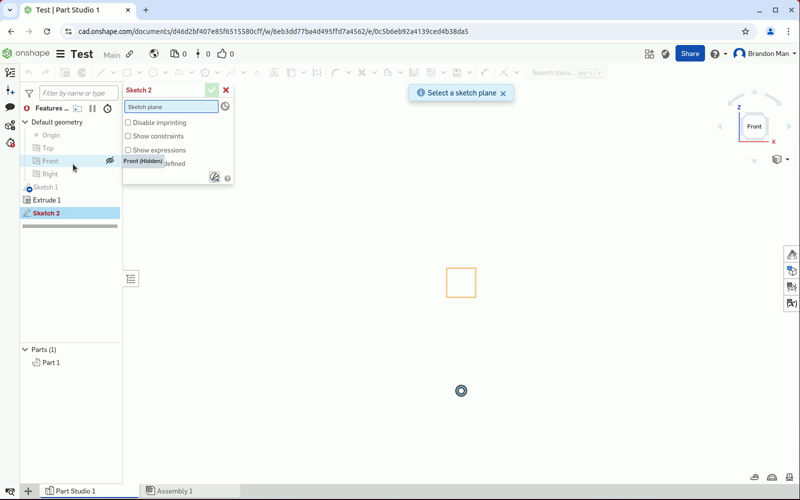
click(73, 163)
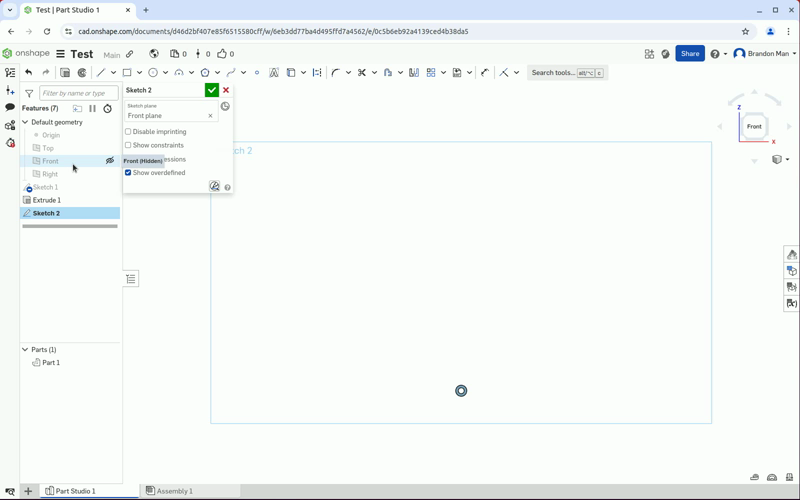
mouse_move(73, 352)
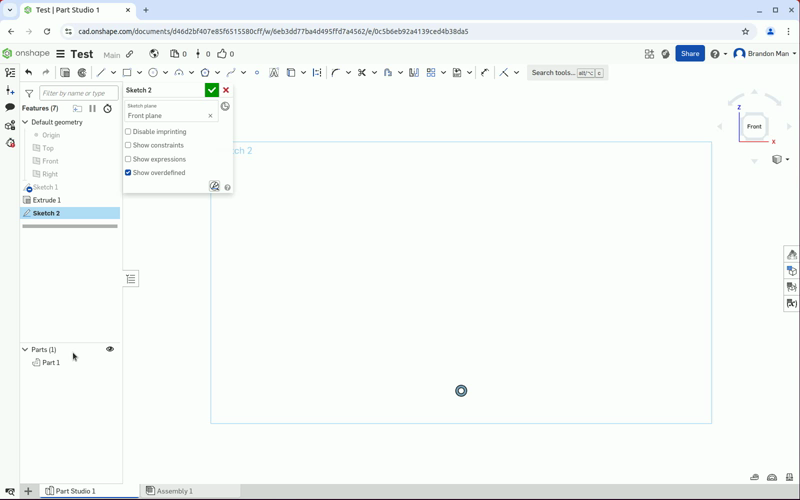
key(y)
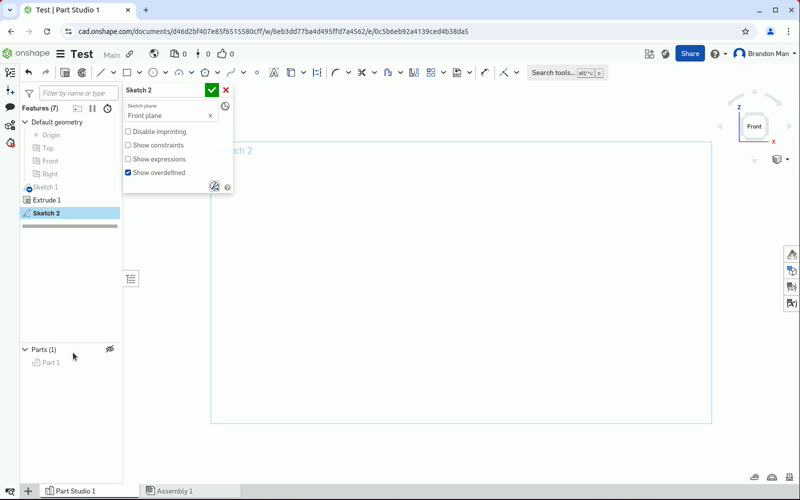
key(a)
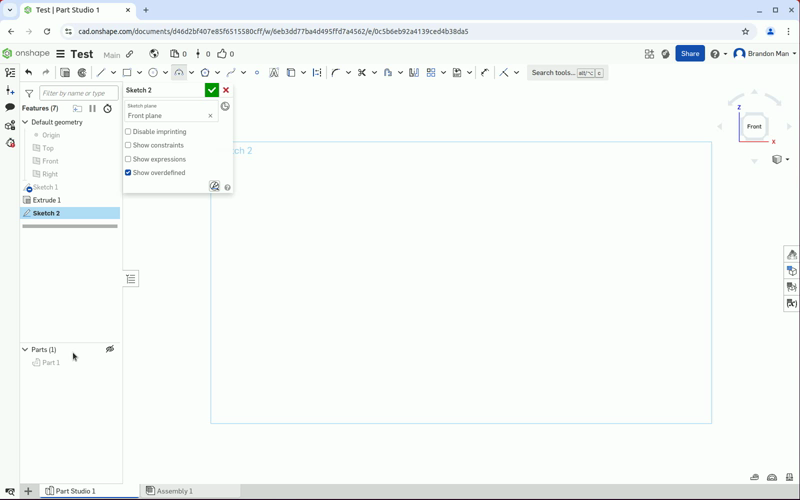
key_down(shift)
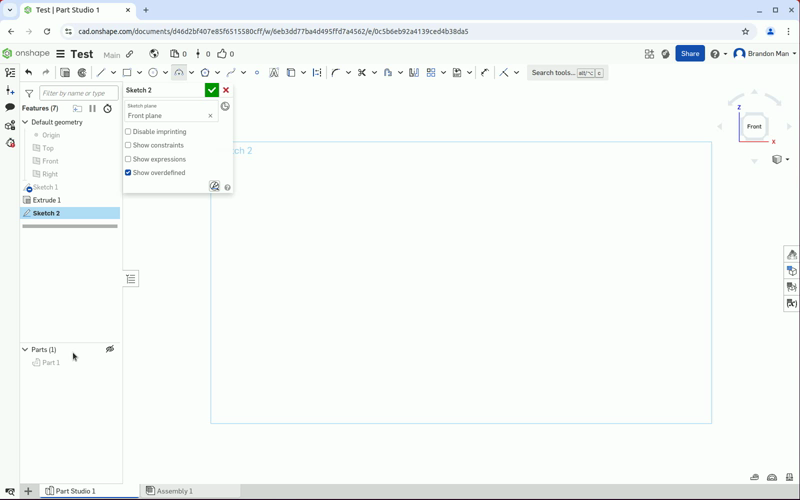
mouse_move(456, 390)
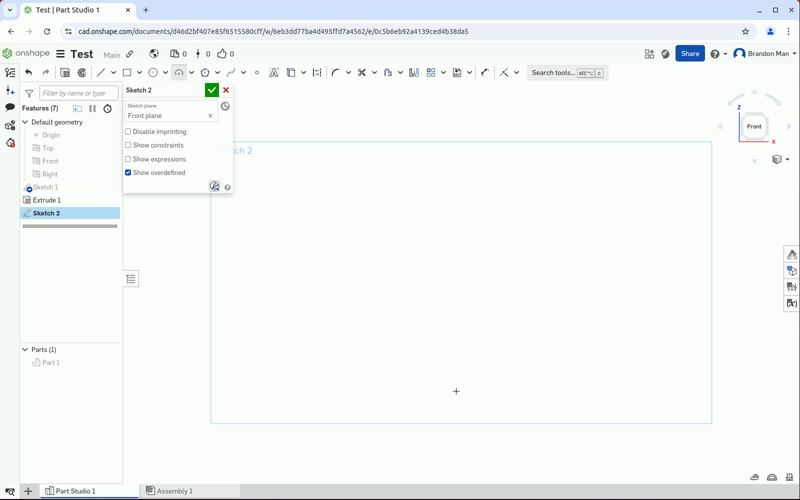
click(456, 390)
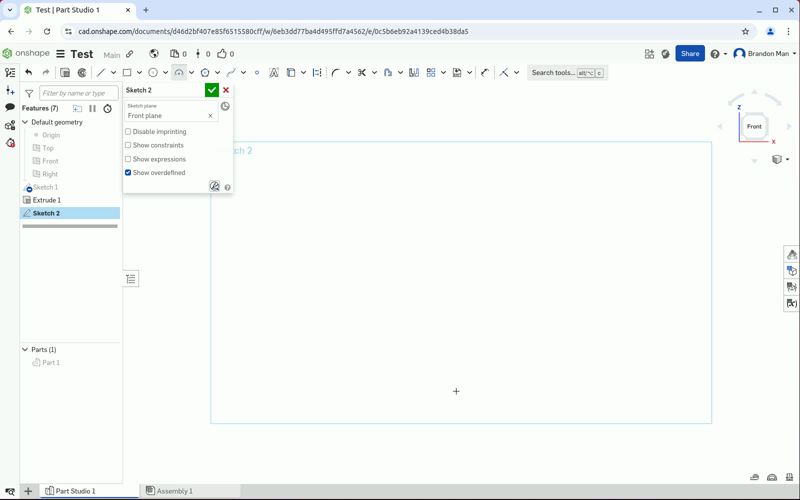
key_up(shift)
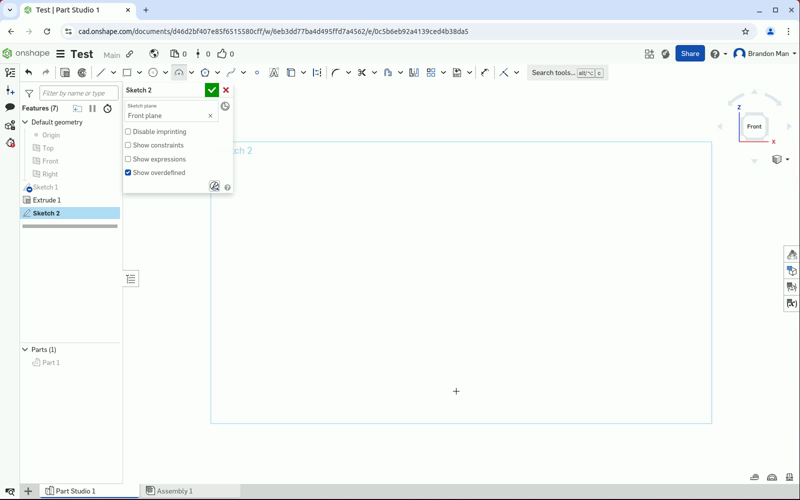
key_down(shift)
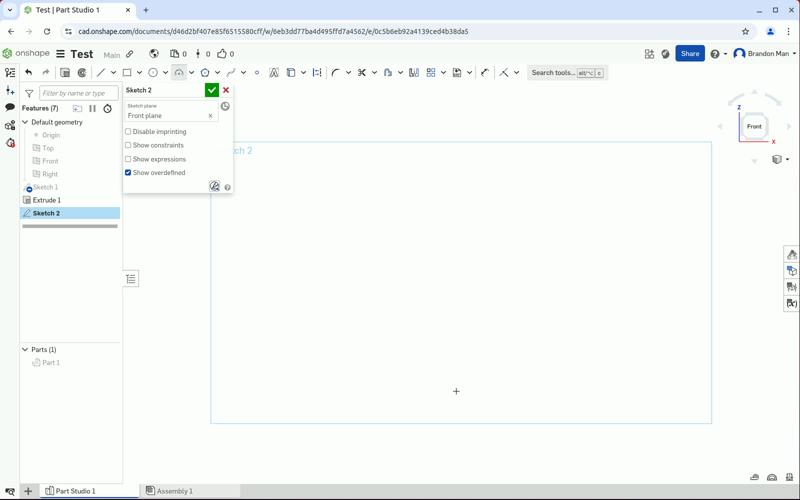
mouse_move(465, 390)
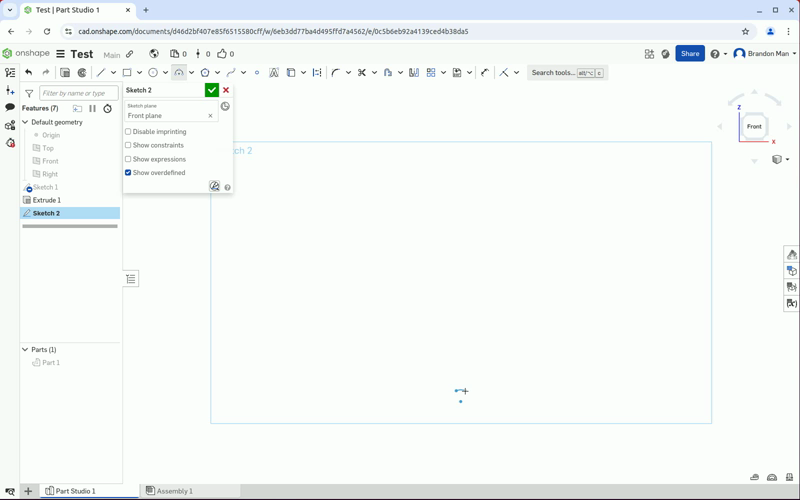
click(465, 390)
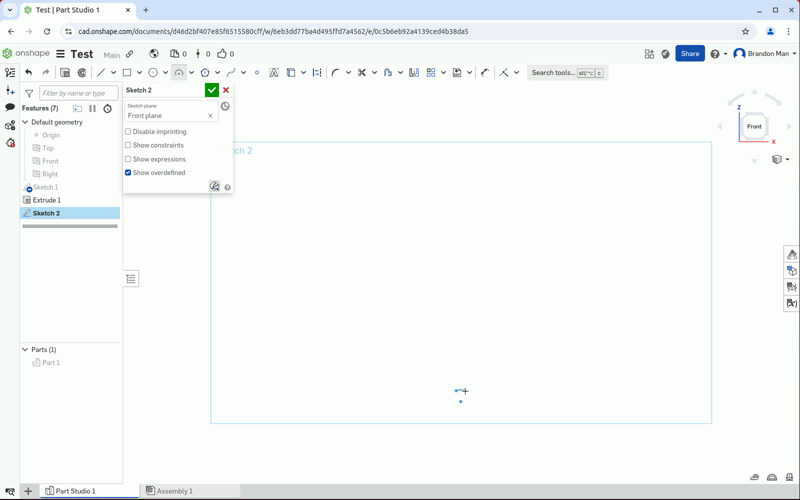
mouse_move(460, 395)
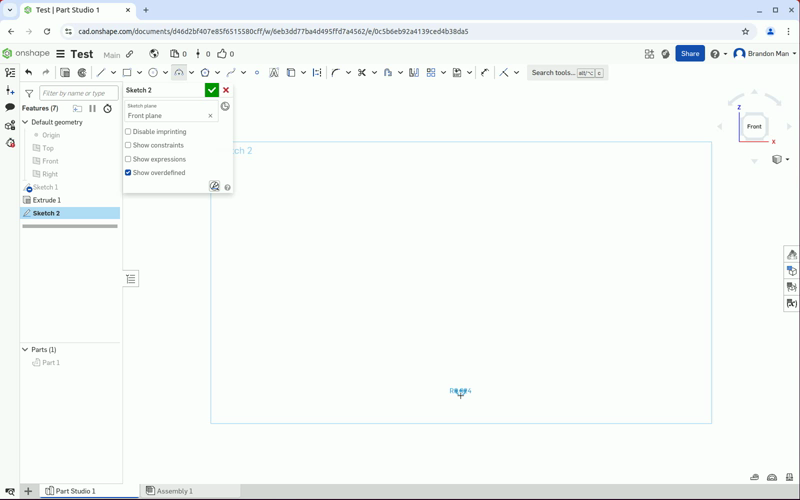
click(460, 395)
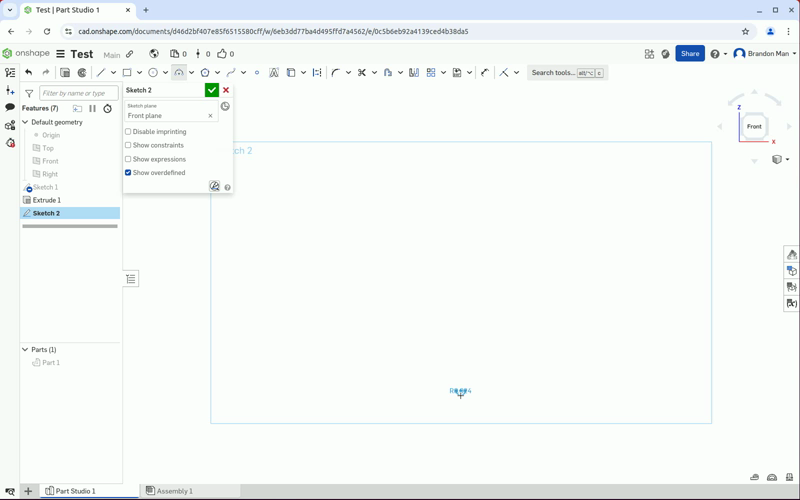
key_up(shift)
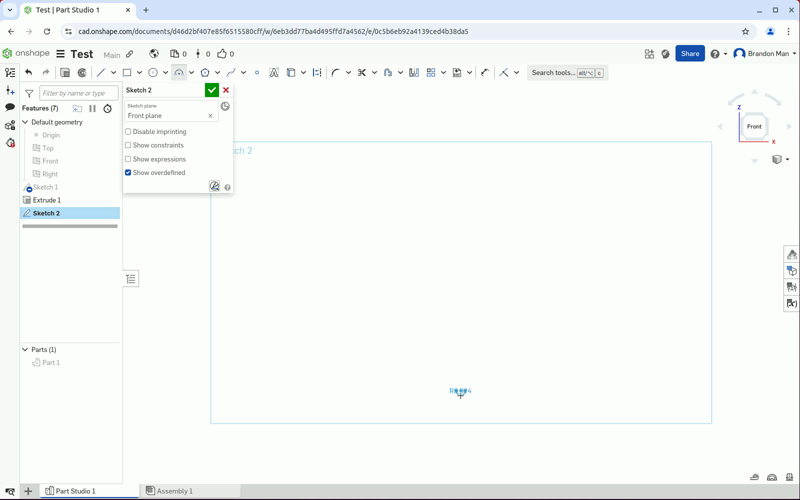
key(esc)
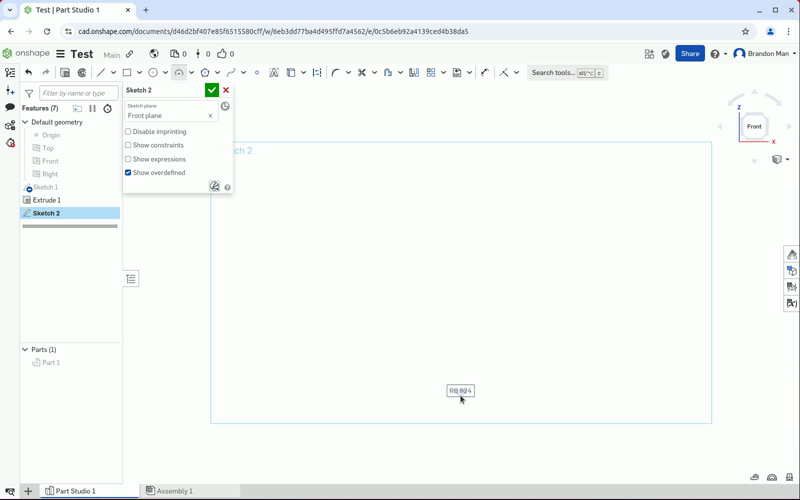
key(l)
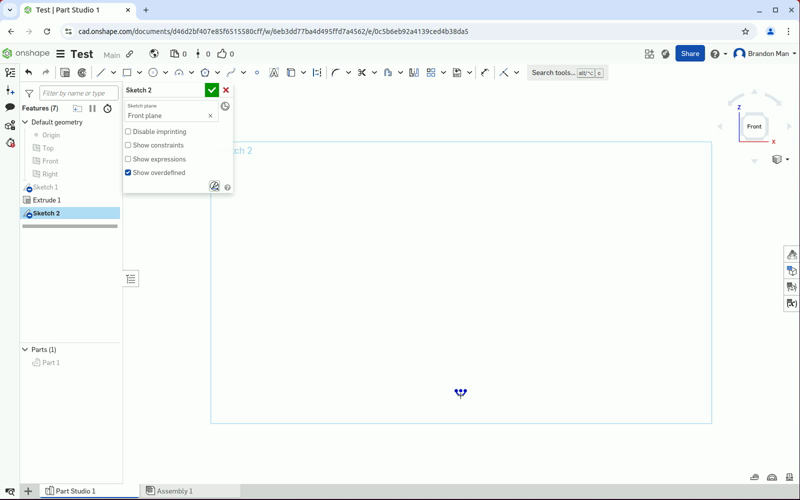
mouse_move(465, 390)
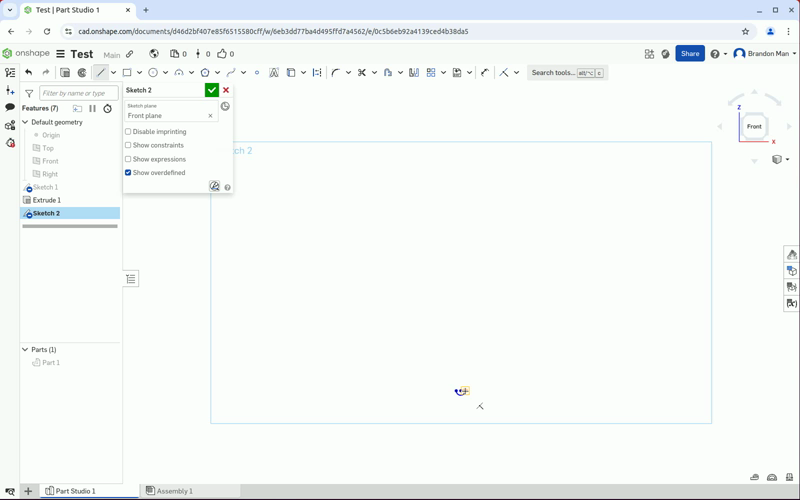
click(465, 390)
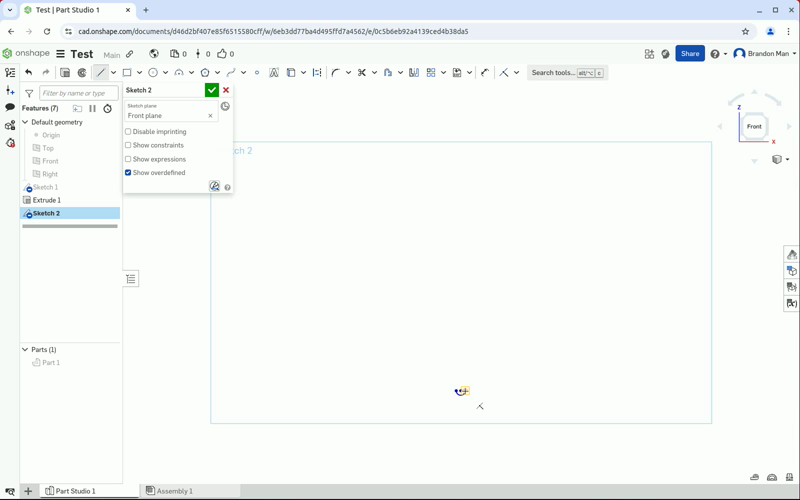
key_down(shift)
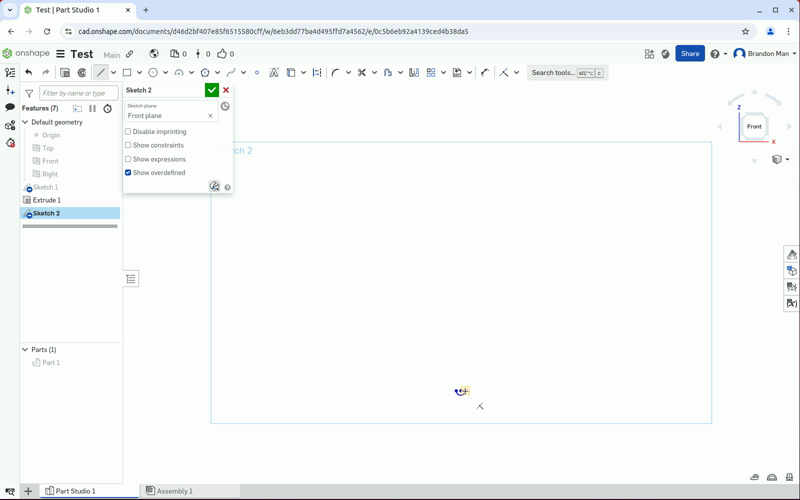
mouse_move(495, 390)
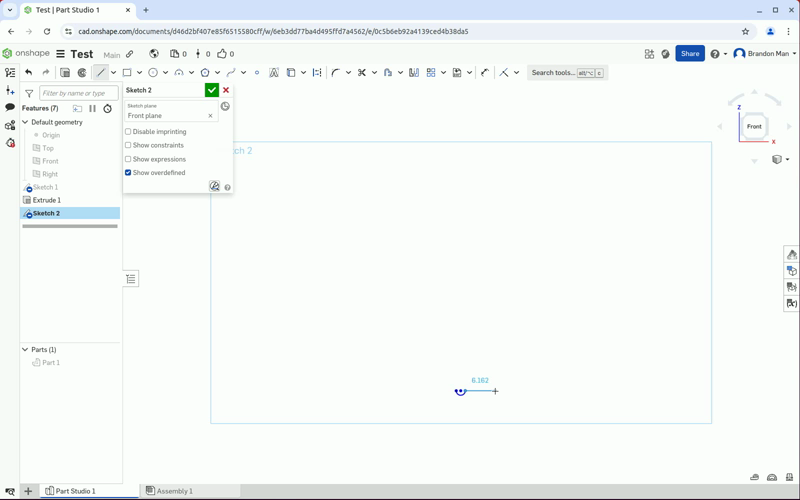
mouse_move(465, 368)
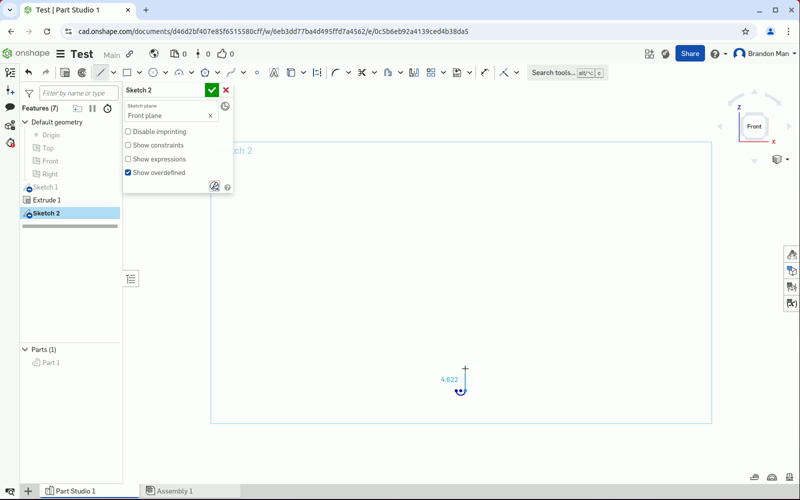
click(465, 368)
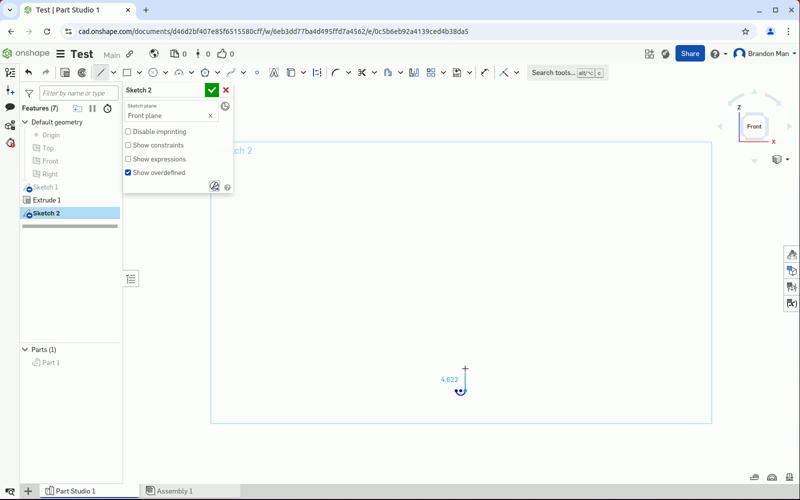
key_up(shift)
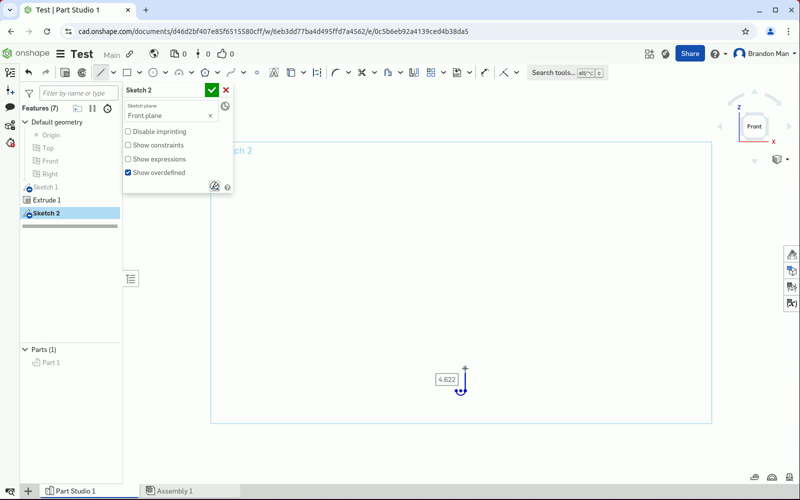
key_down(shift)
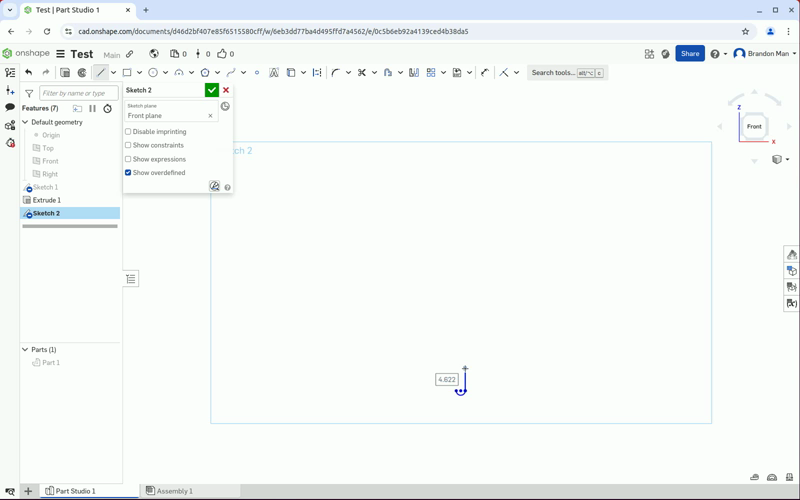
mouse_move(495, 368)
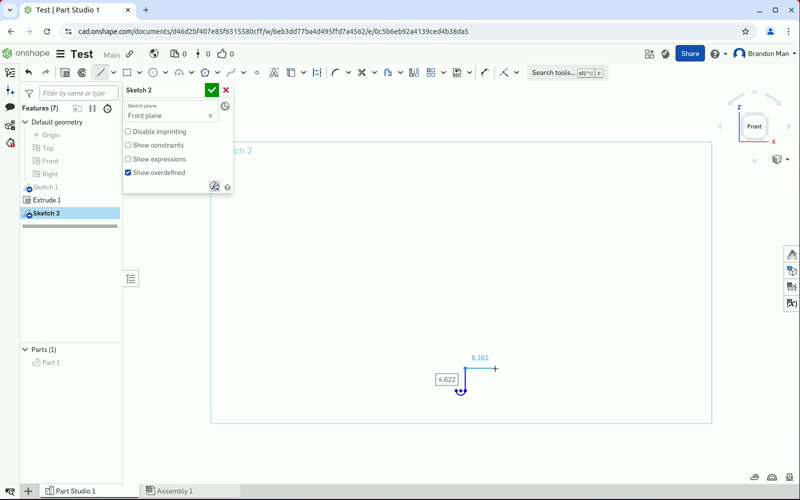
mouse_move(465, 363)
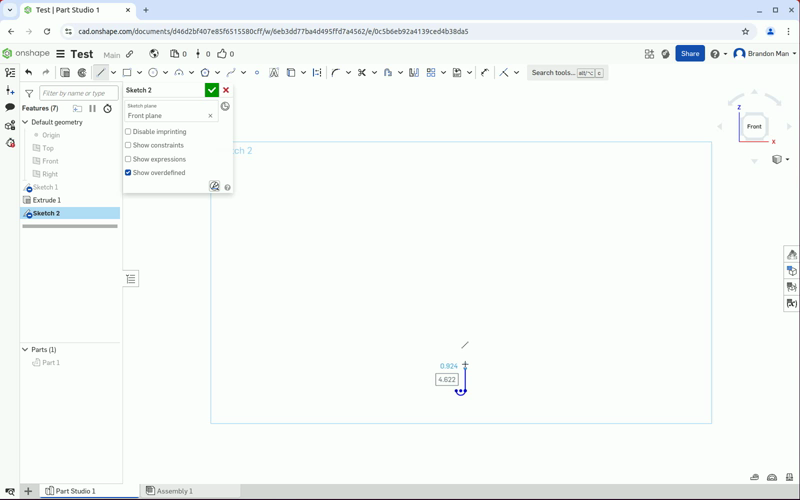
scroll(6)
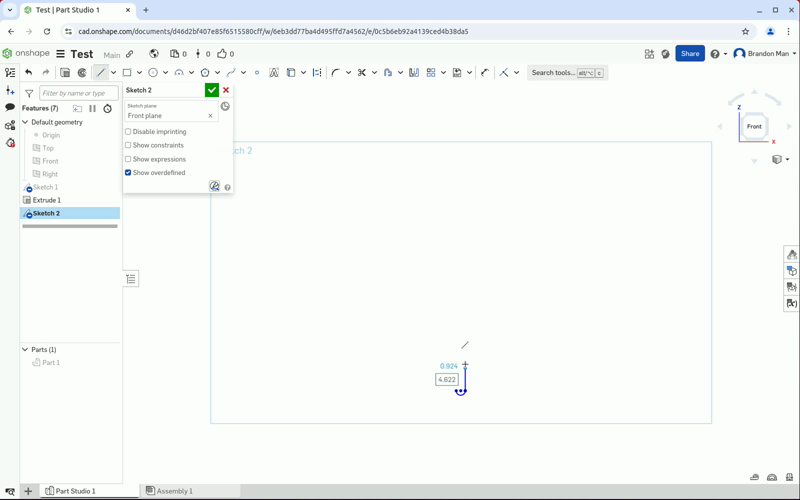
scroll(6)
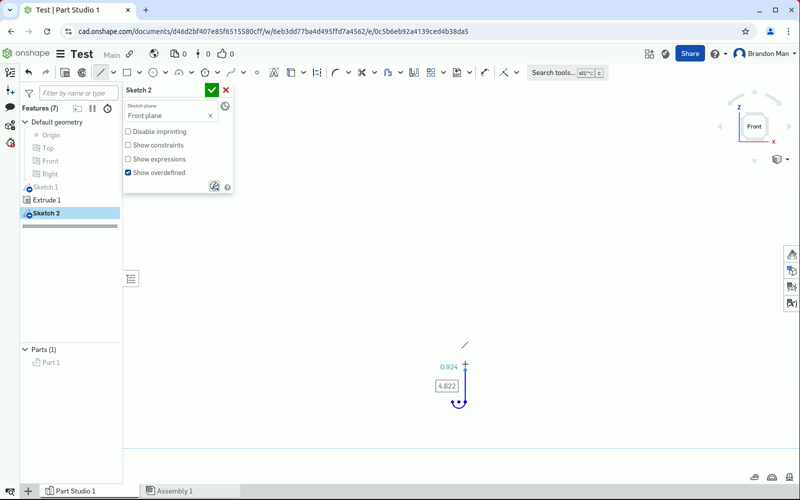
scroll(6)
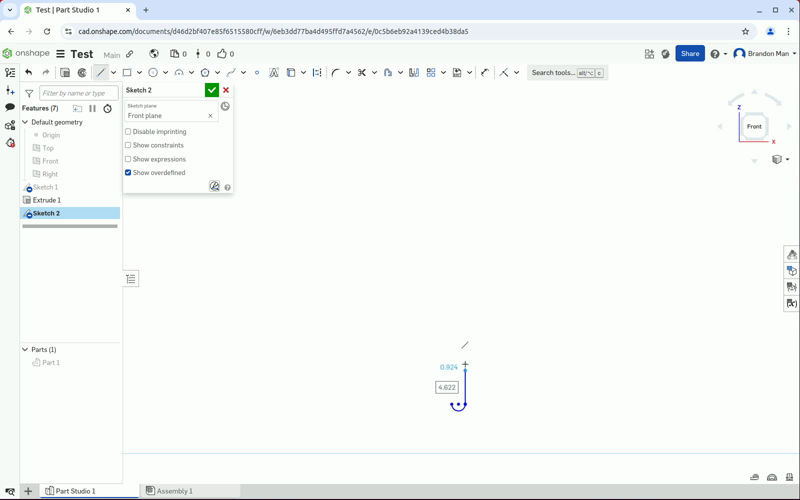
scroll(6)
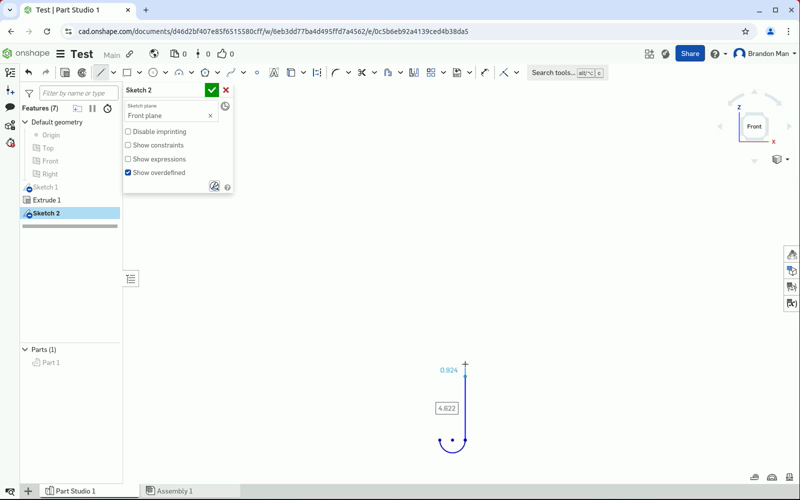
scroll(6)
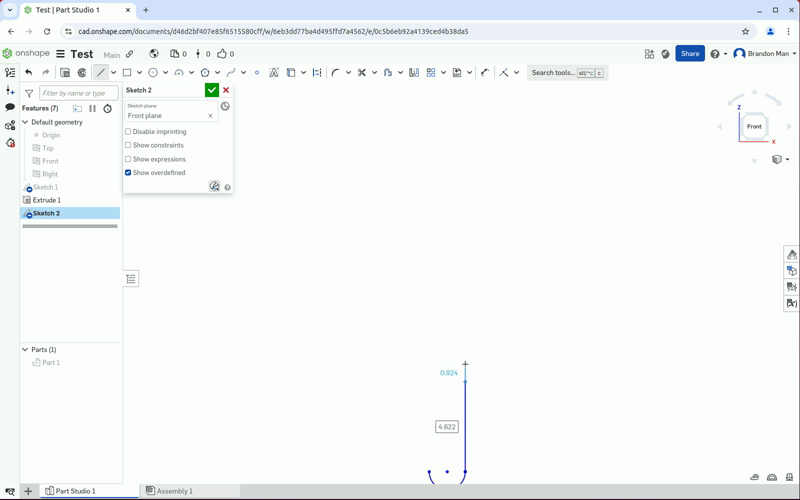
scroll(6)
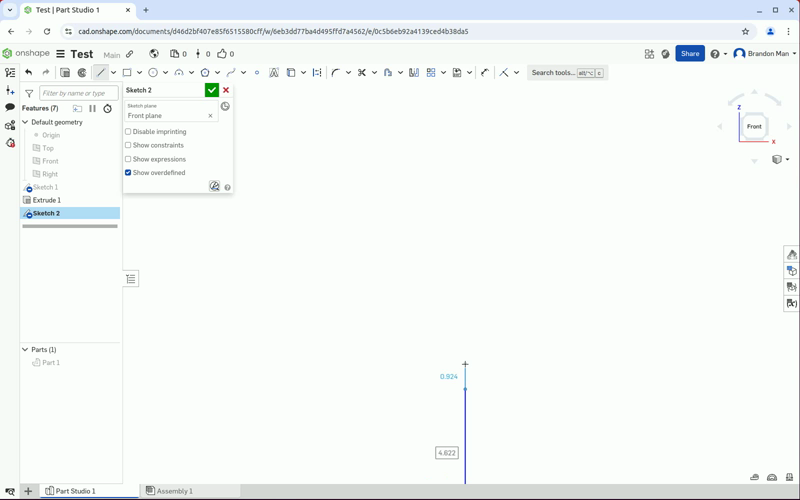
scroll(6)
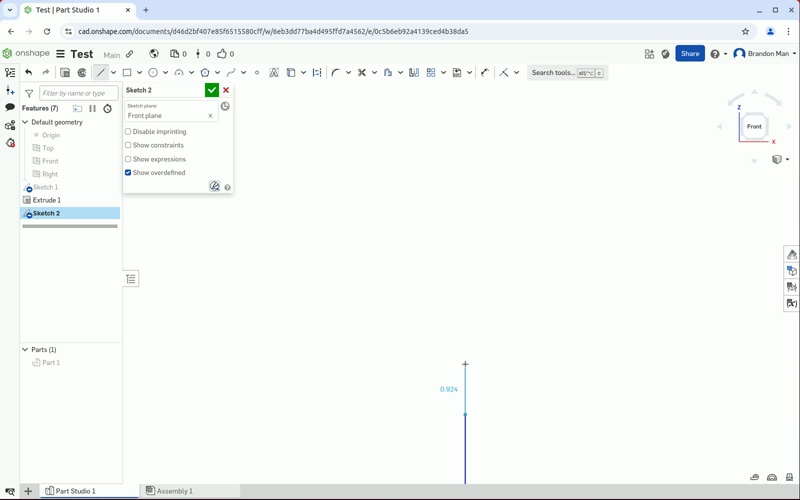
click(465, 363)
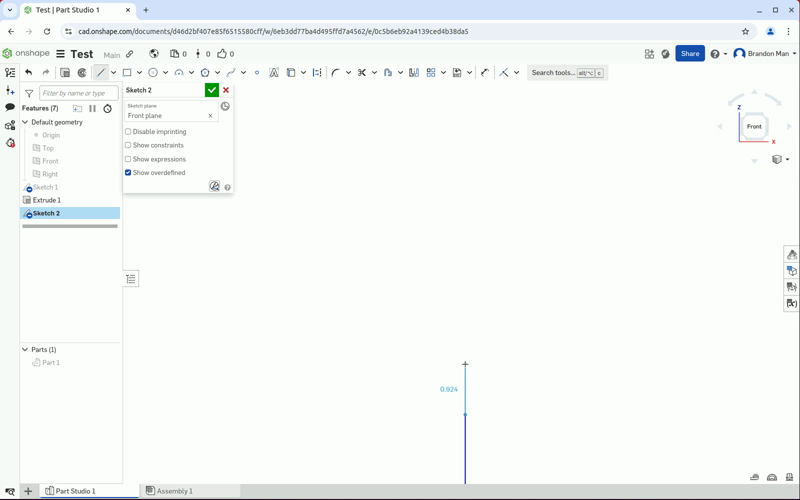
scroll(-6)
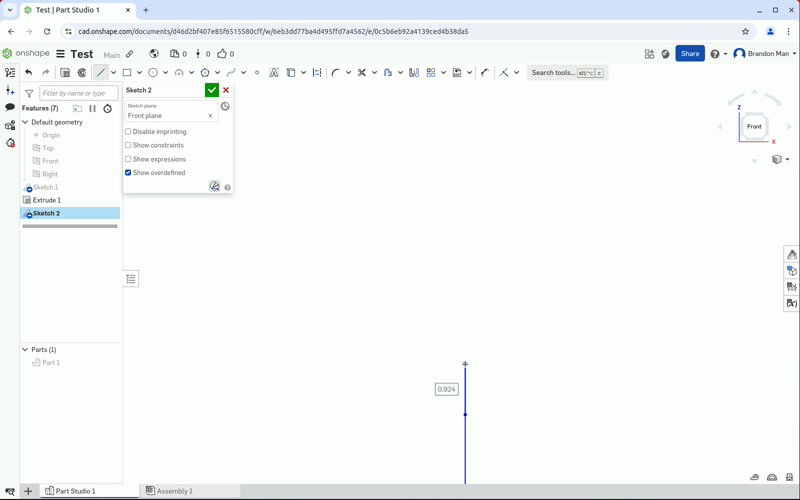
scroll(-6)
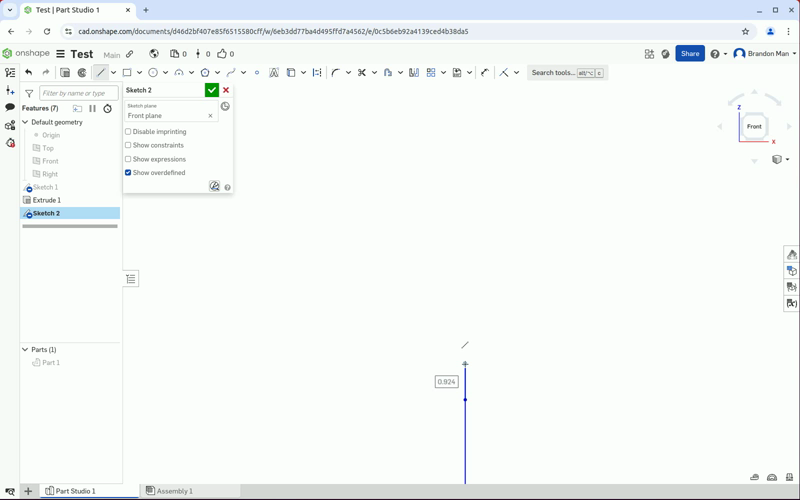
scroll(-6)
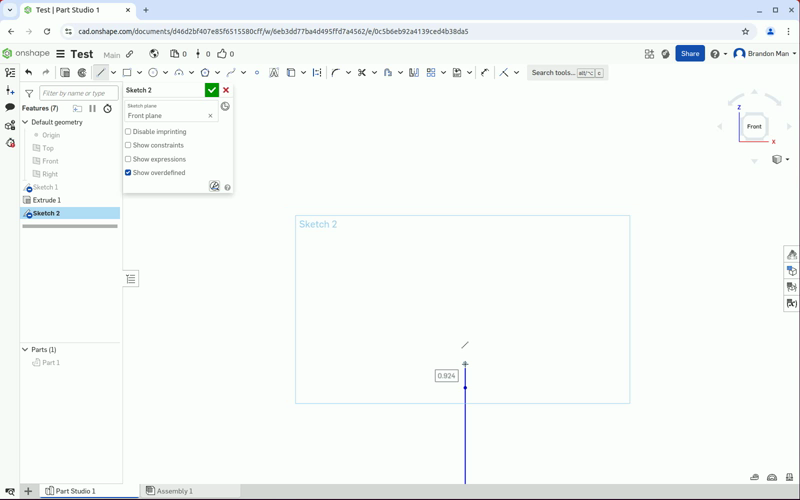
scroll(-6)
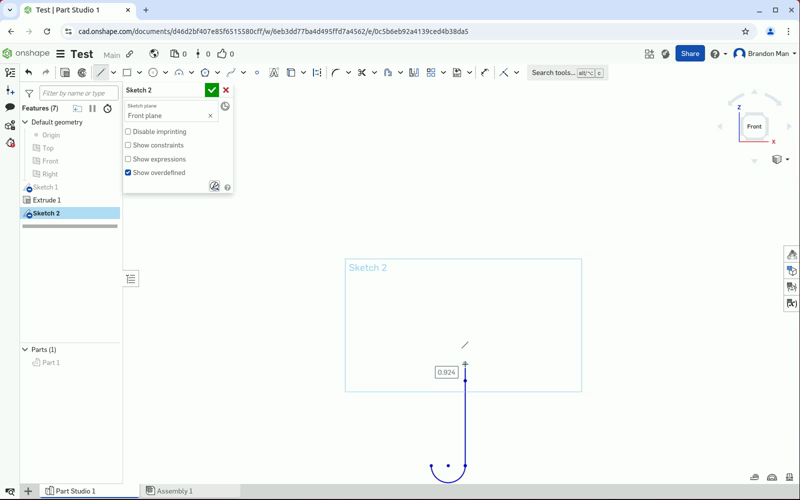
scroll(-6)
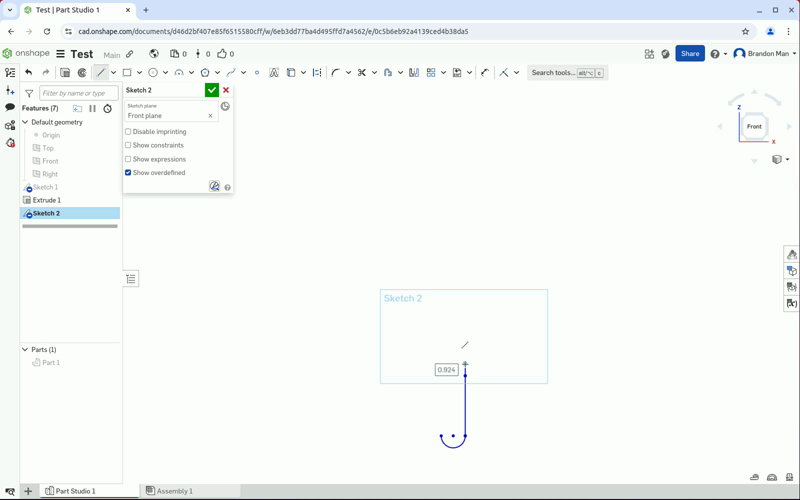
scroll(-6)
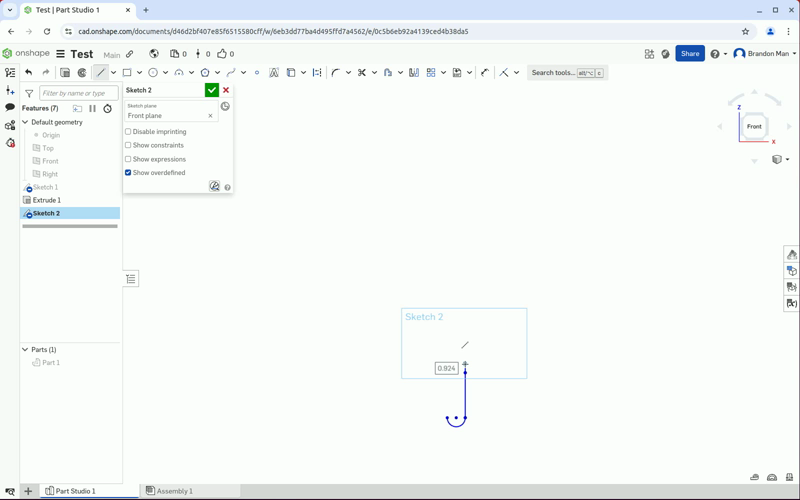
scroll(-6)
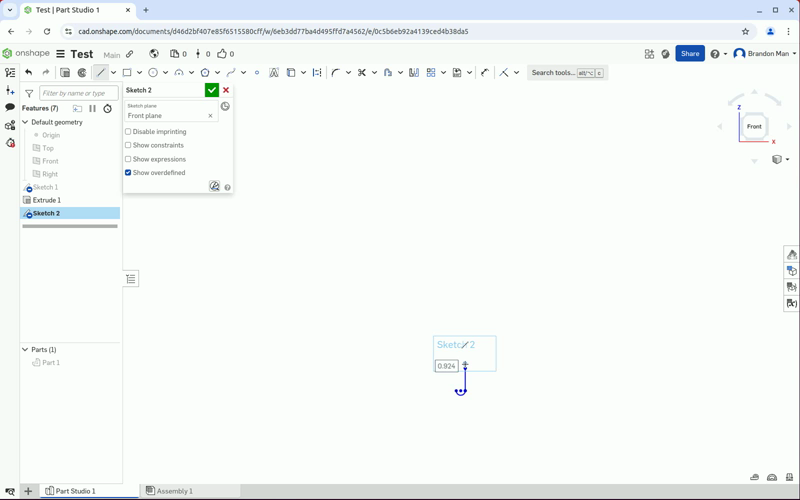
key_up(shift)
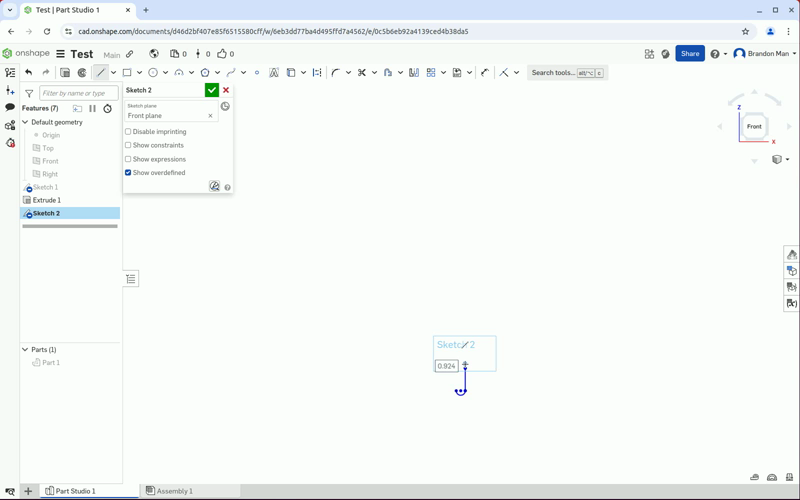
key_down(shift)
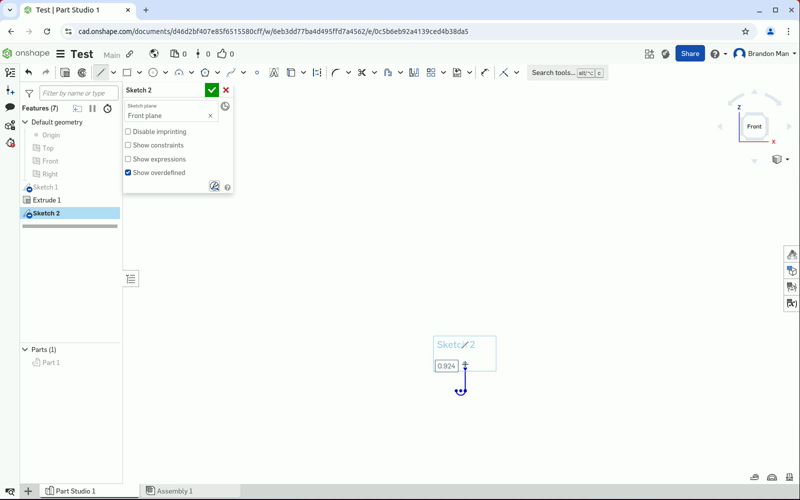
mouse_move(495, 363)
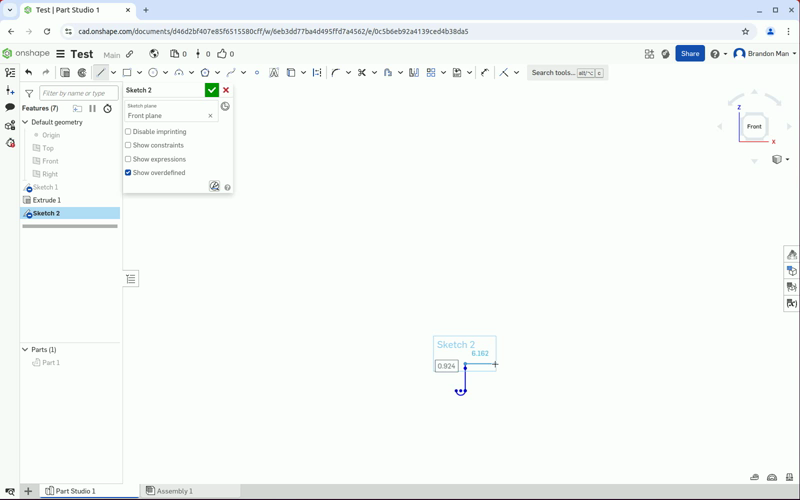
mouse_move(465, 343)
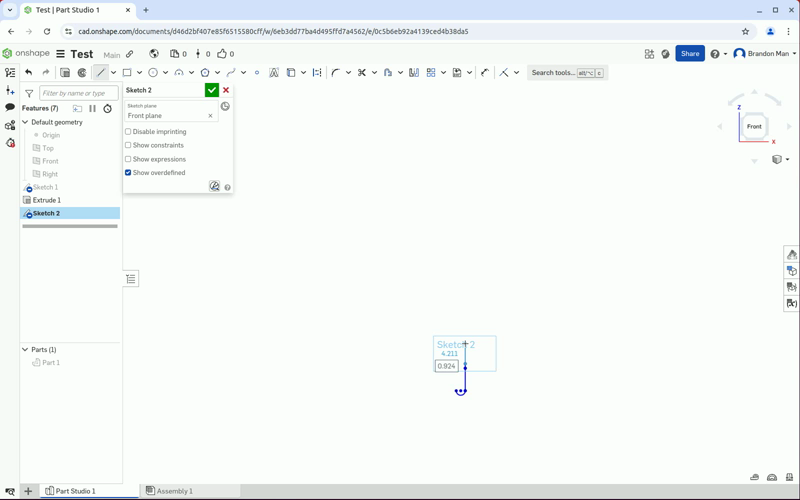
click(465, 343)
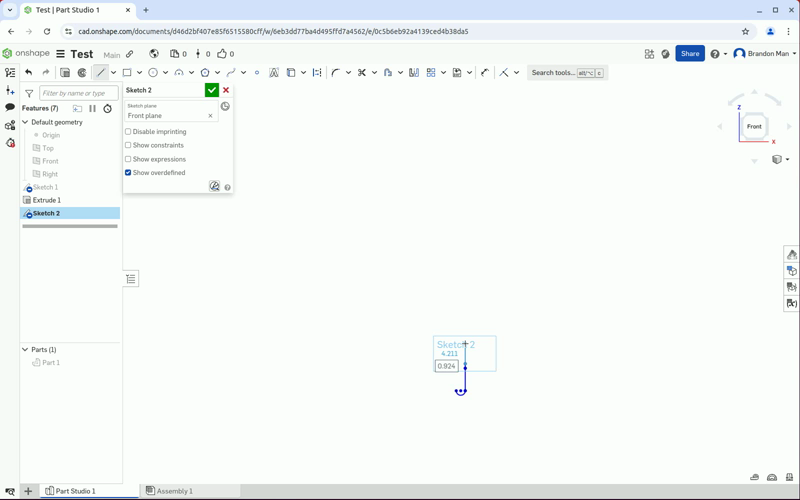
key_up(shift)
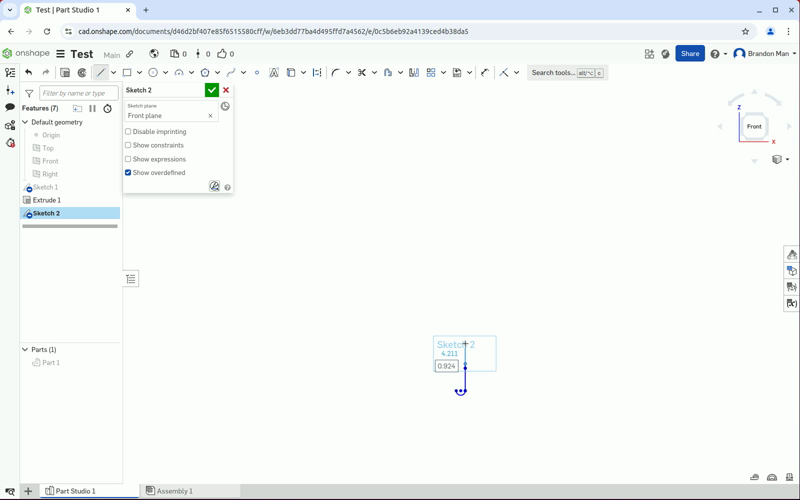
key_down(shift)
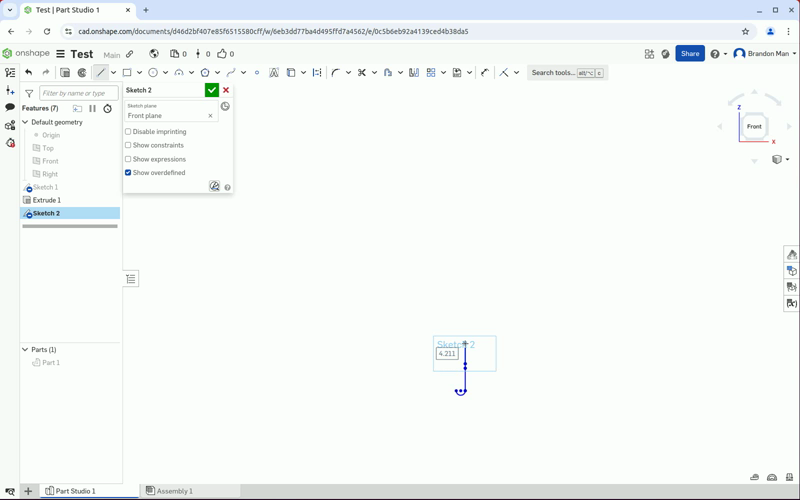
mouse_move(465, 282)
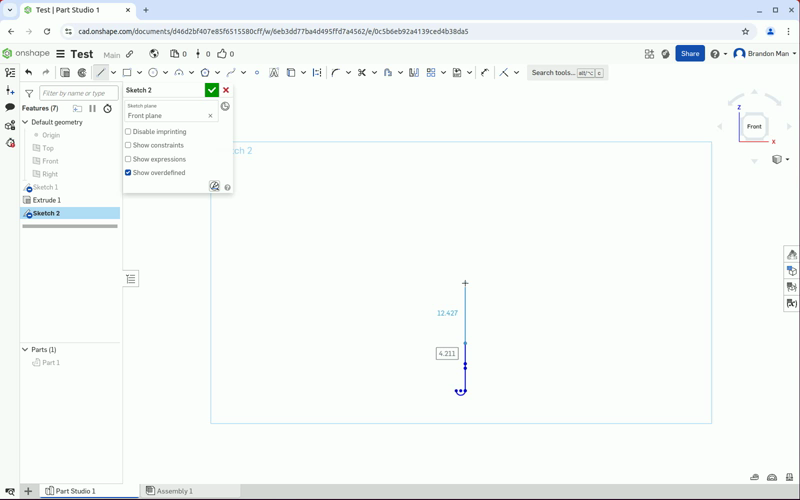
click(465, 282)
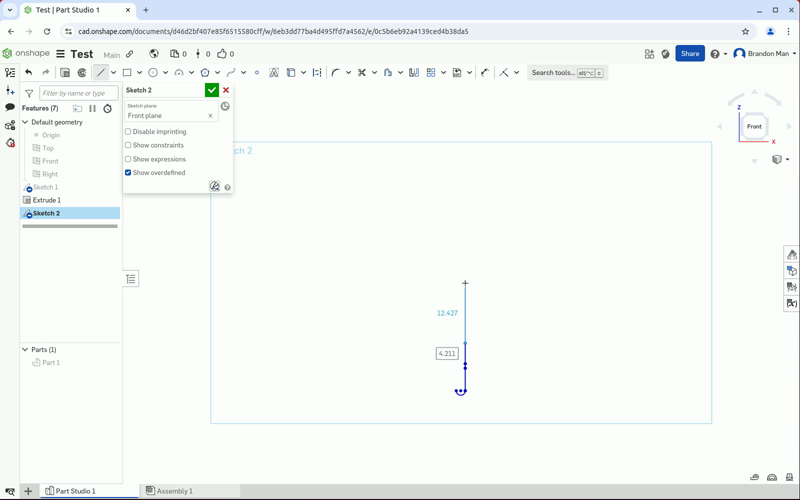
key_up(shift)
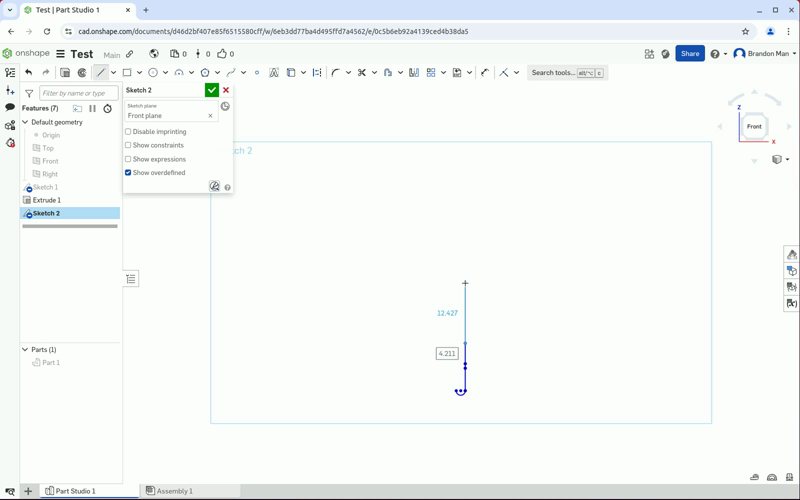
key(esc)
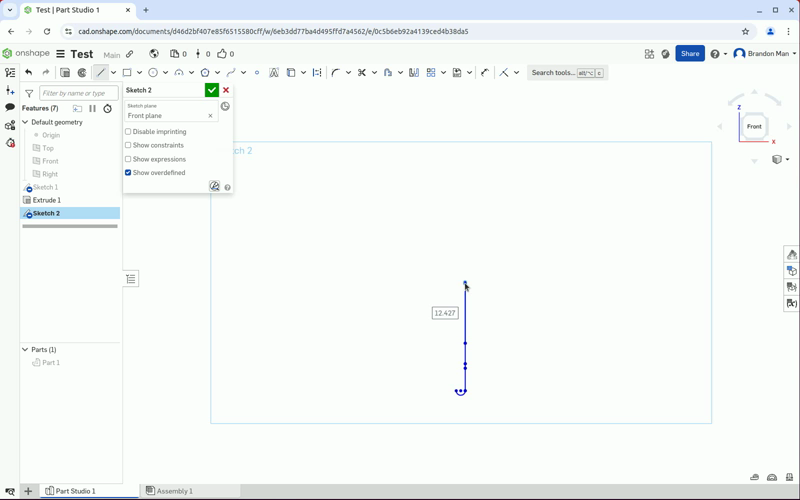
key(a)
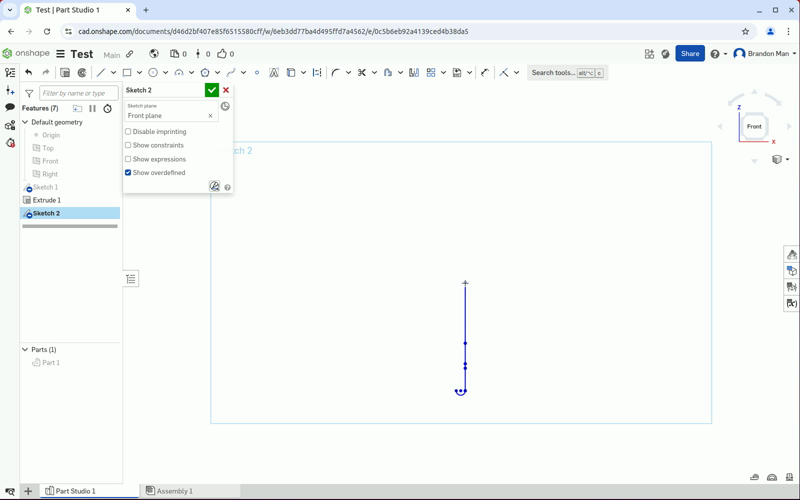
mouse_move(465, 282)
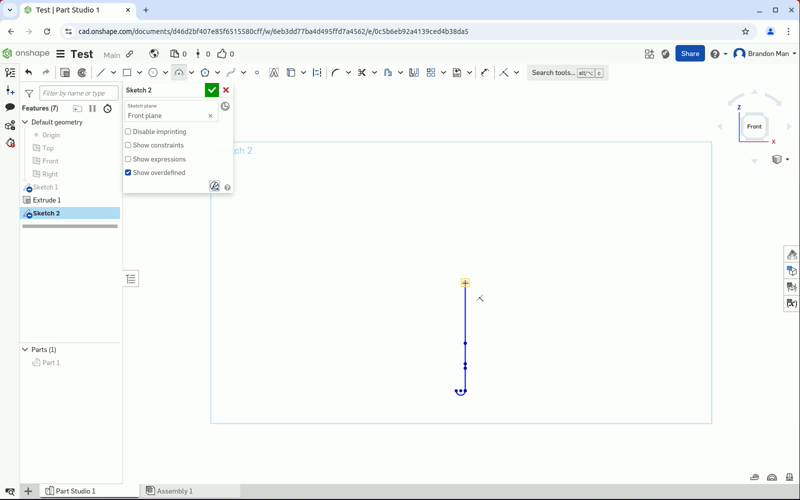
click(465, 282)
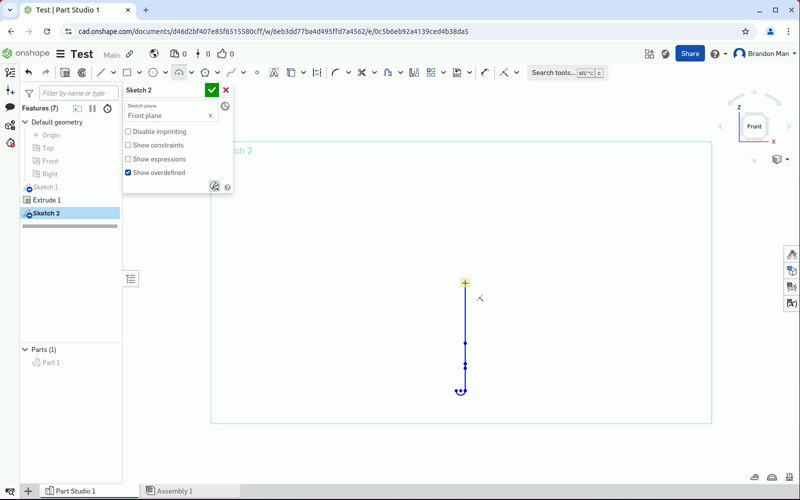
key_down(shift)
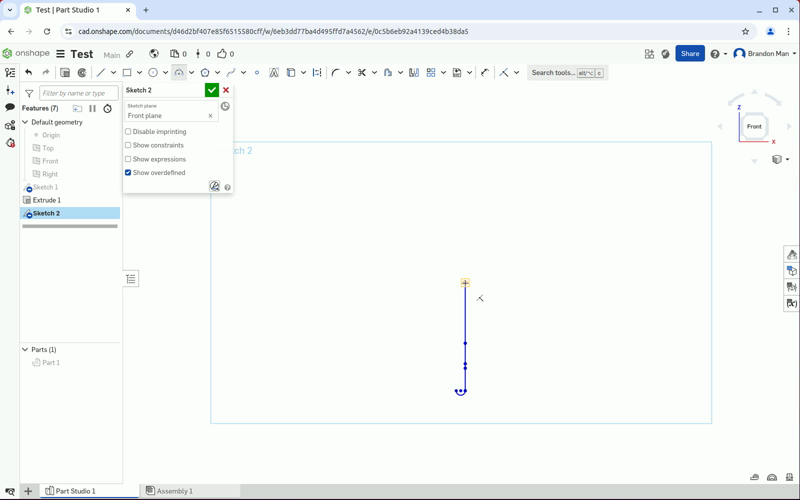
mouse_move(456, 282)
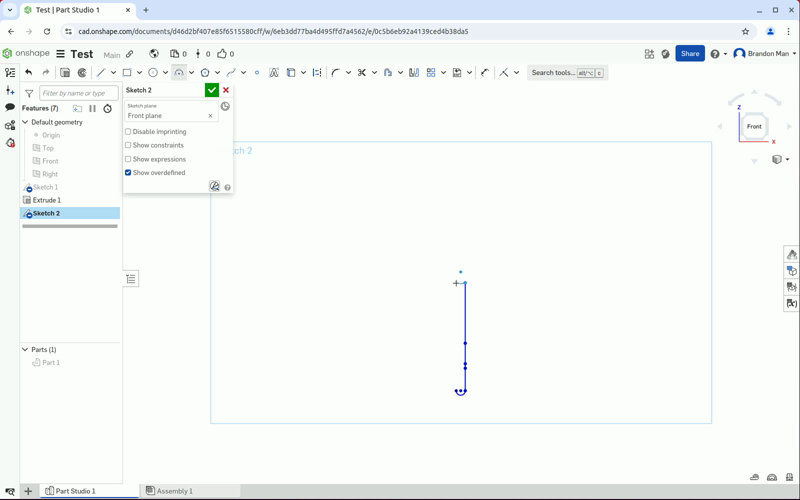
click(456, 282)
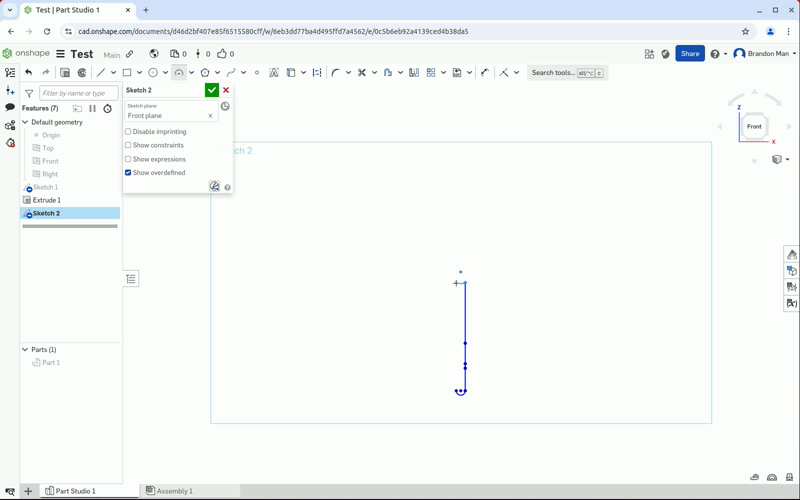
mouse_move(460, 287)
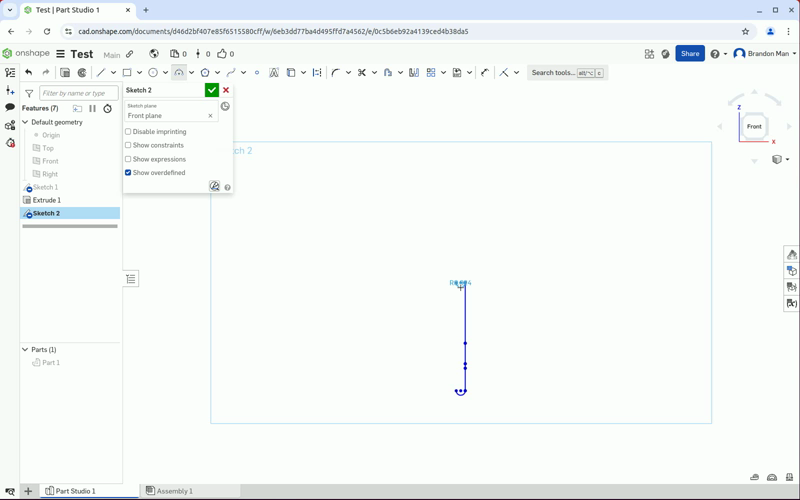
click(460, 287)
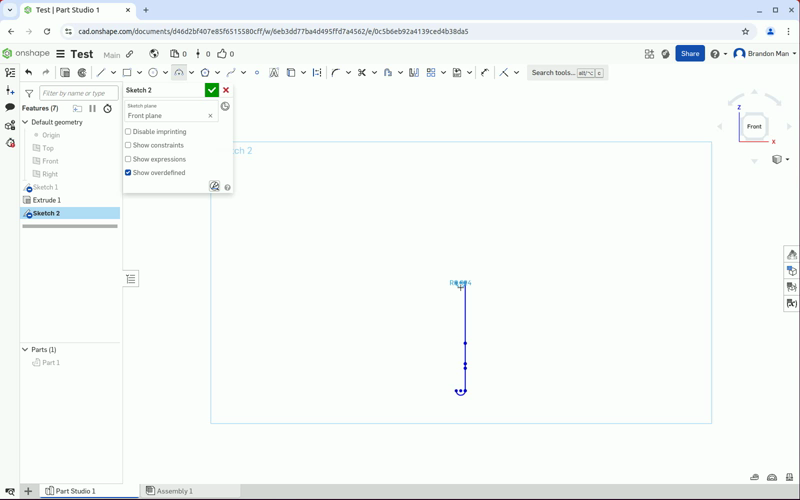
key_up(shift)
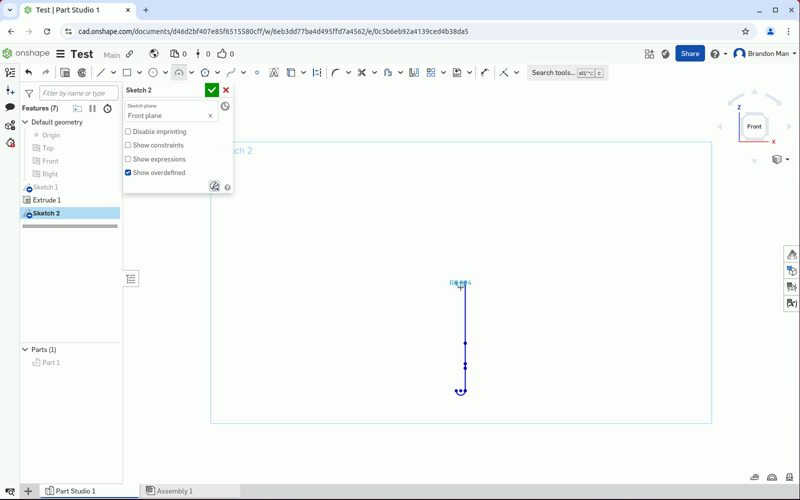
key(esc)
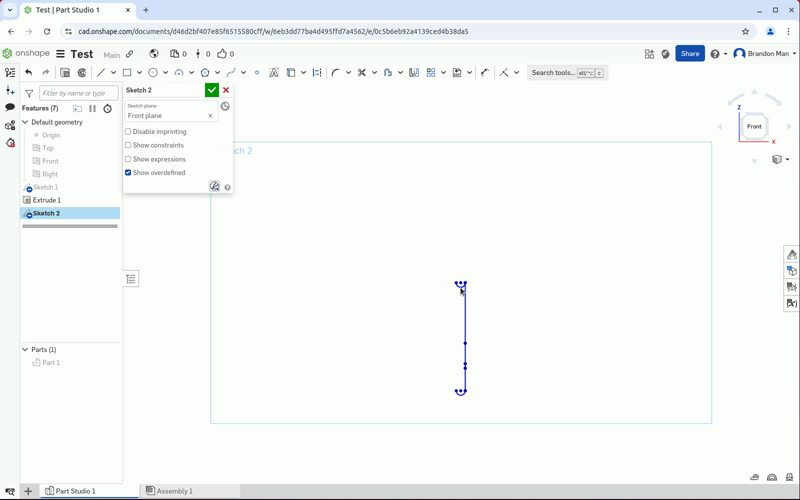
key(l)
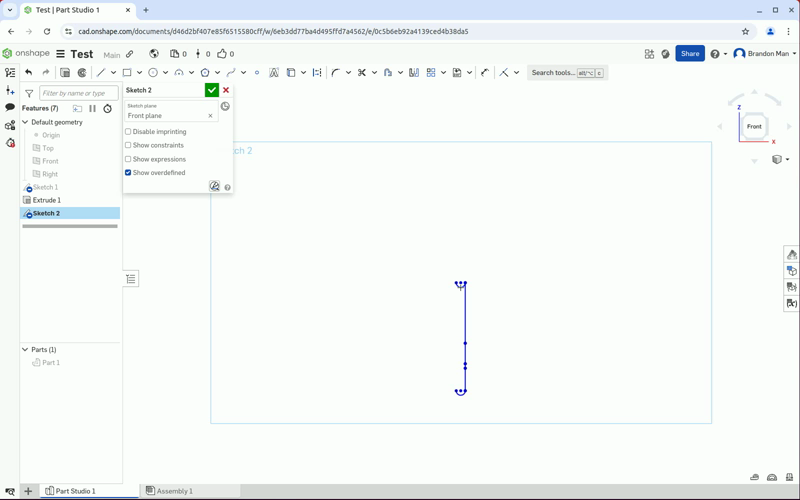
mouse_move(456, 282)
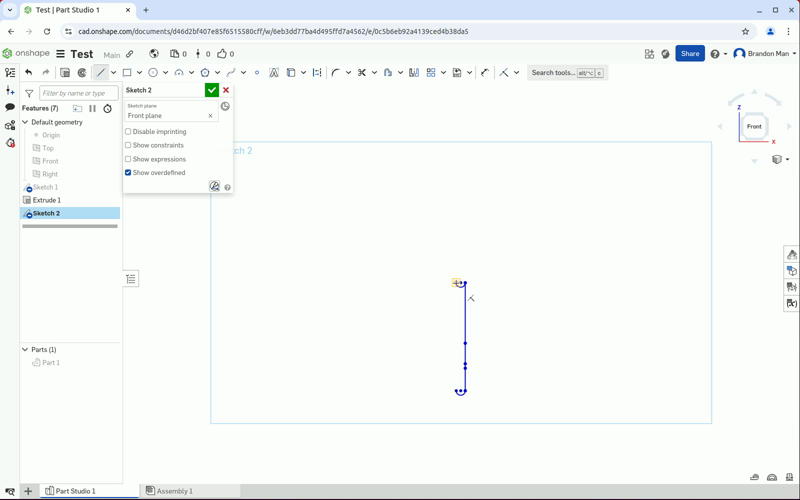
click(456, 282)
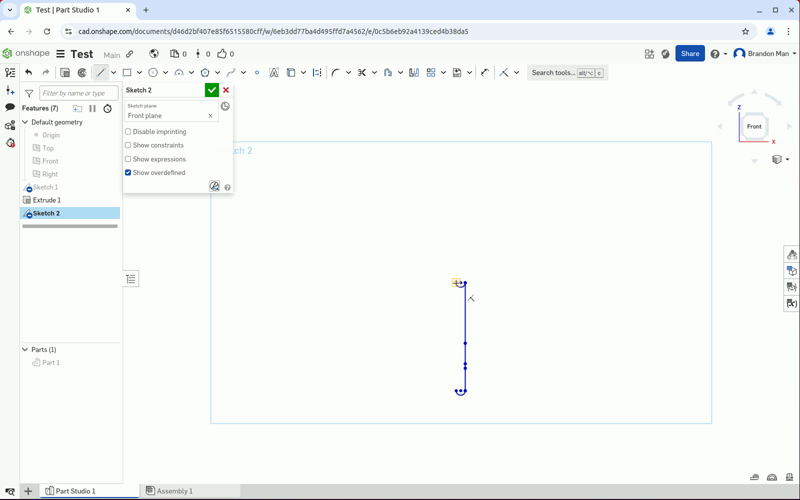
key_down(shift)
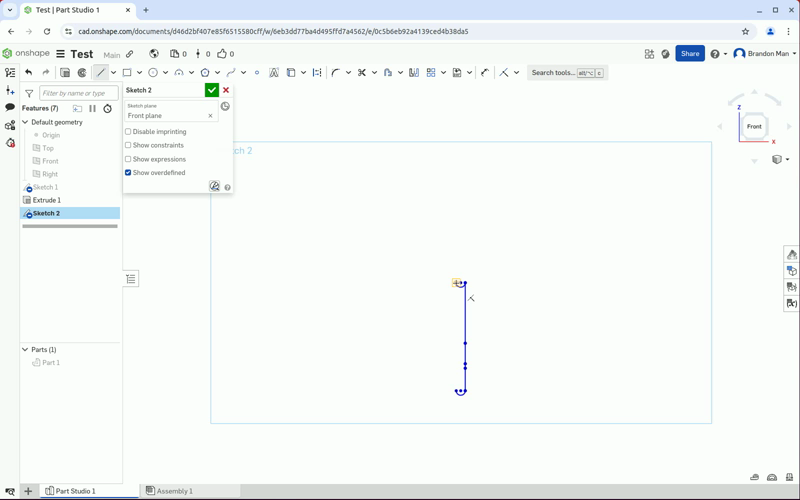
mouse_move(456, 390)
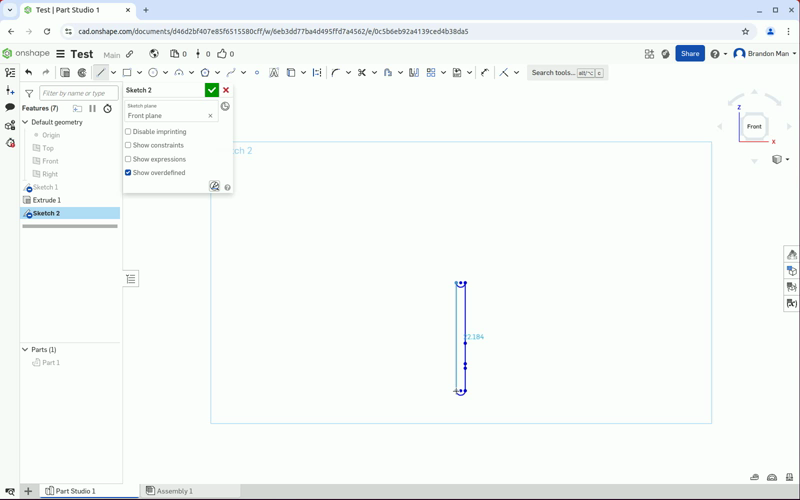
key_up(shift)
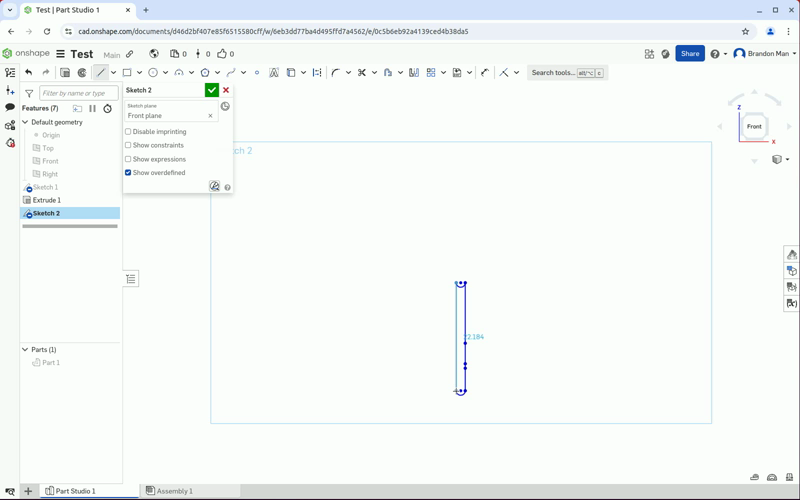
click(456, 390)
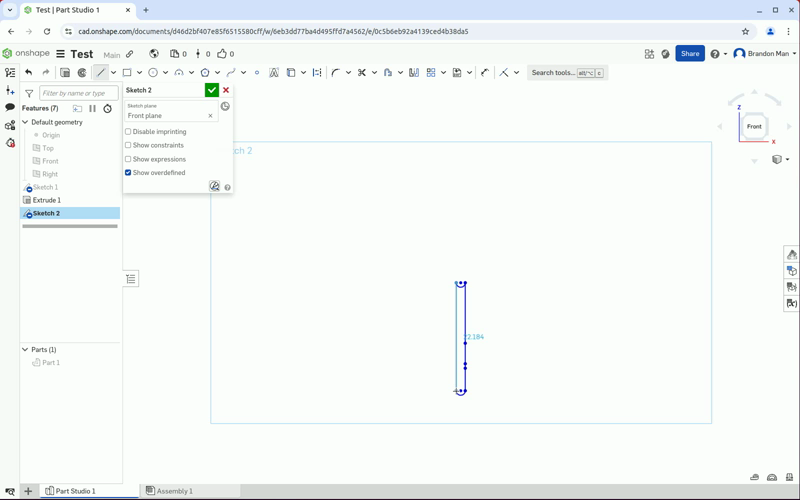
key(esc)
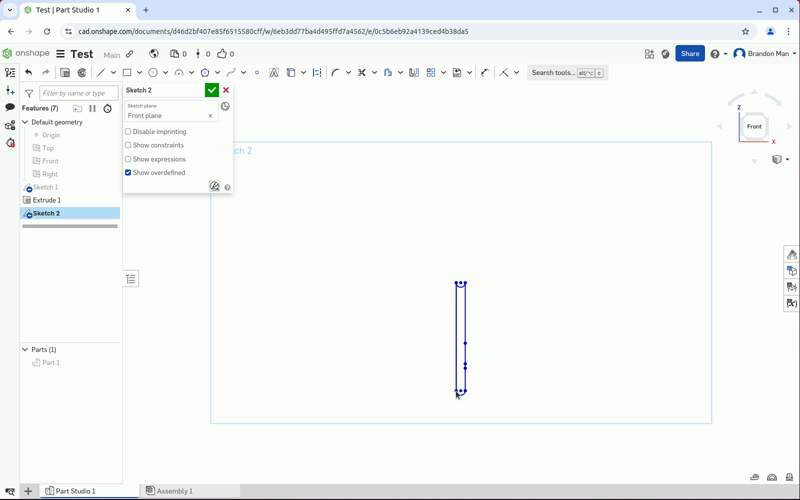
key(c)
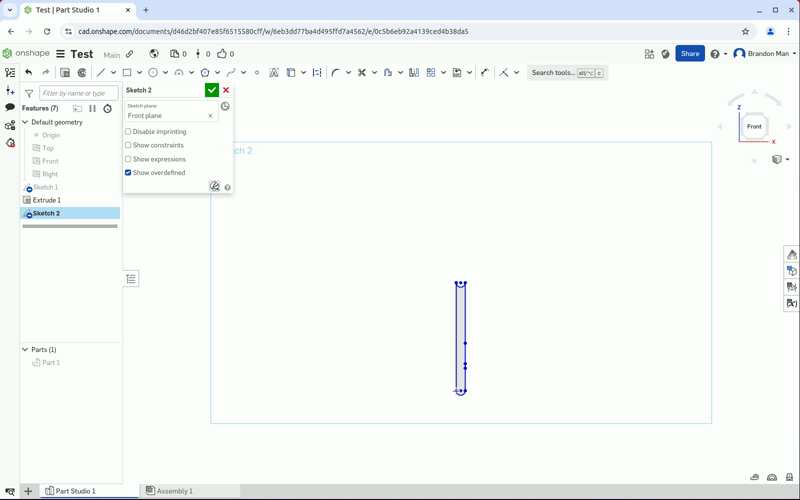
key_down(shift)
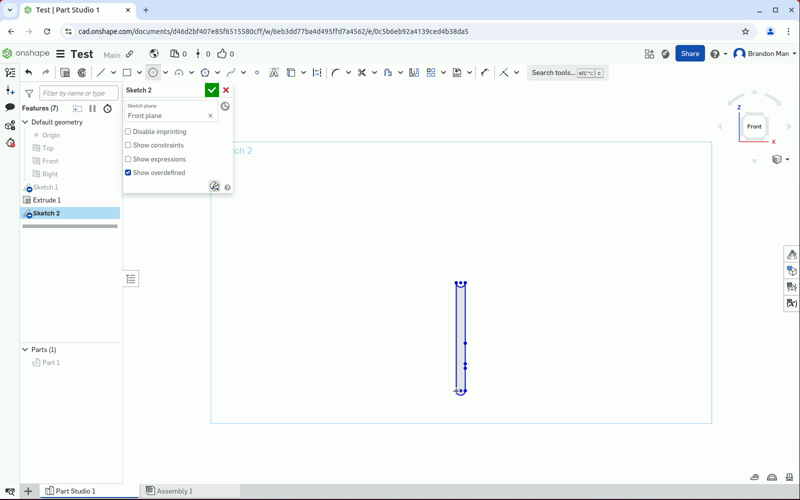
mouse_move(460, 363)
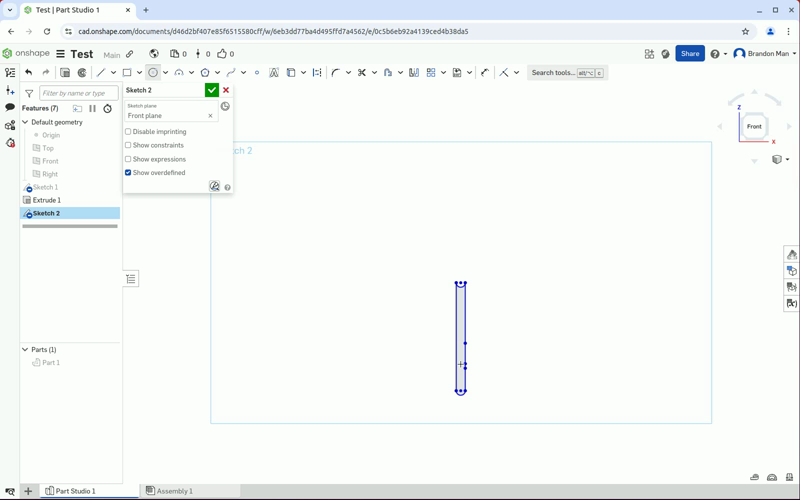
click(460, 363)
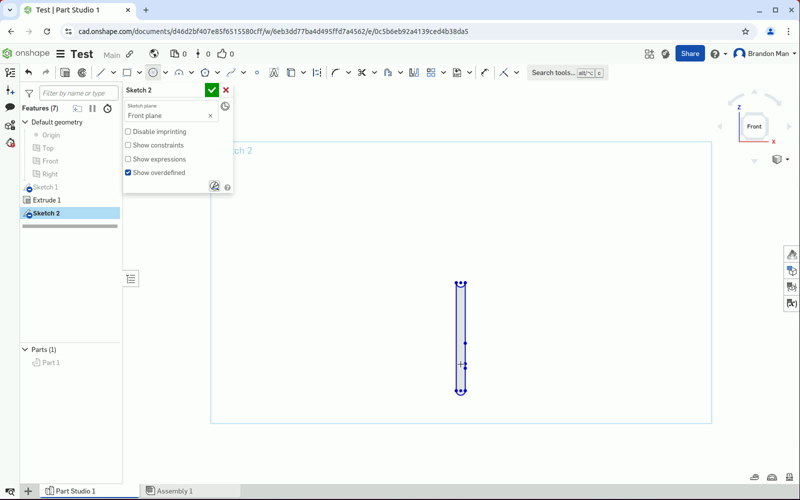
key_up(shift)
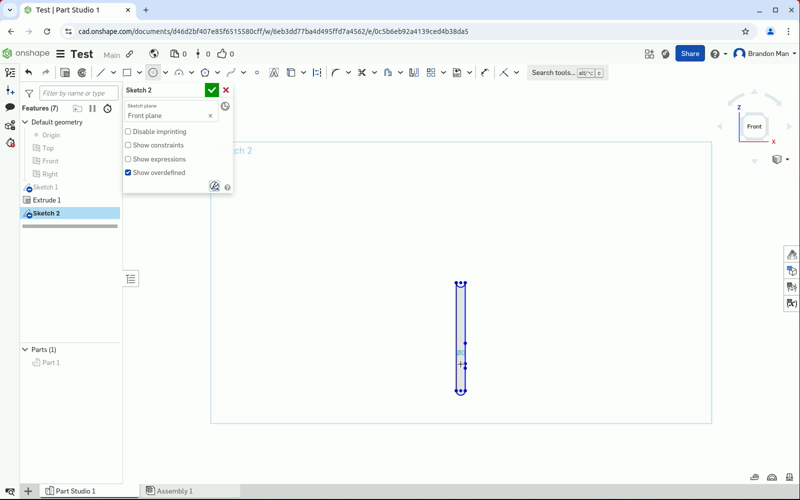
mouse_move(463, 363)
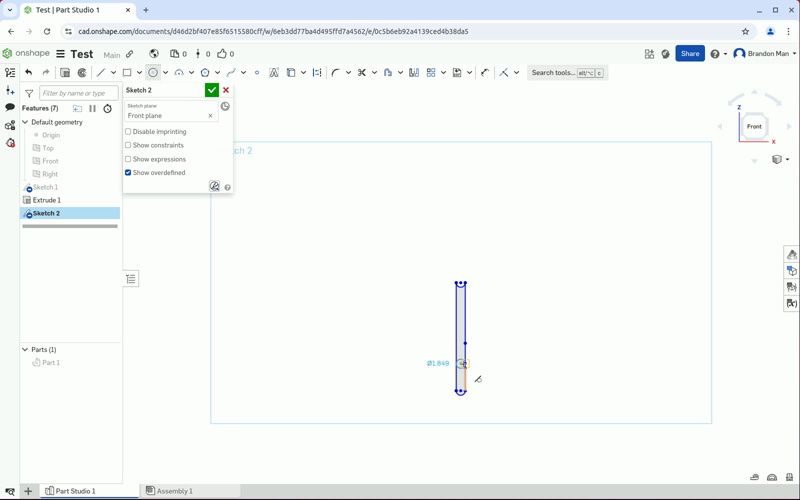
scroll(6)
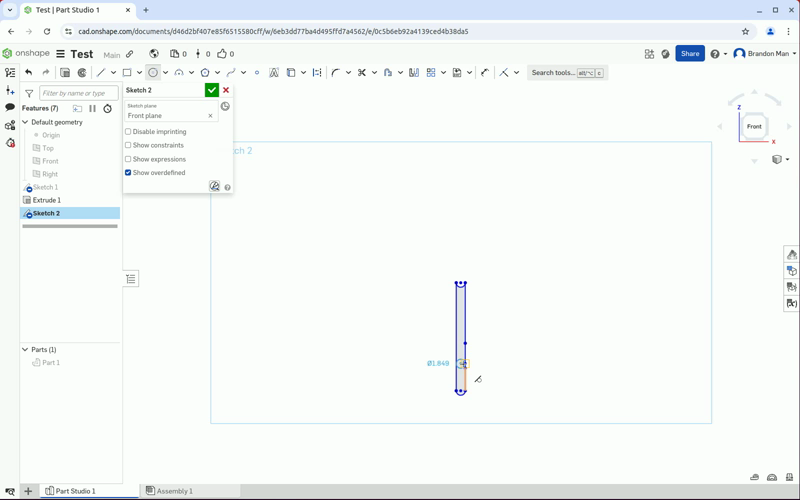
scroll(6)
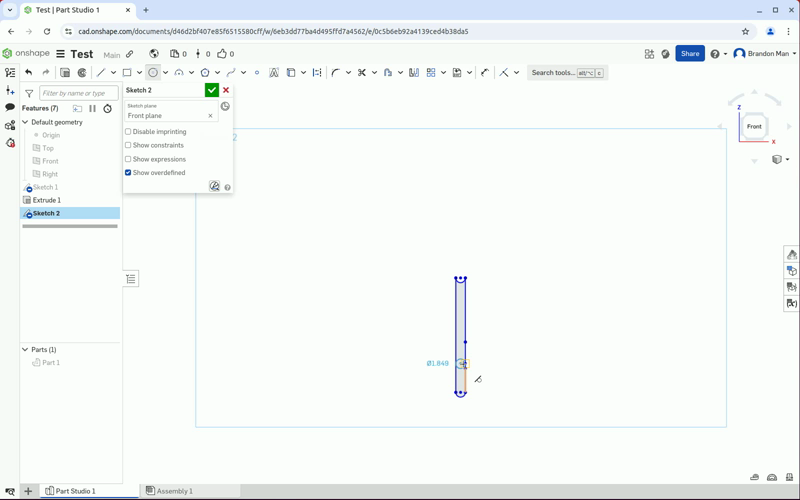
scroll(6)
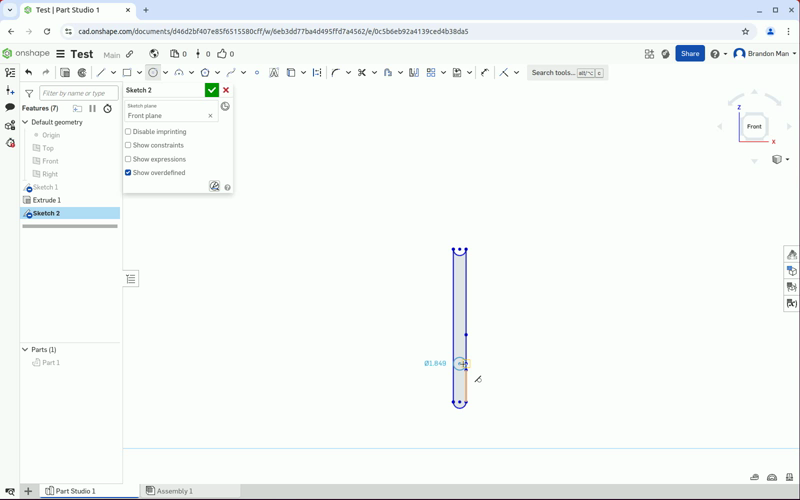
scroll(6)
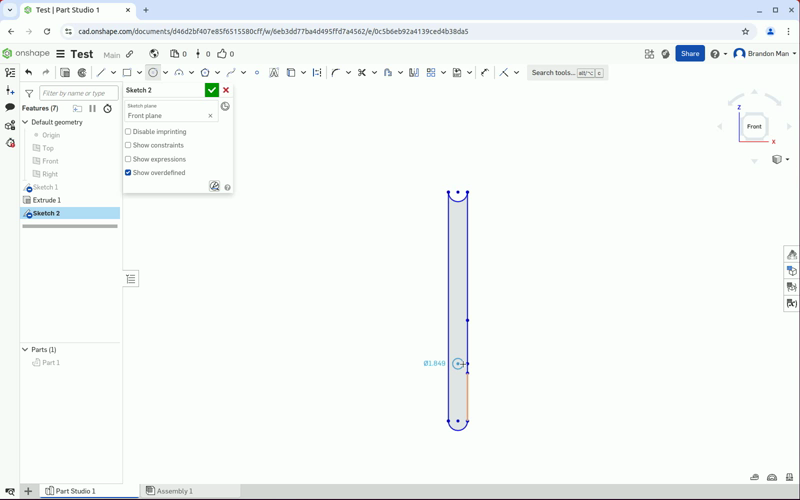
scroll(6)
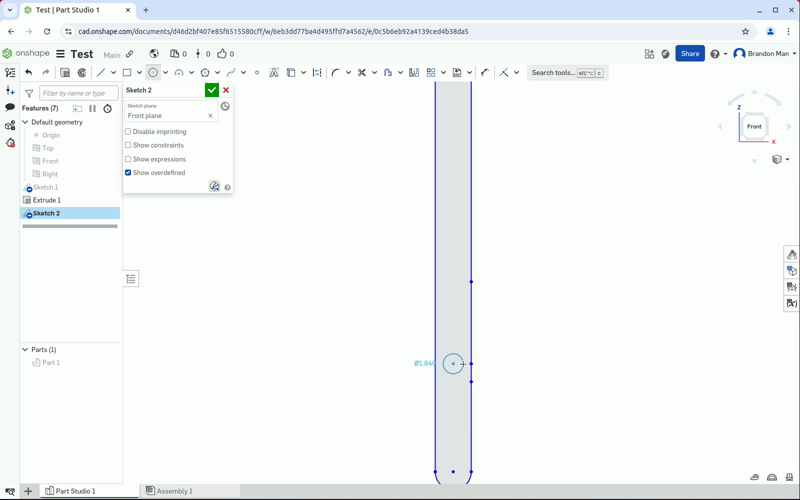
scroll(6)
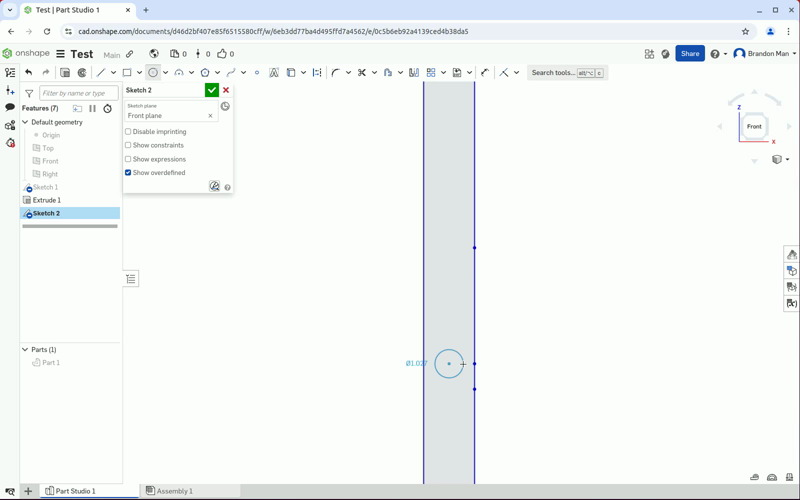
scroll(6)
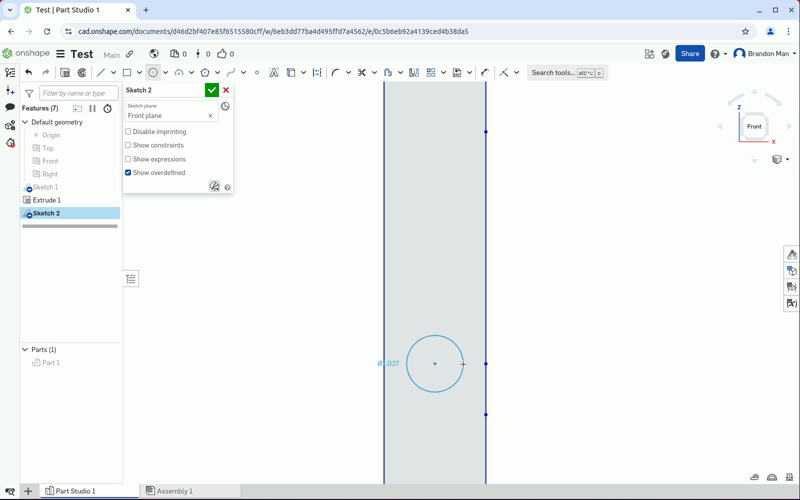
click(463, 363)
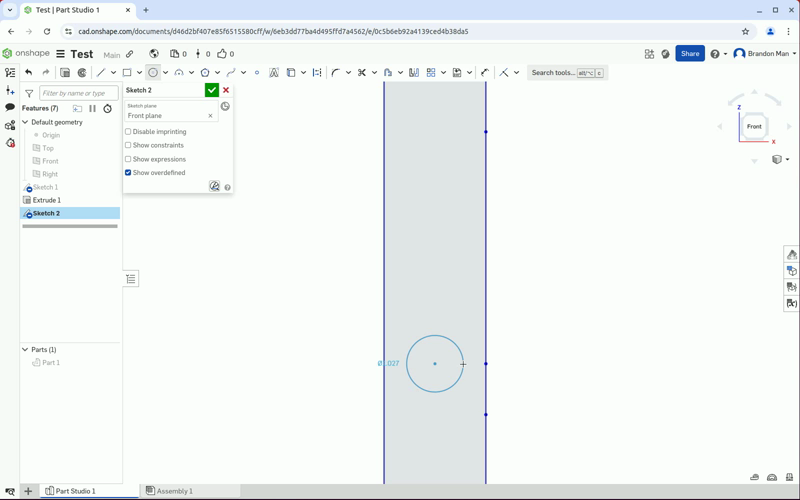
scroll(-6)
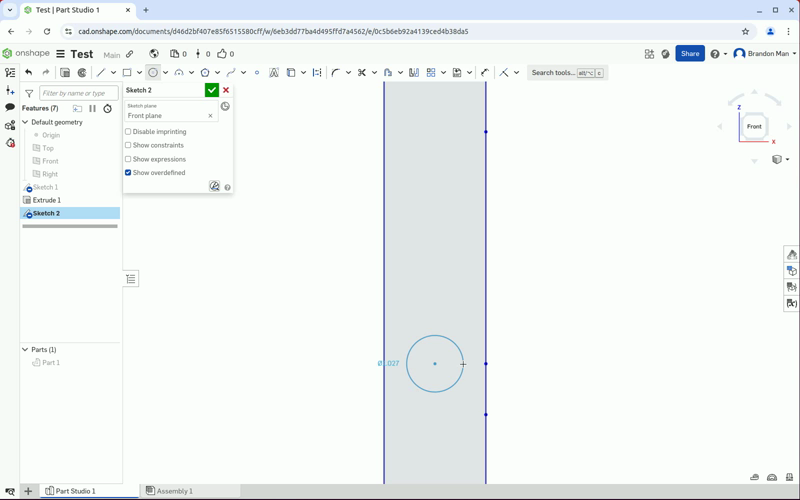
scroll(-6)
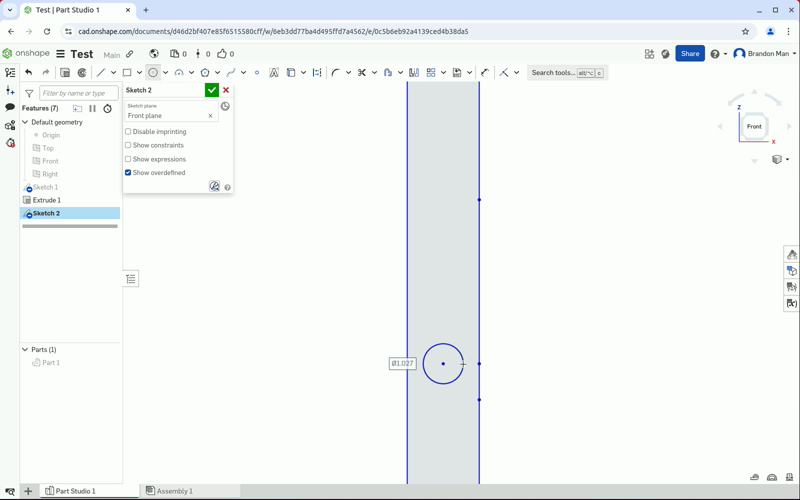
scroll(-6)
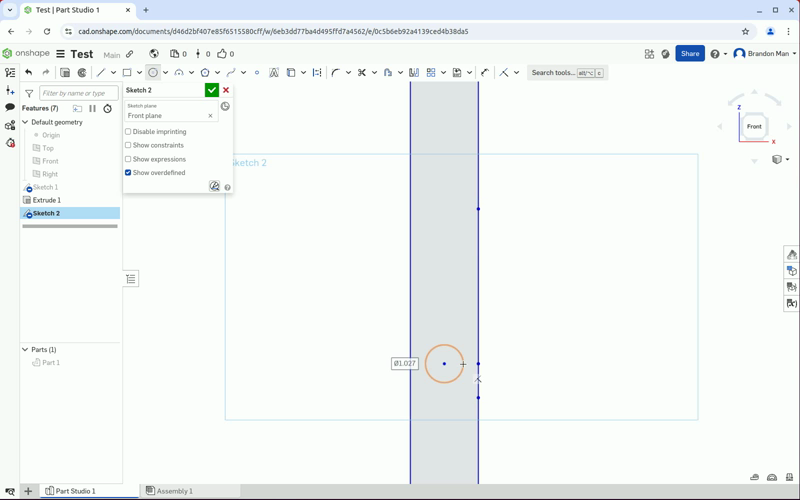
scroll(-6)
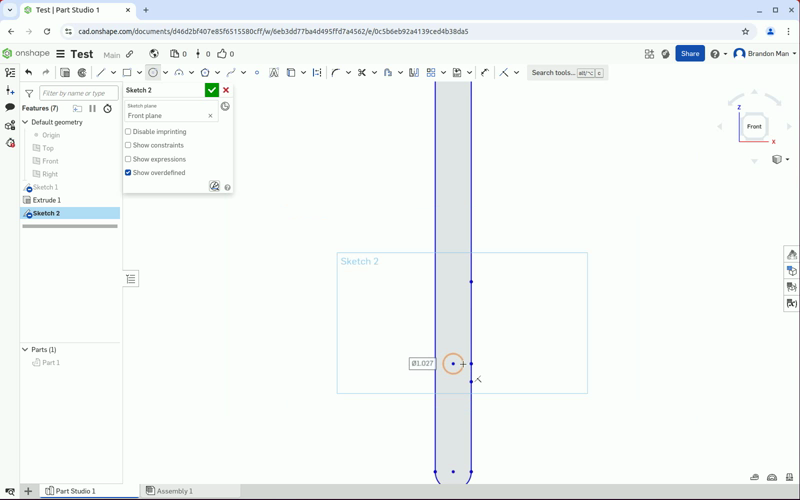
scroll(-6)
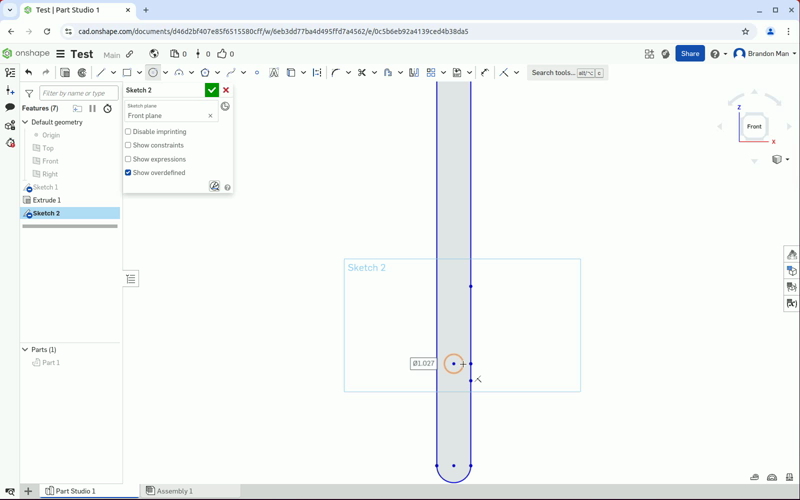
scroll(-6)
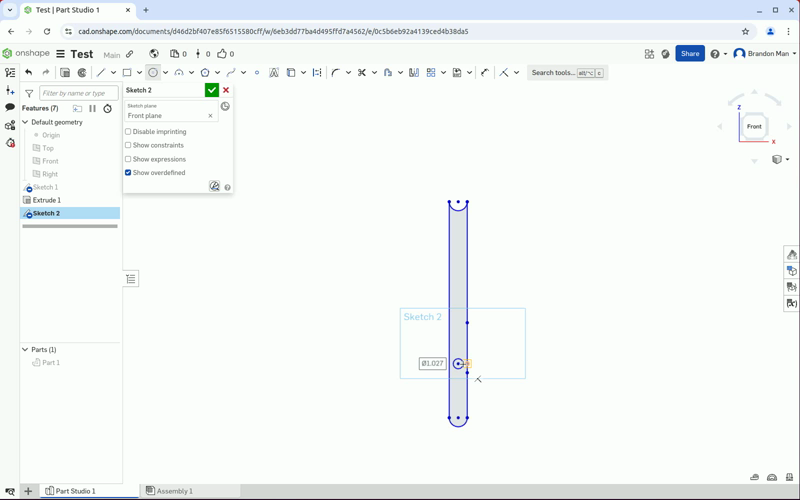
scroll(-6)
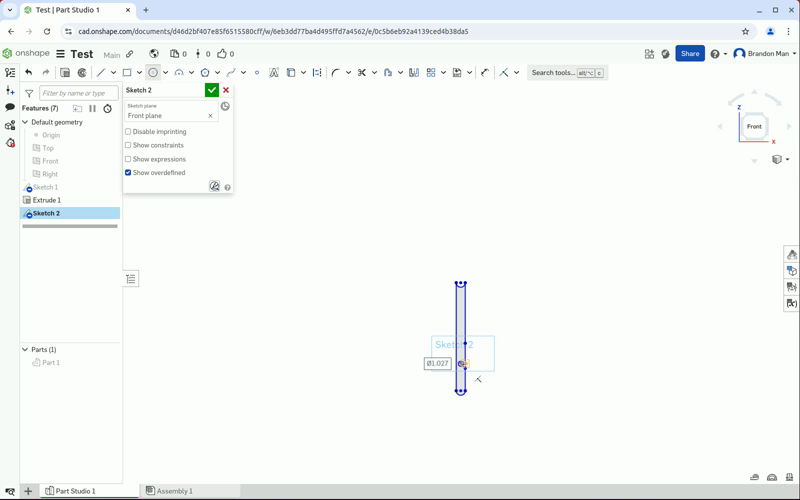
key(esc)
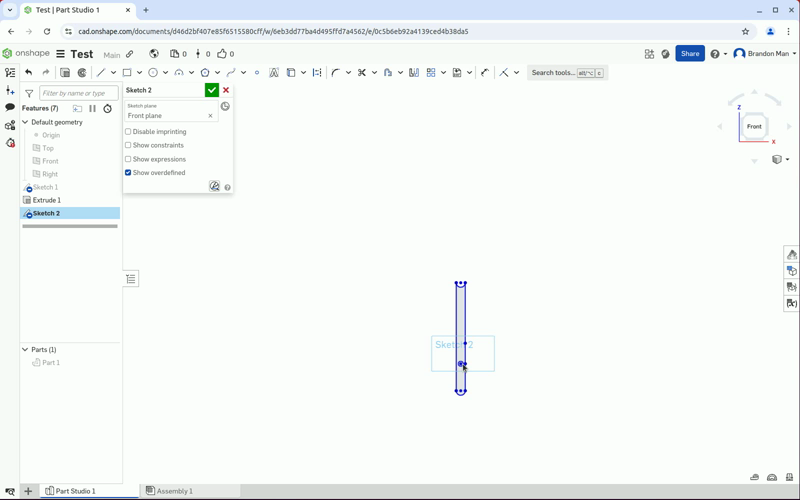
mouse_move(464, 333)
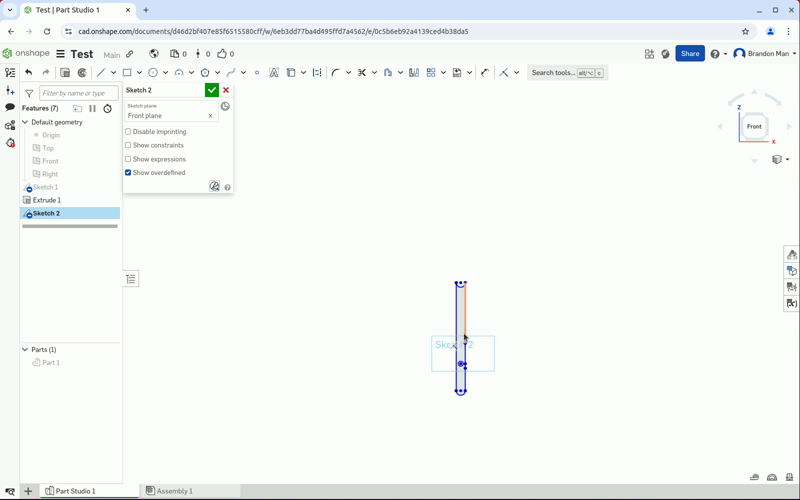
scroll(6)
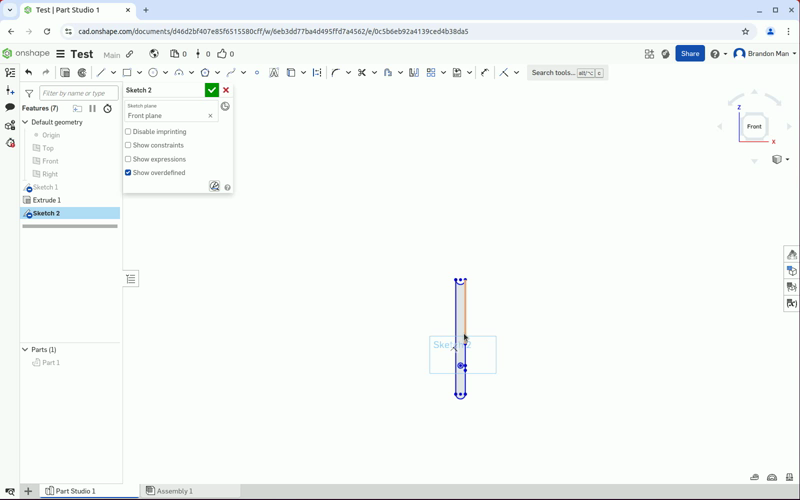
scroll(6)
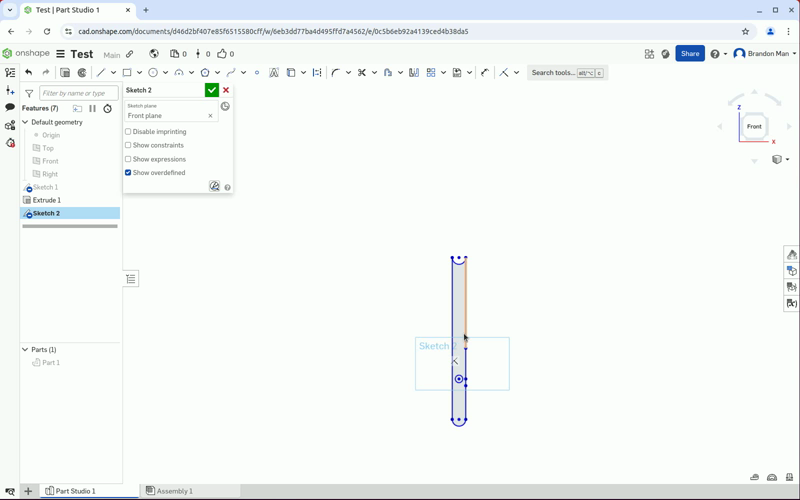
scroll(6)
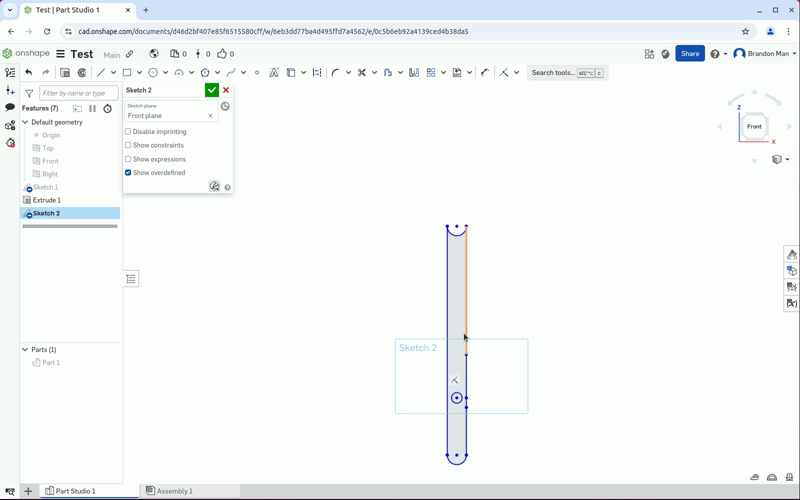
scroll(6)
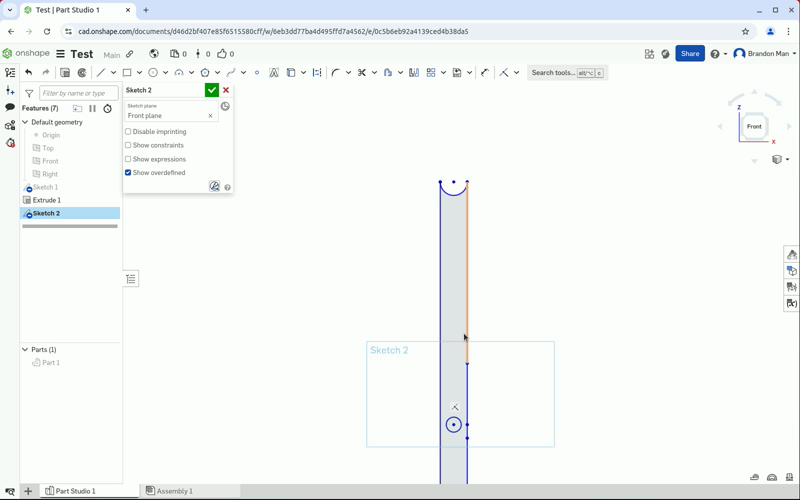
scroll(6)
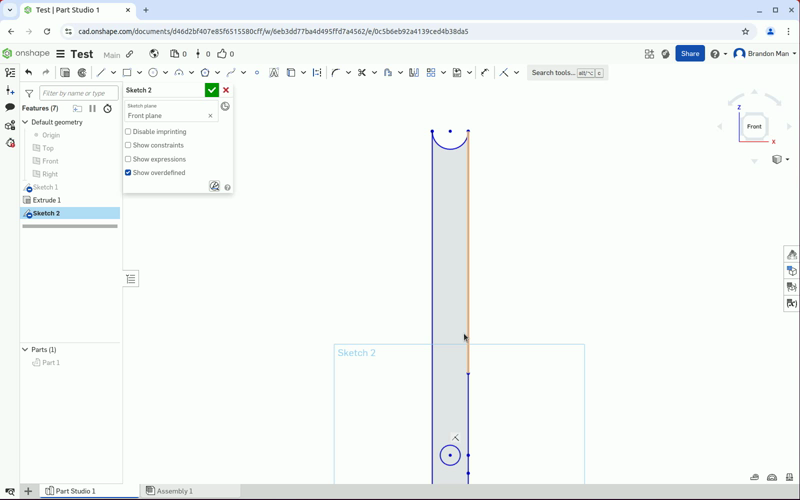
scroll(6)
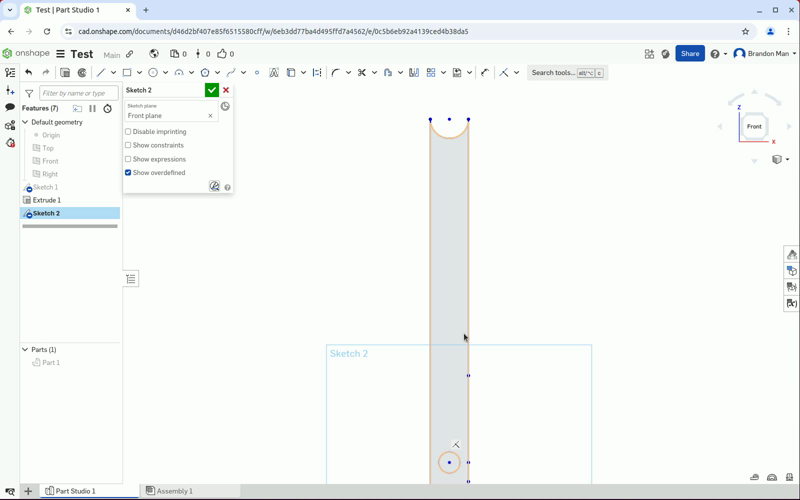
scroll(6)
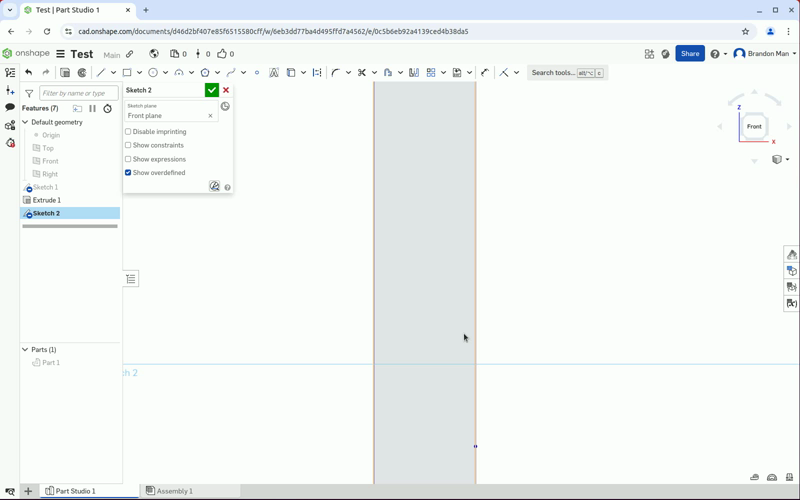
click(464, 333)
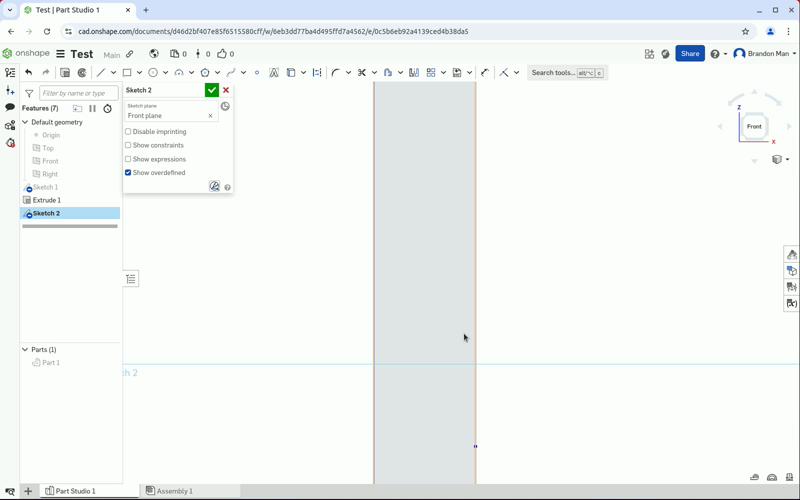
scroll(-6)
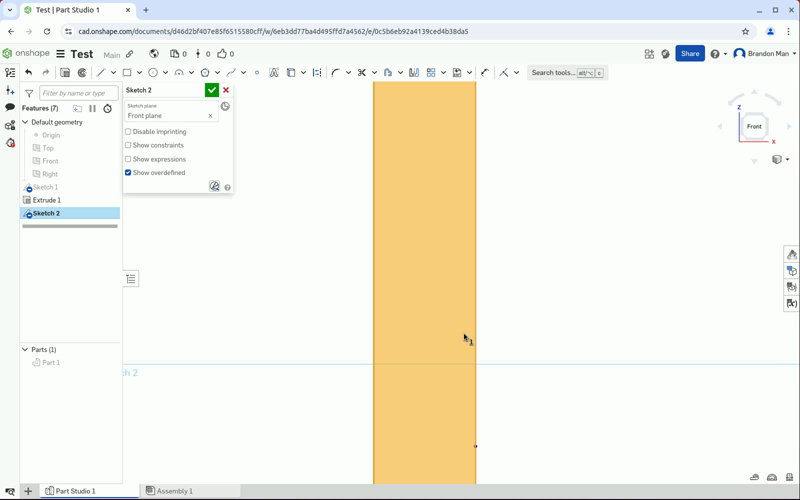
scroll(-6)
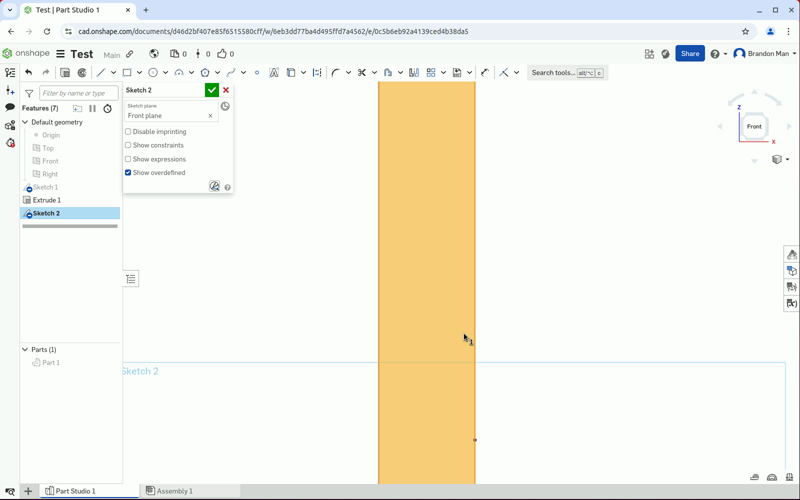
scroll(-6)
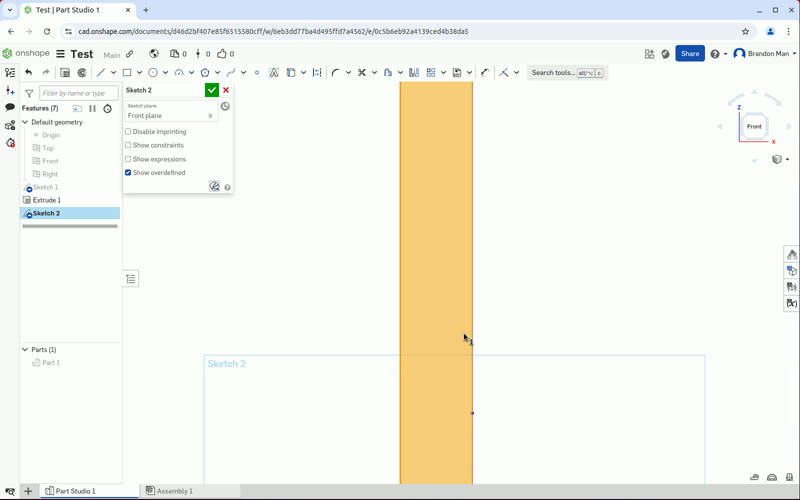
scroll(-6)
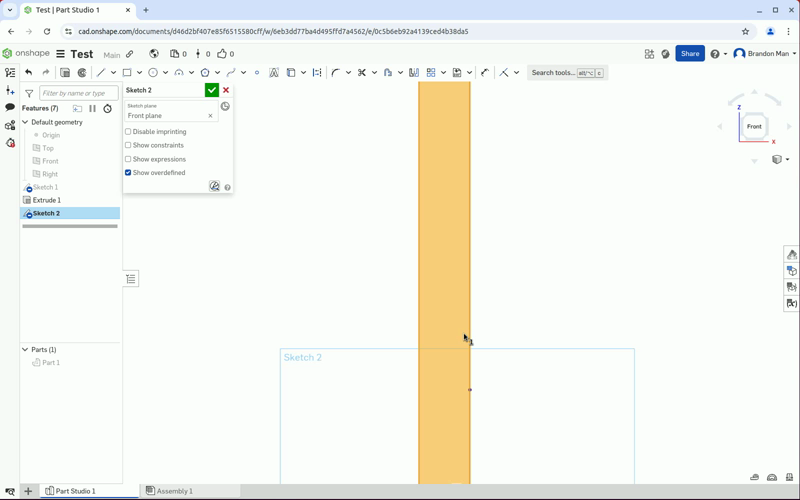
scroll(-6)
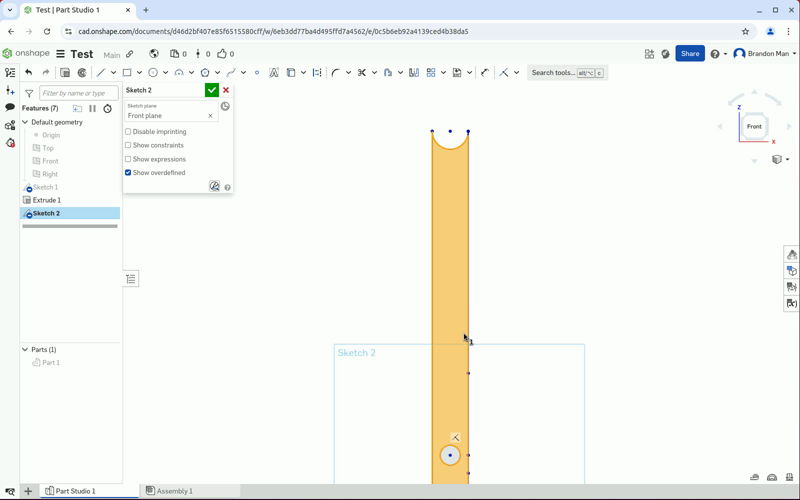
scroll(-6)
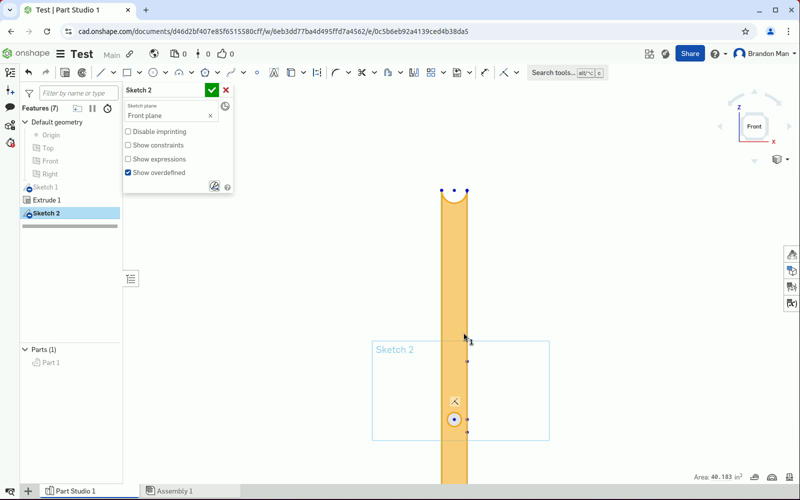
scroll(-6)
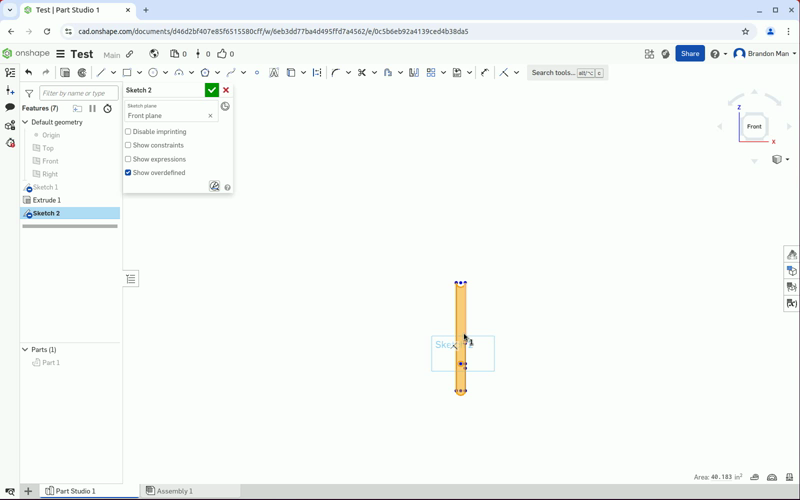
mouse_move(73, 352)
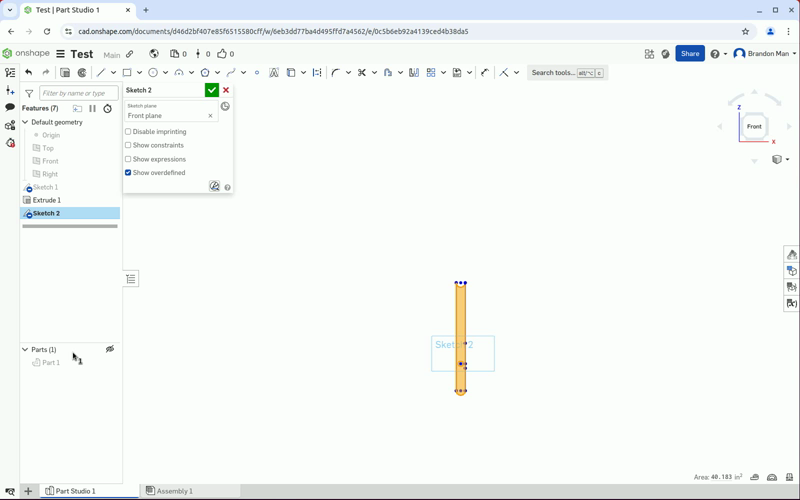
key(shift+y)
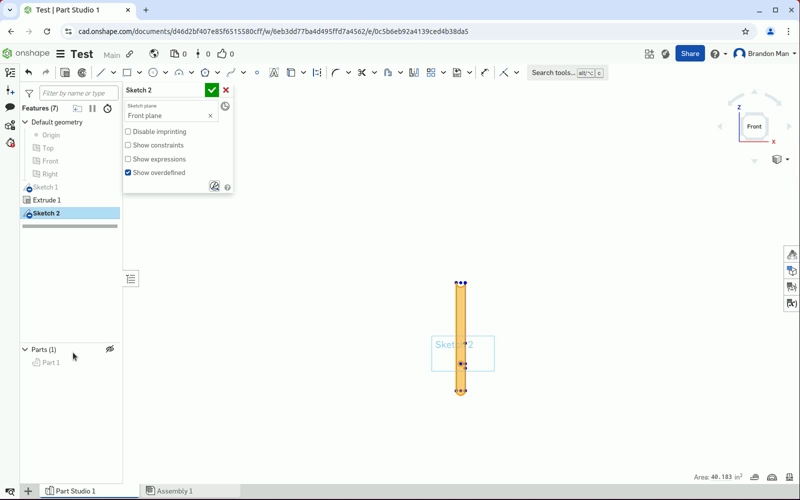
key(shift+e)
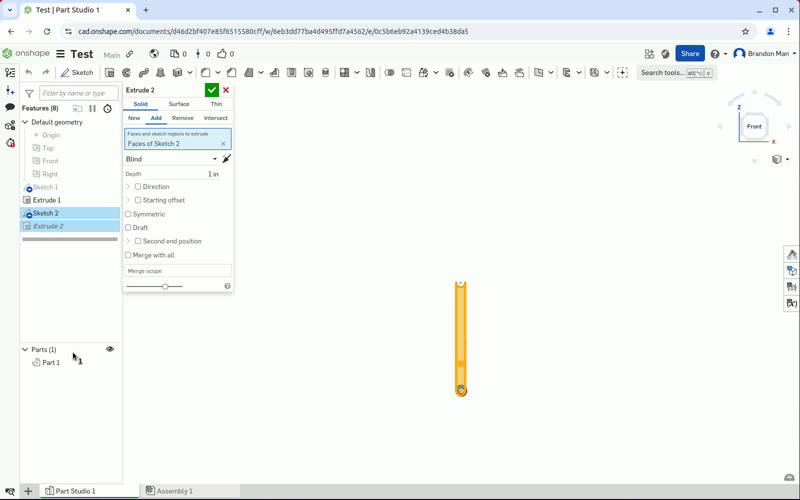
mouse_move(143, 106)
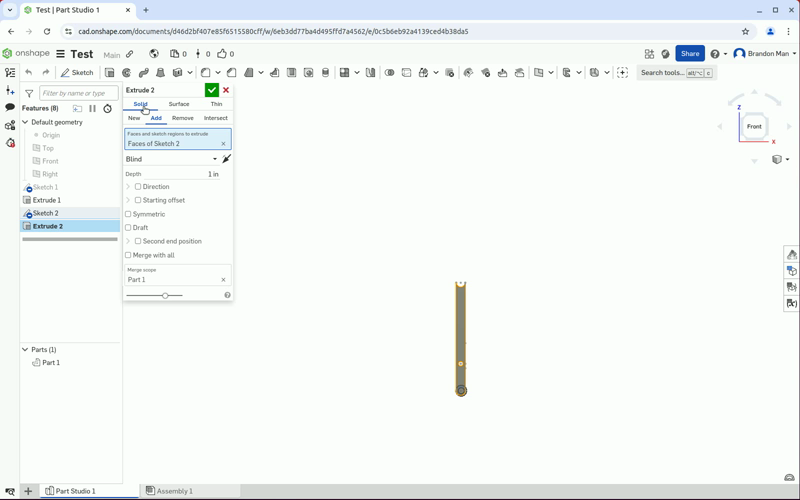
click(143, 106)
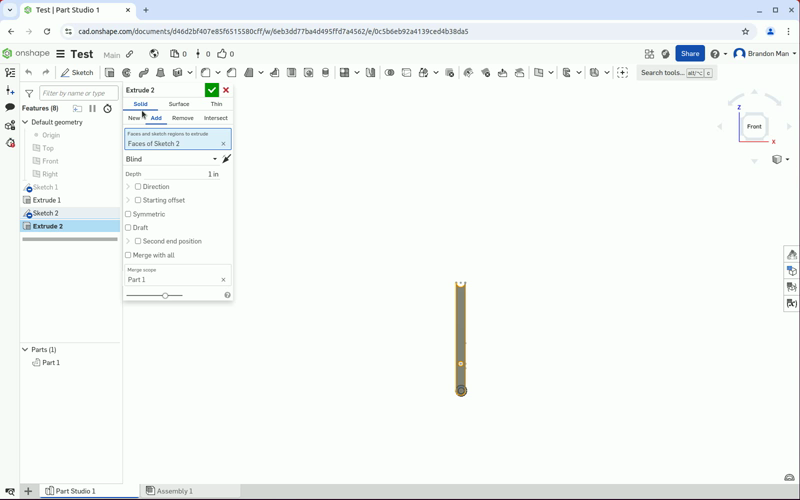
mouse_move(137, 120)
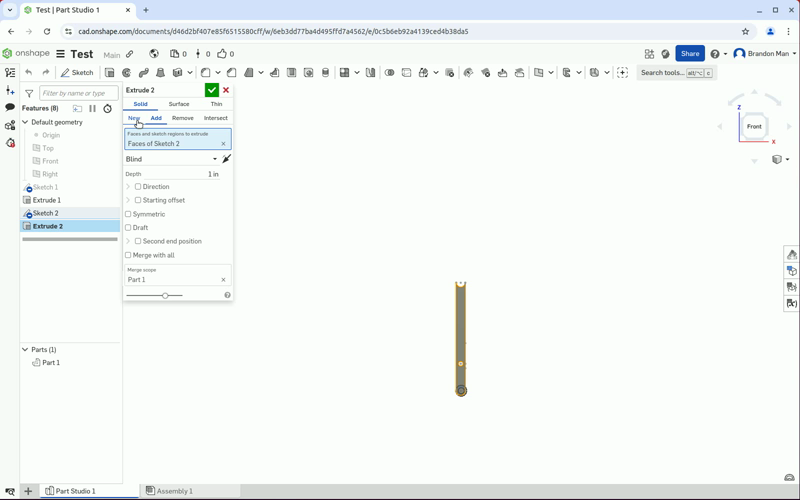
click(137, 120)
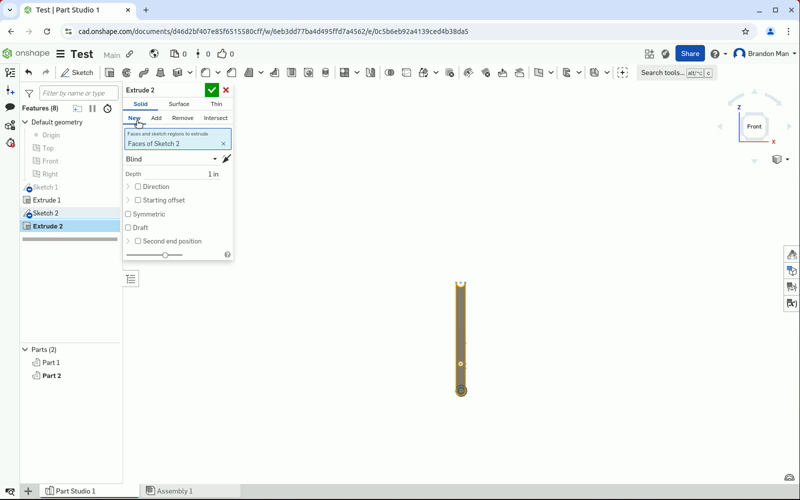
key(tab, 4)
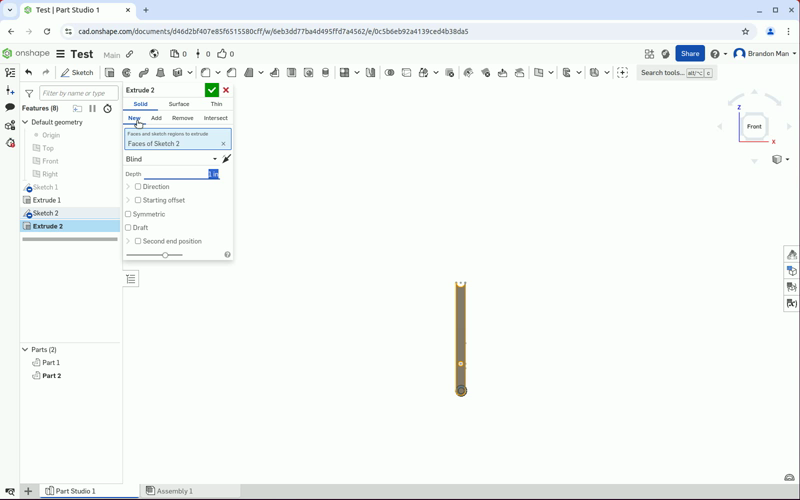
text(1.926)
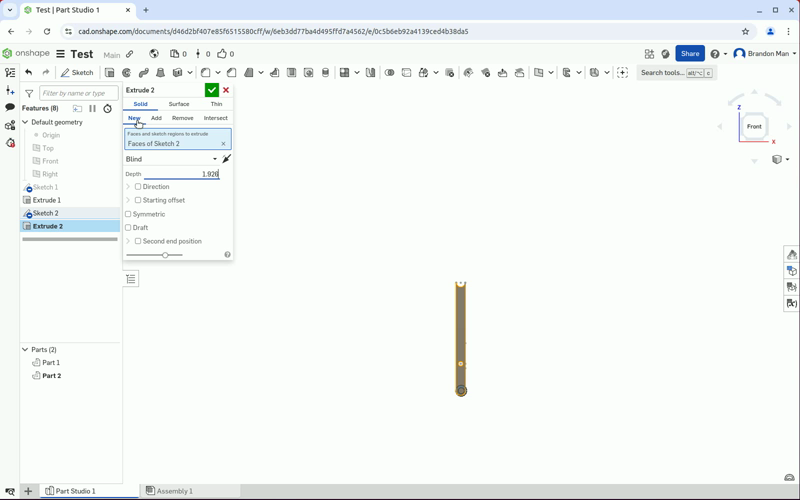
key(enter)
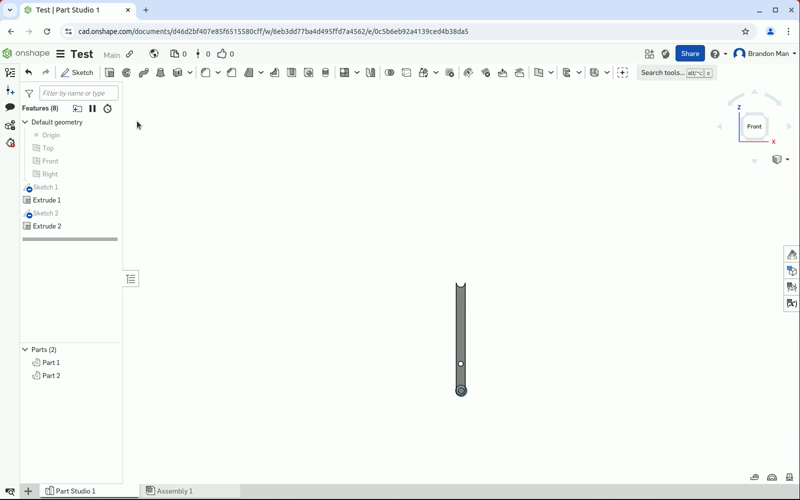
key(shift+h)
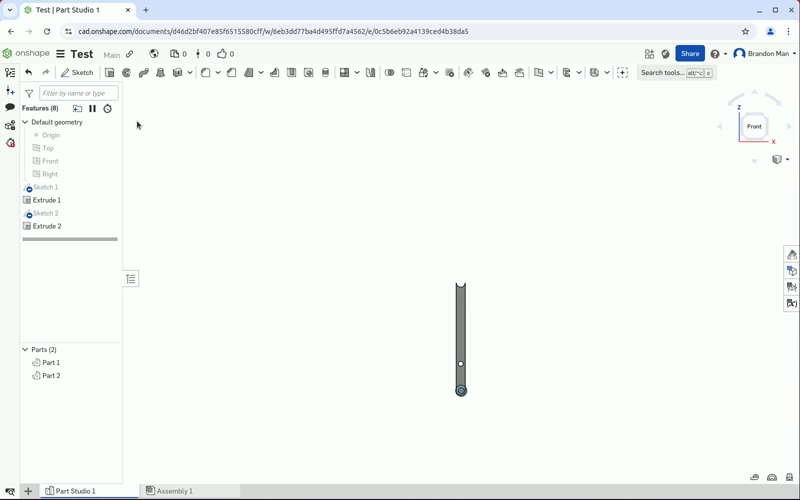
key(shift+h)
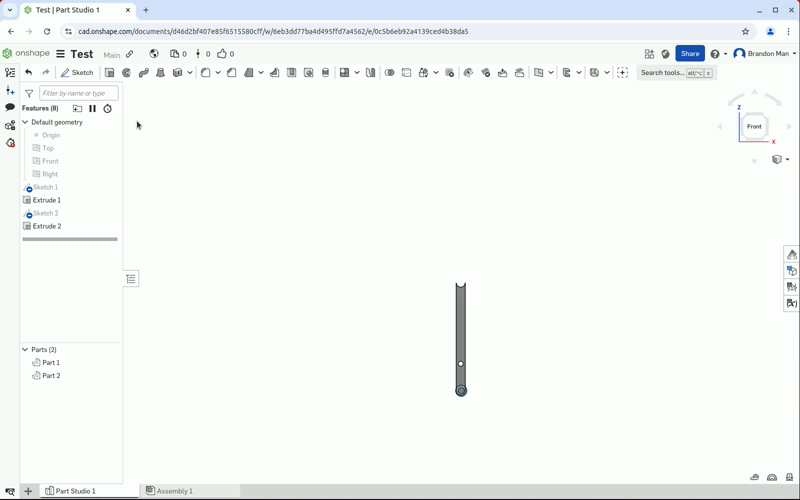
mouse_move(73, 189)
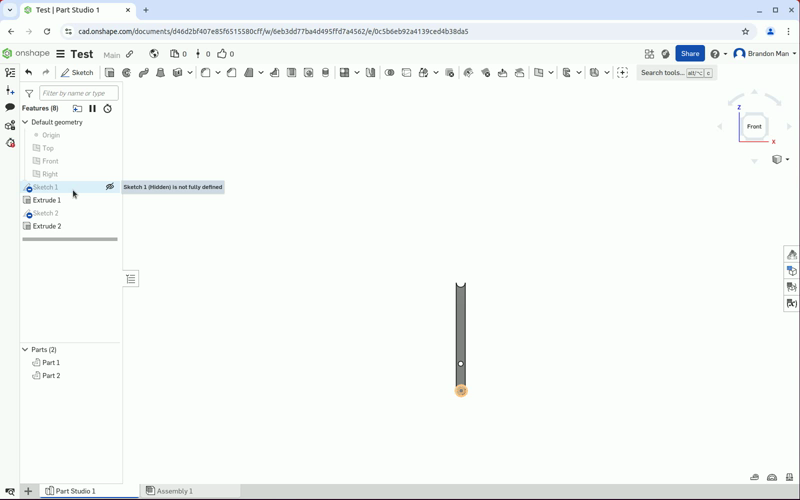
click(73, 189)
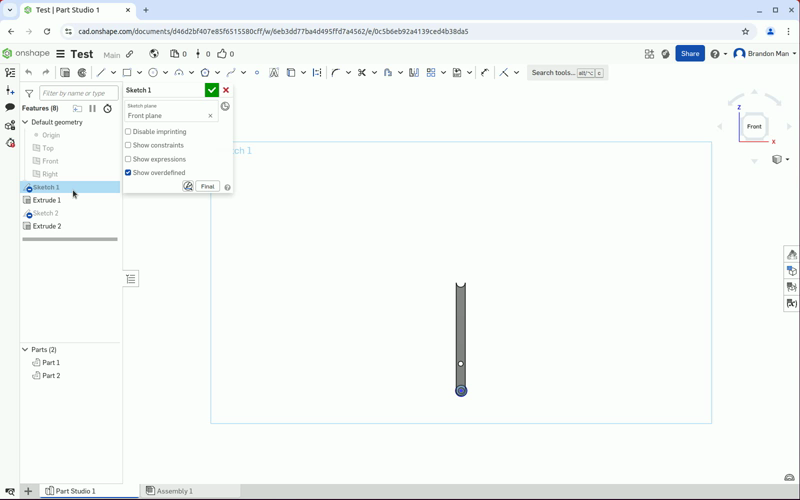
mouse_move(229, 92)
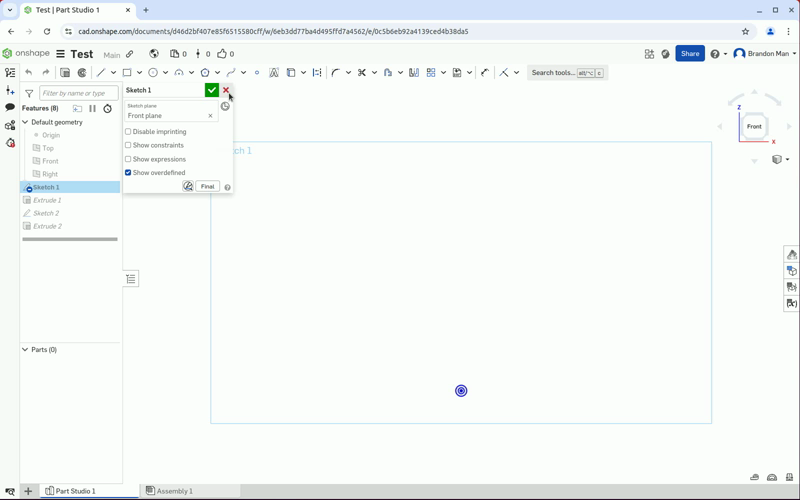
click(229, 92)
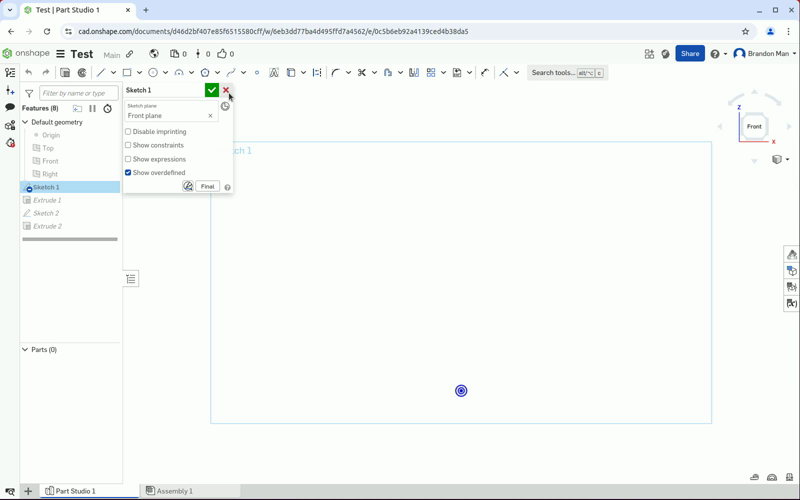
key(shift+s)
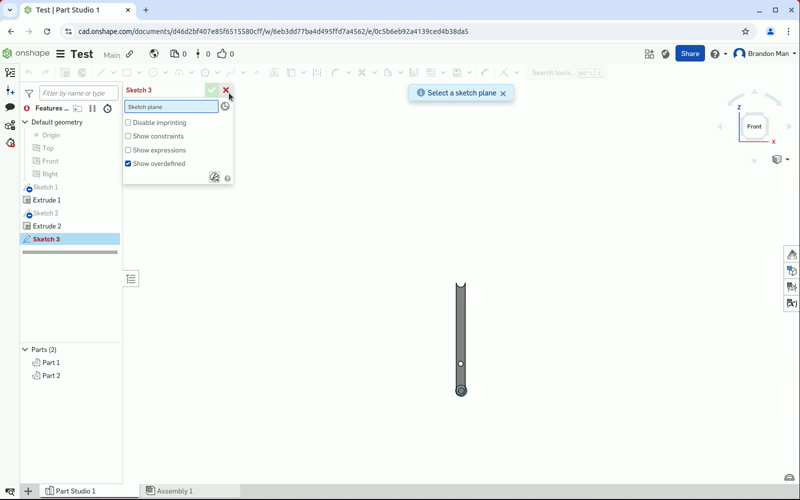
mouse_move(73, 163)
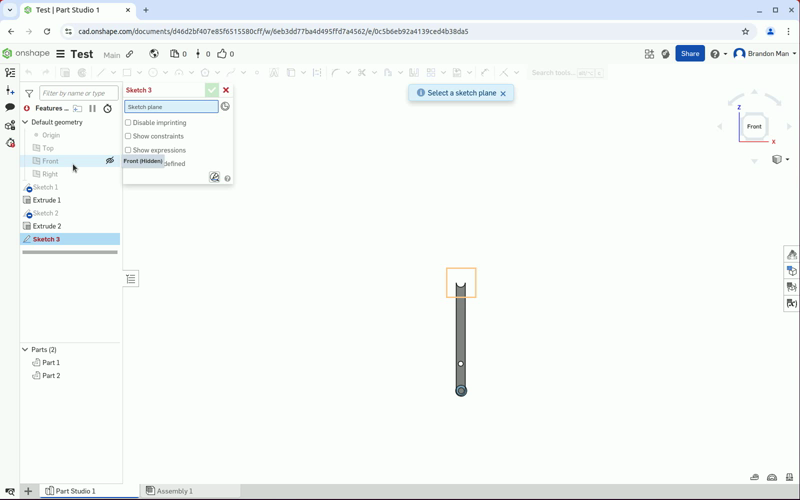
click(73, 163)
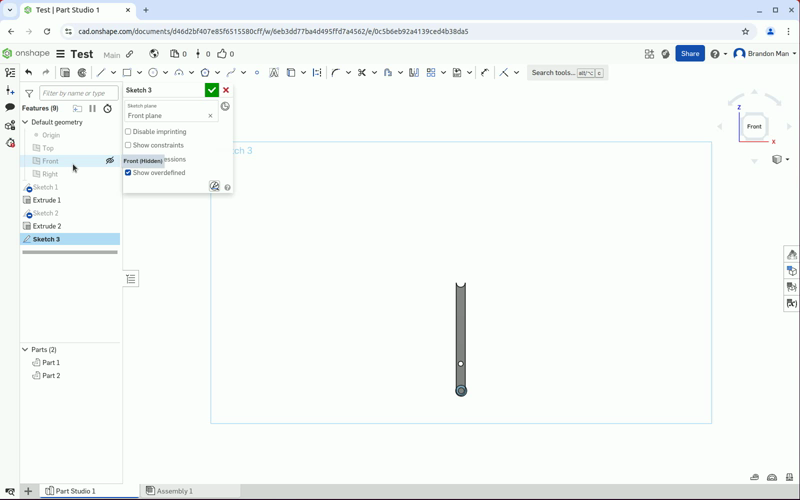
mouse_move(73, 352)
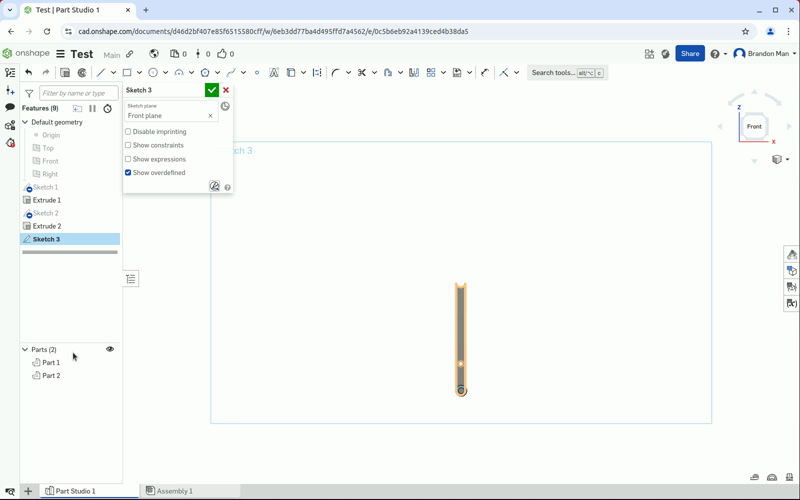
key(y)
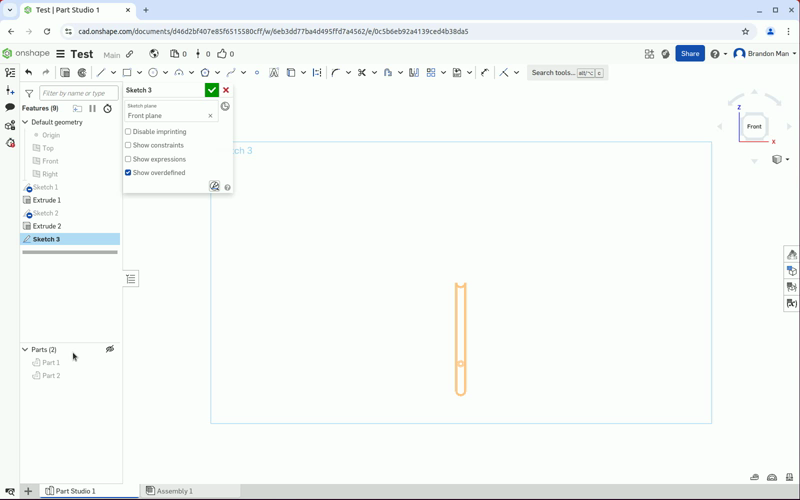
key(c)
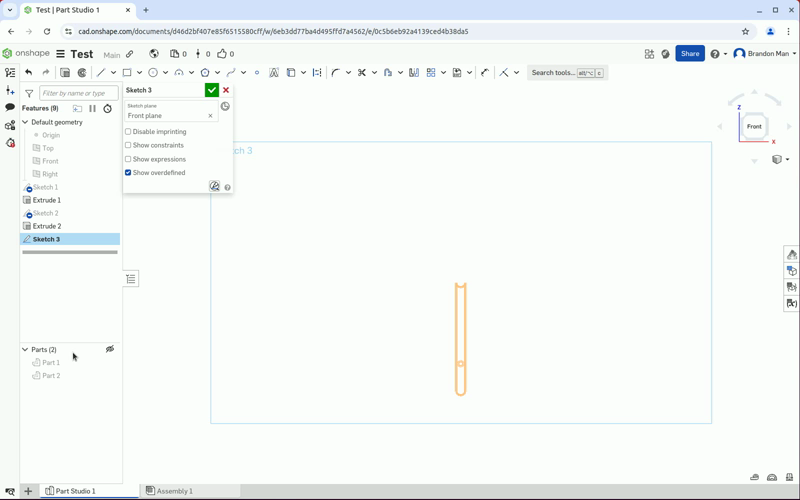
key_down(shift)
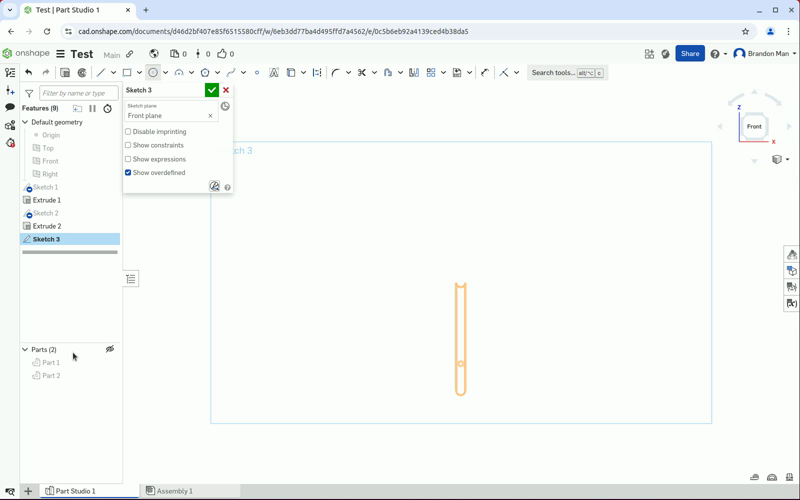
mouse_move(461, 282)
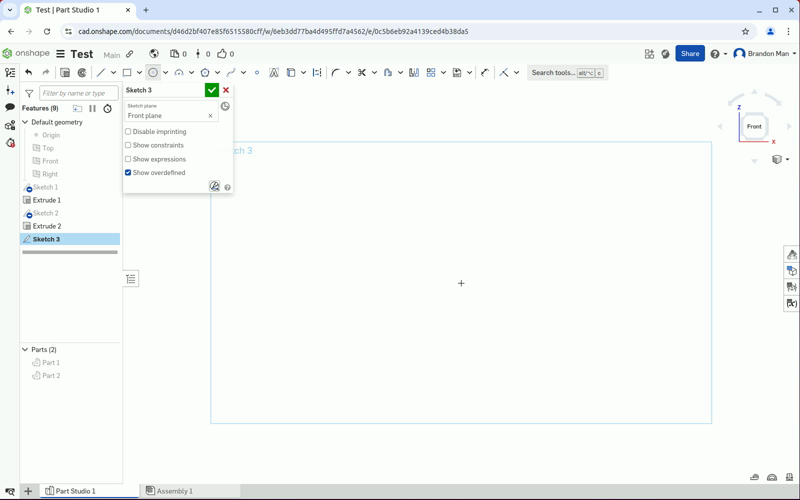
click(461, 282)
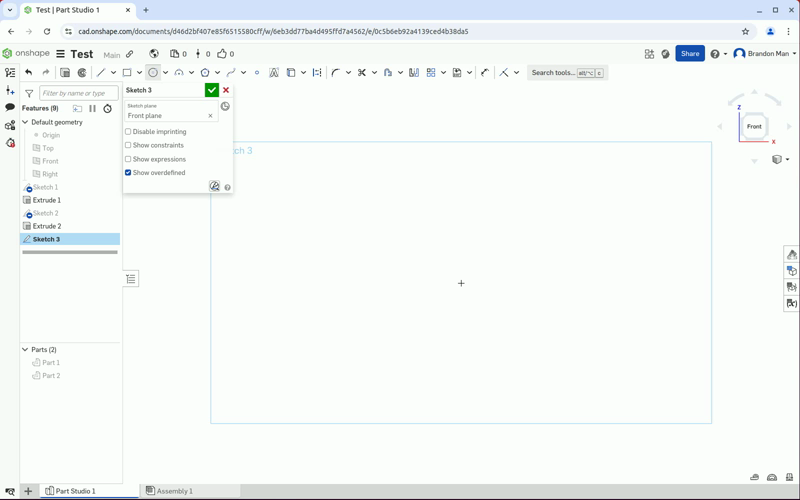
key_up(shift)
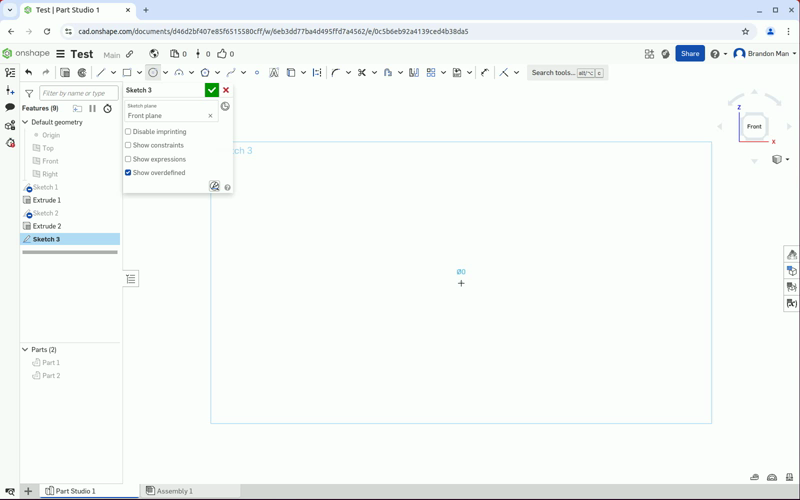
mouse_move(466, 282)
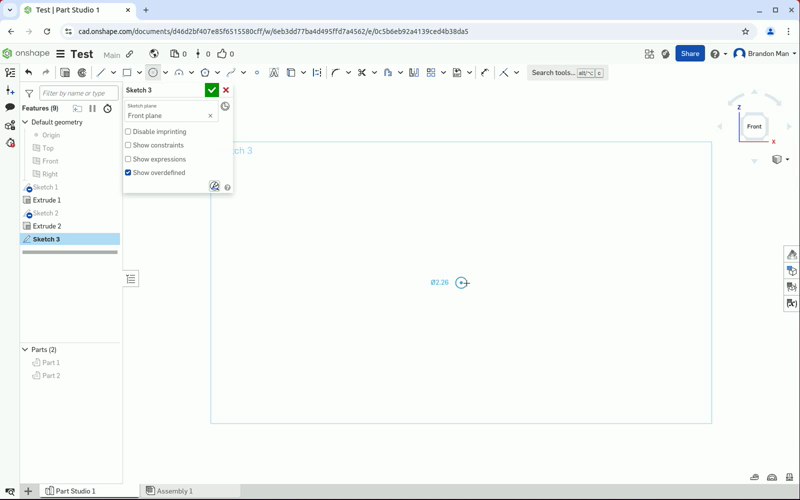
click(466, 282)
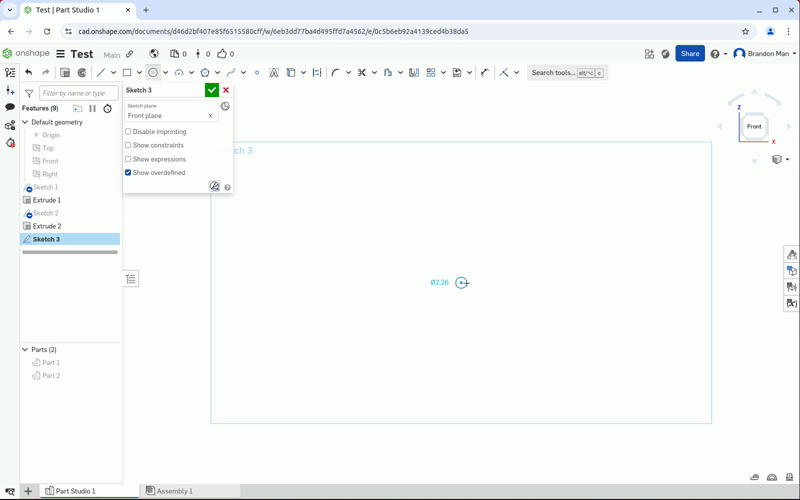
key(esc)
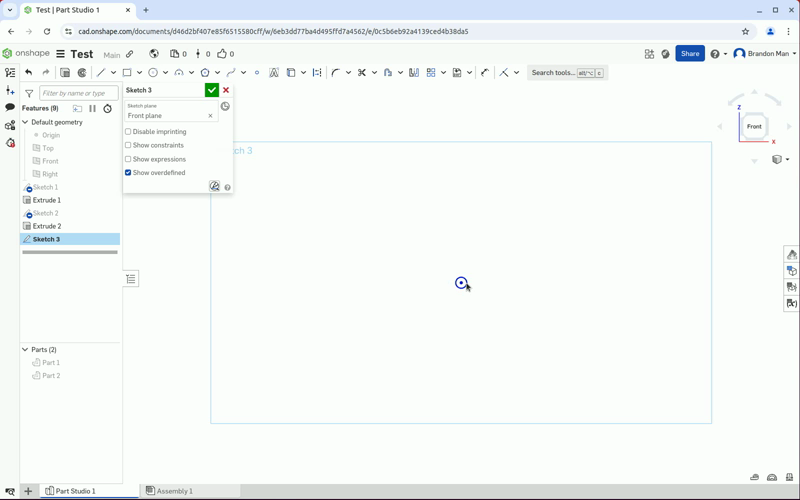
key(c)
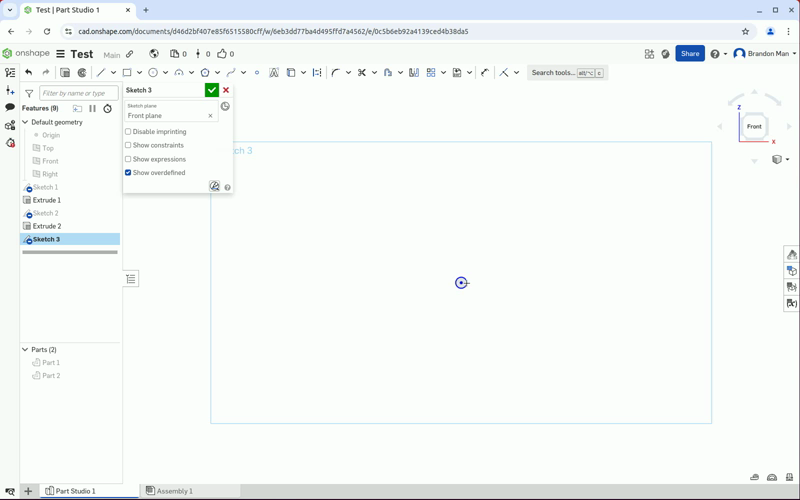
key_down(shift)
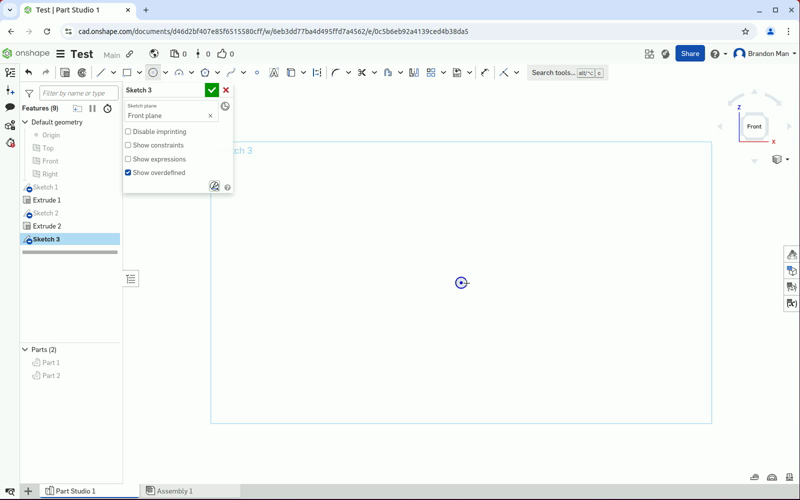
mouse_move(461, 282)
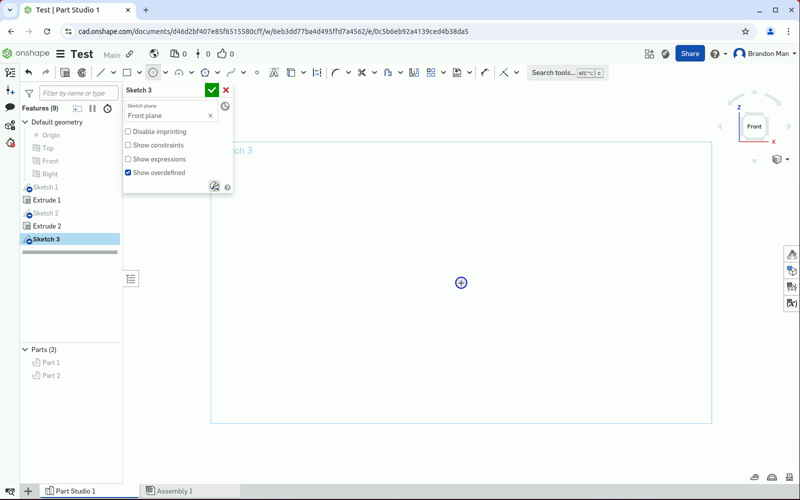
click(461, 282)
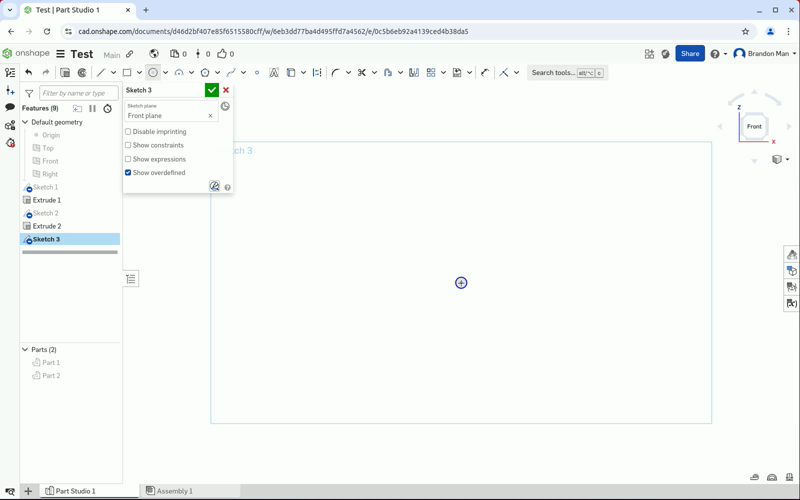
key_up(shift)
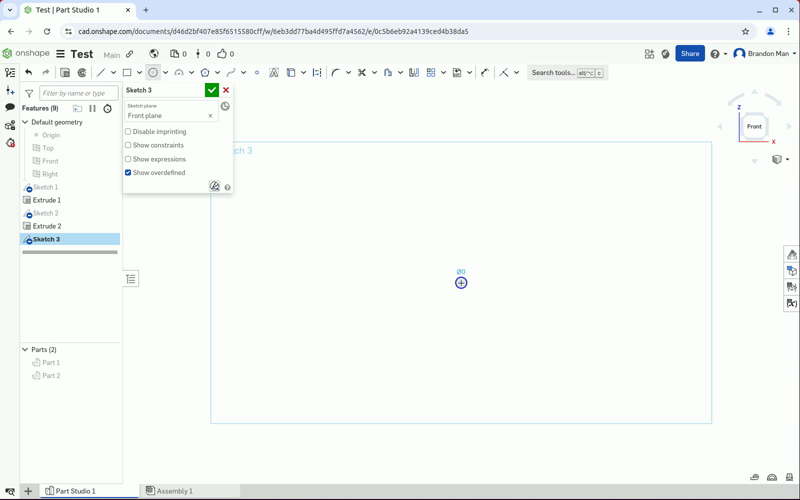
mouse_move(464, 282)
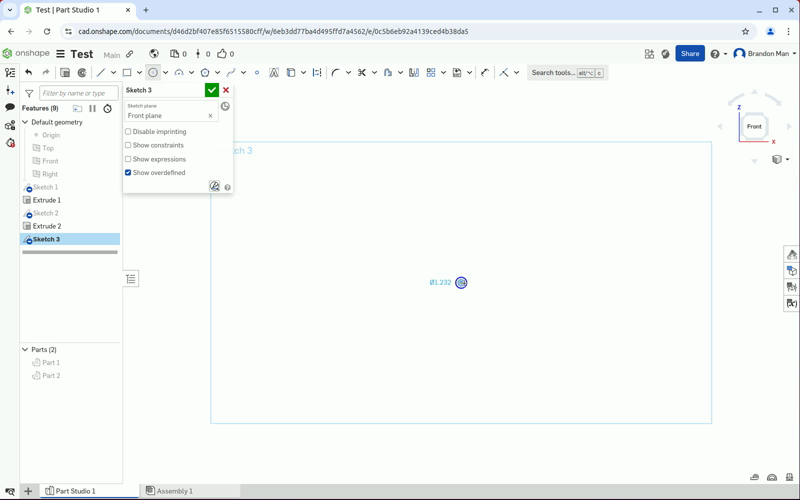
scroll(6)
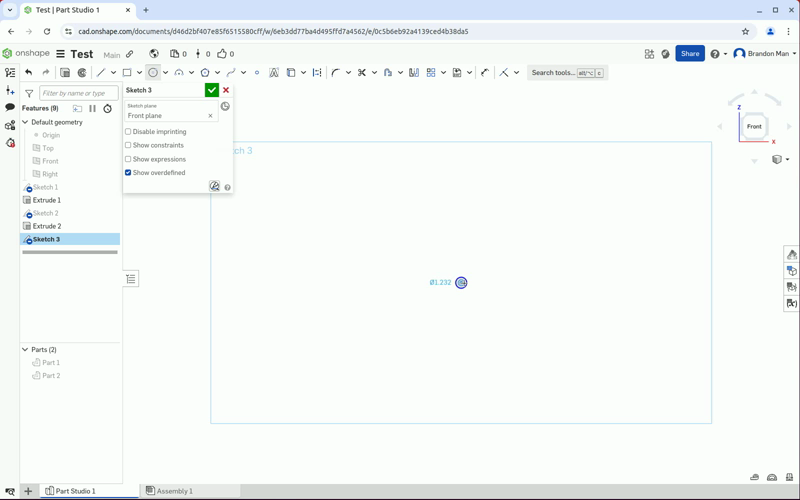
scroll(6)
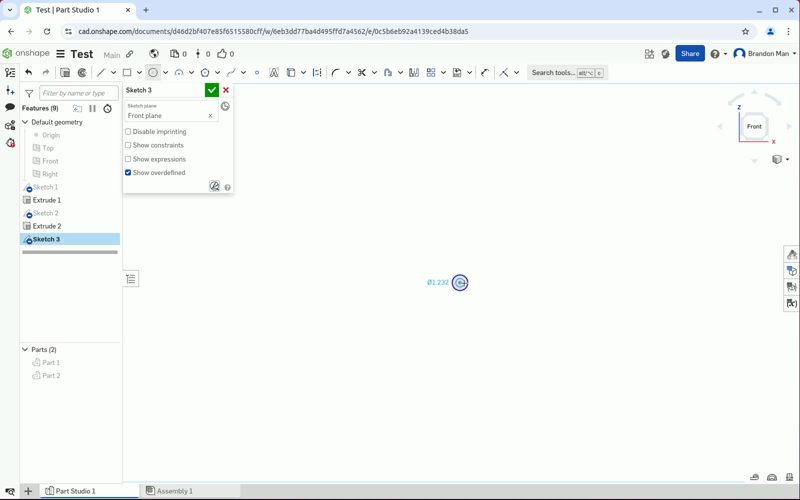
scroll(6)
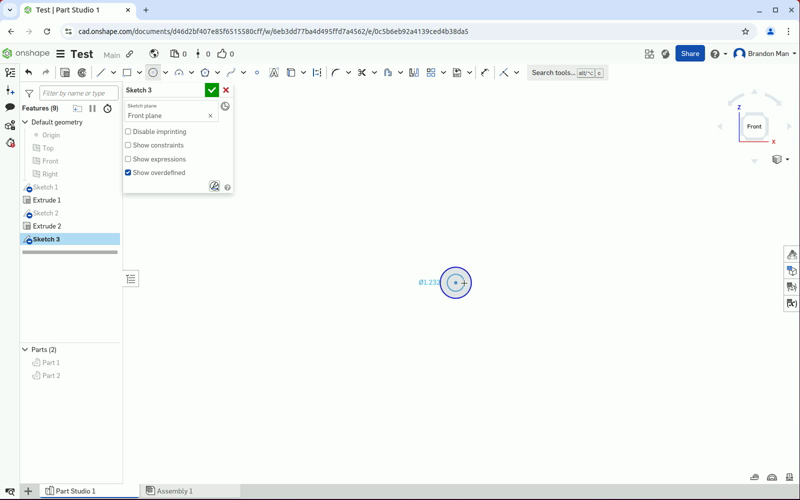
scroll(6)
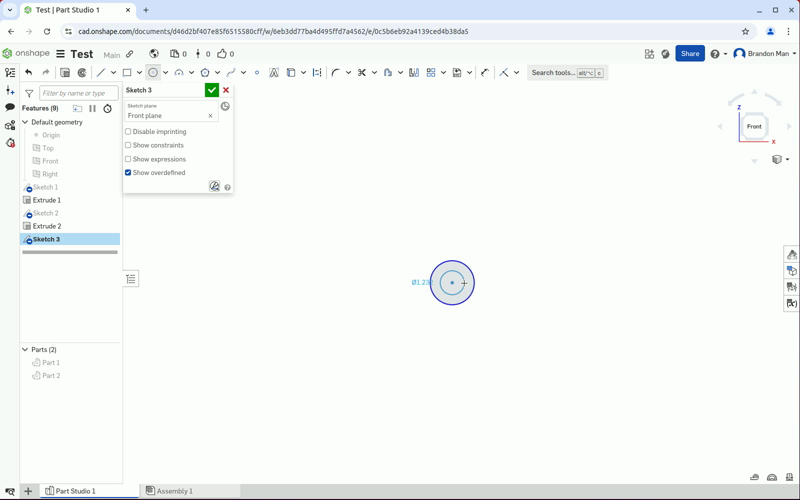
scroll(6)
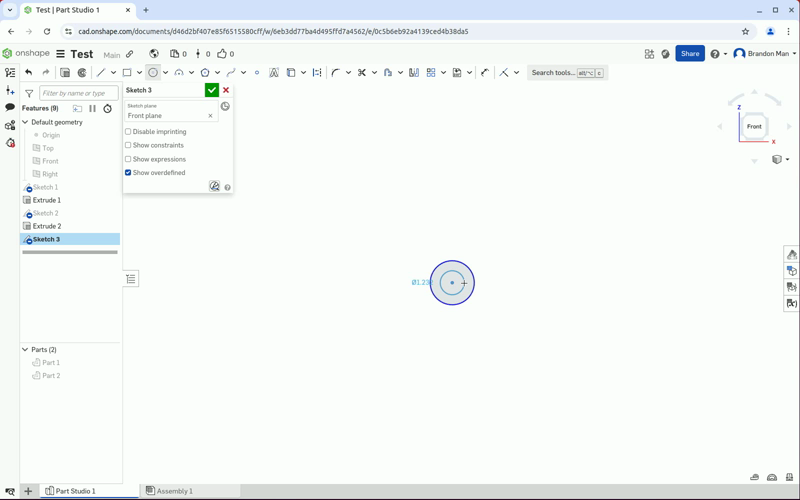
scroll(6)
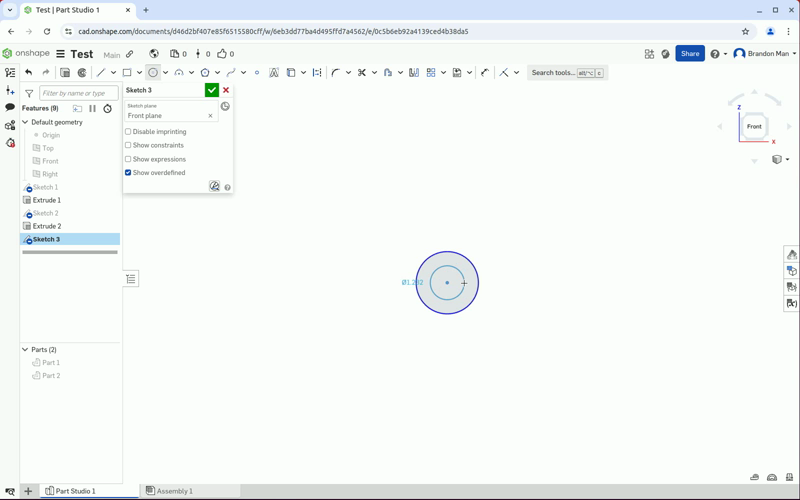
scroll(6)
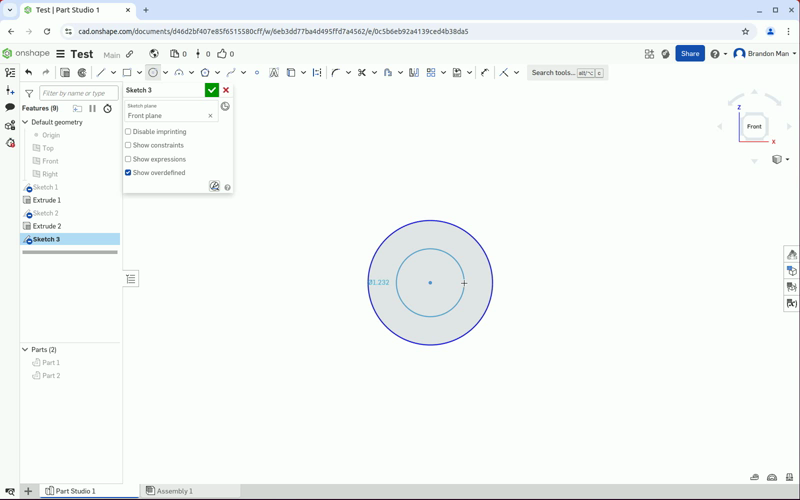
click(464, 282)
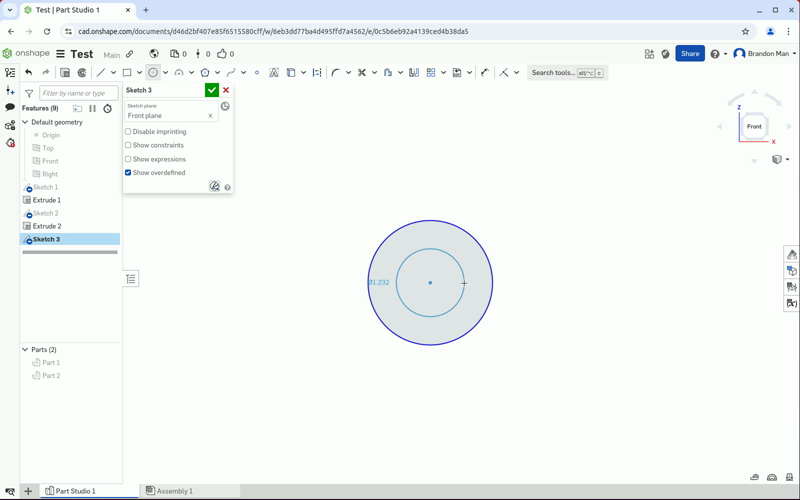
scroll(-6)
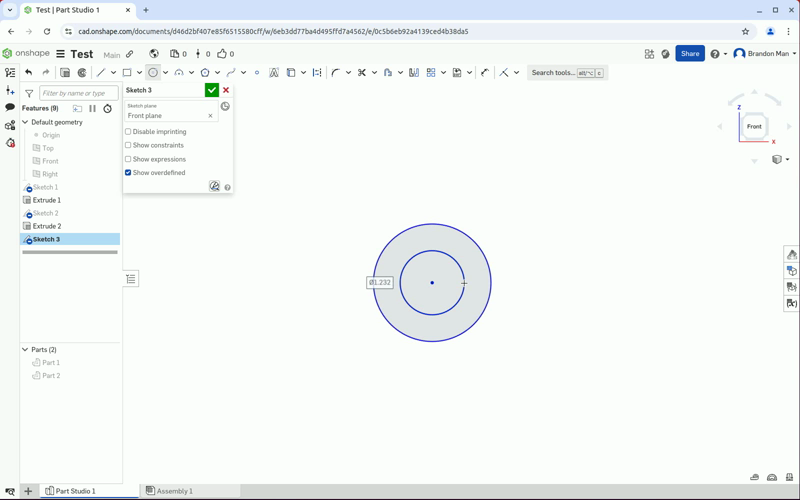
scroll(-6)
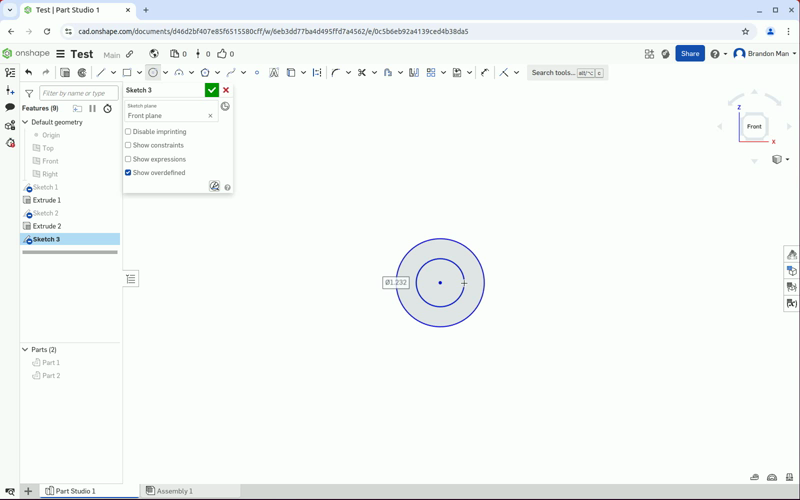
scroll(-6)
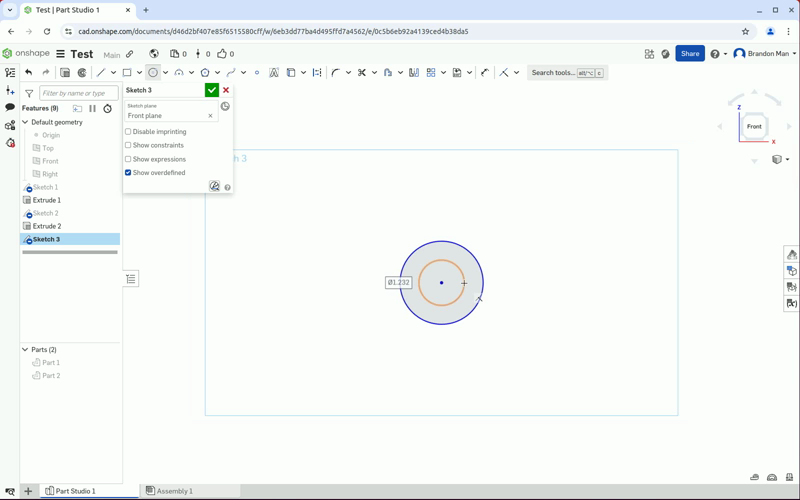
scroll(-6)
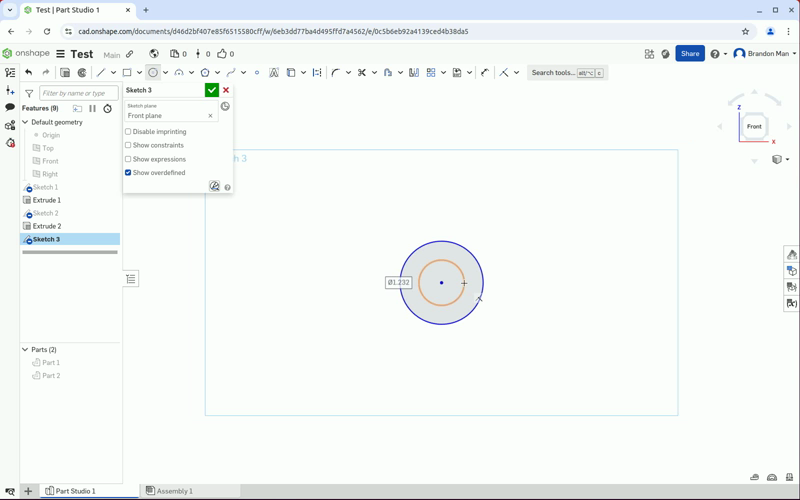
scroll(-6)
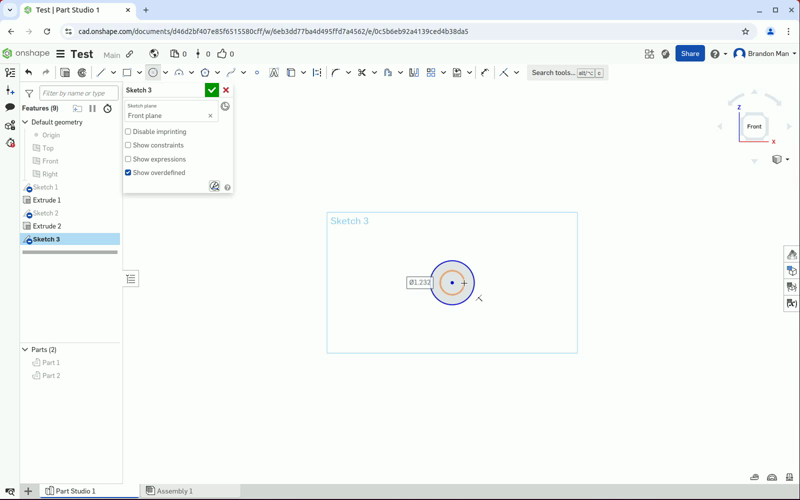
scroll(-6)
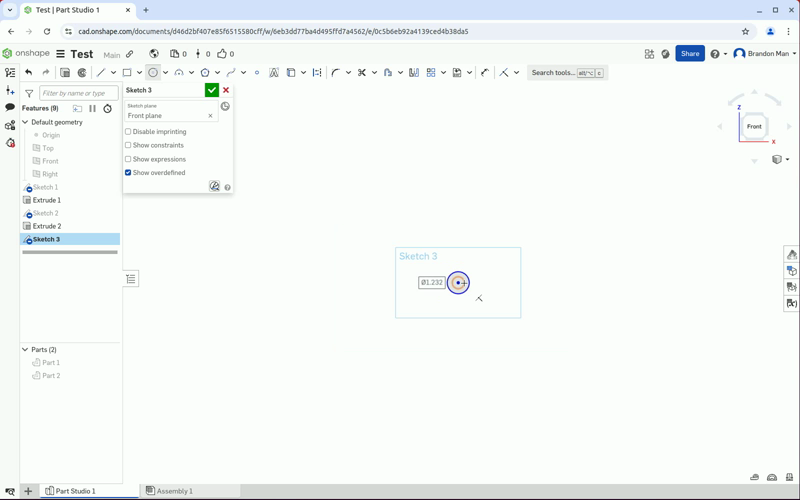
scroll(-6)
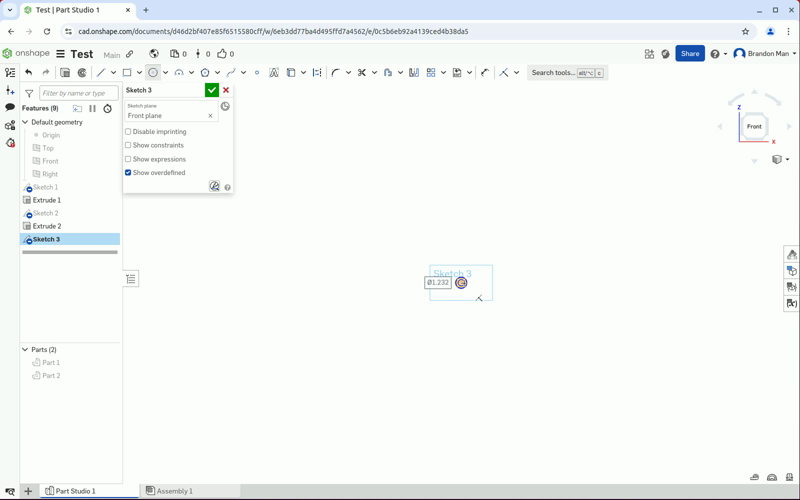
key(esc)
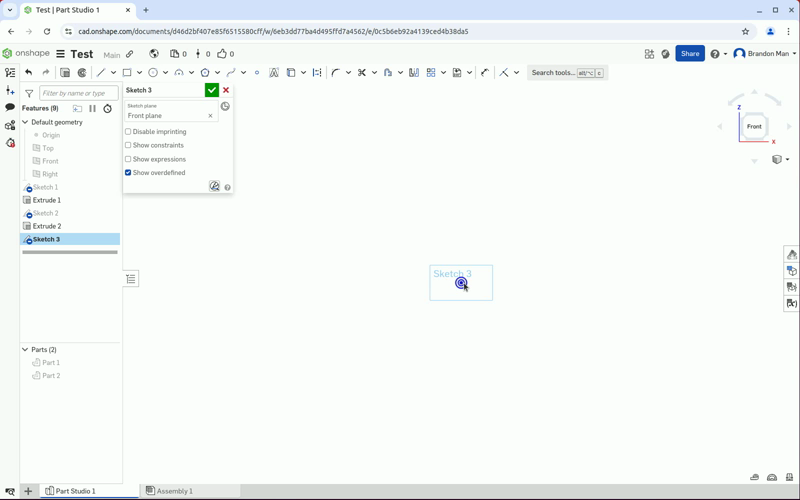
mouse_move(460, 286)
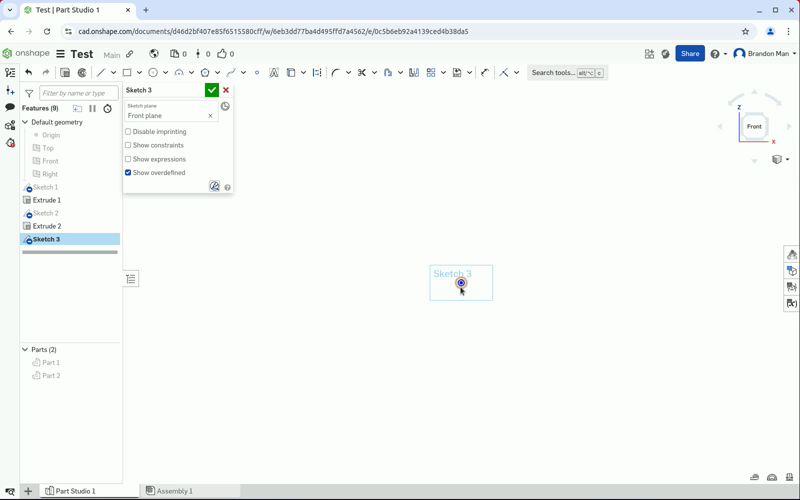
scroll(6)
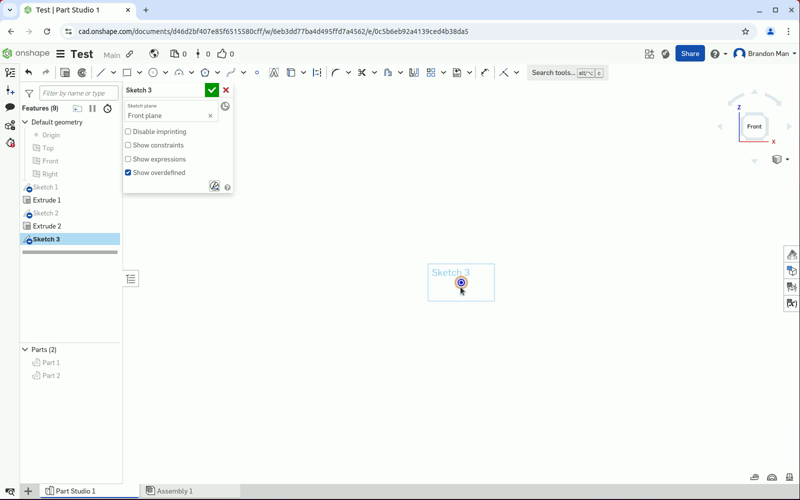
scroll(6)
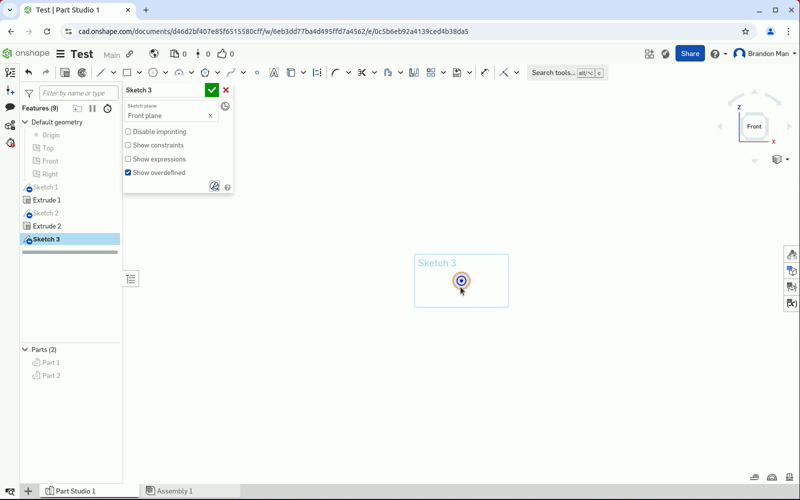
scroll(6)
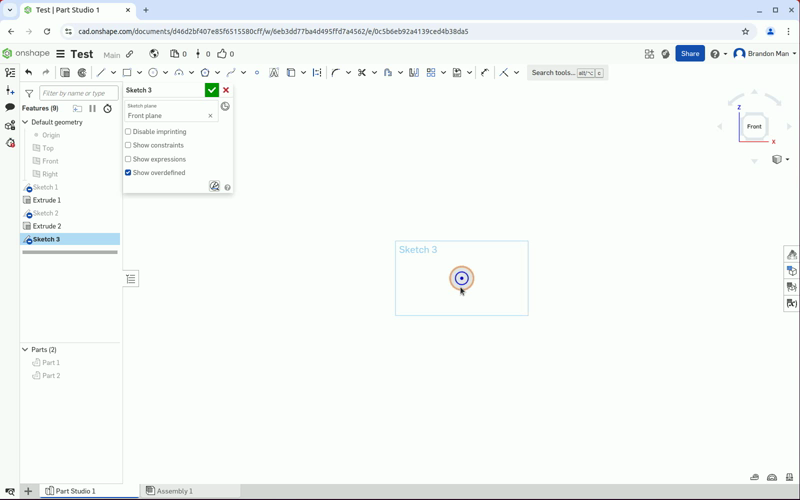
scroll(6)
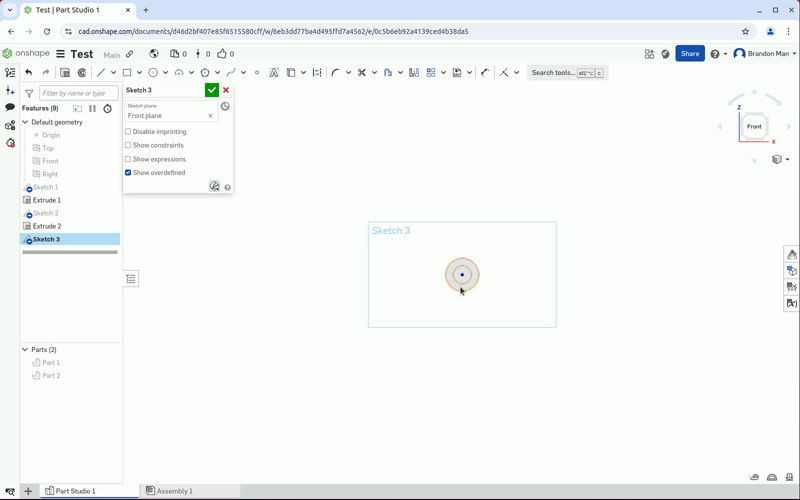
scroll(6)
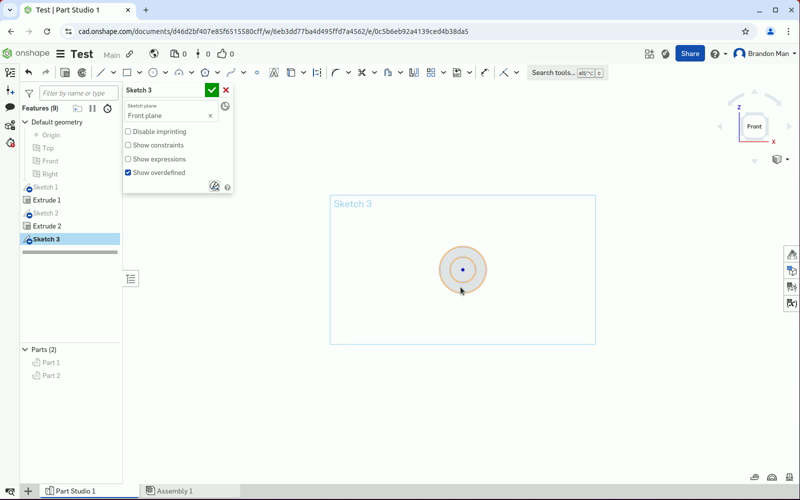
scroll(6)
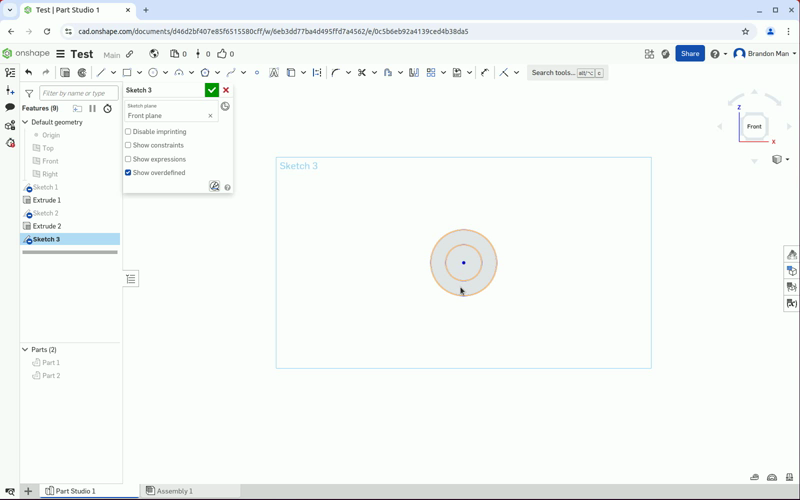
scroll(6)
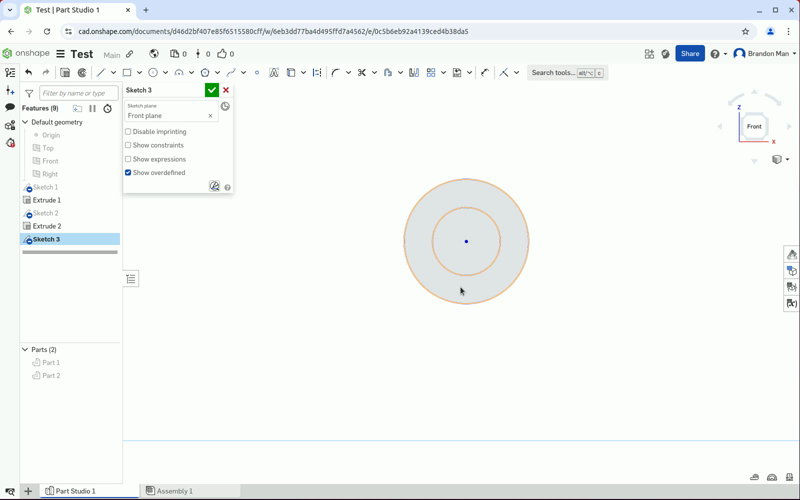
click(460, 286)
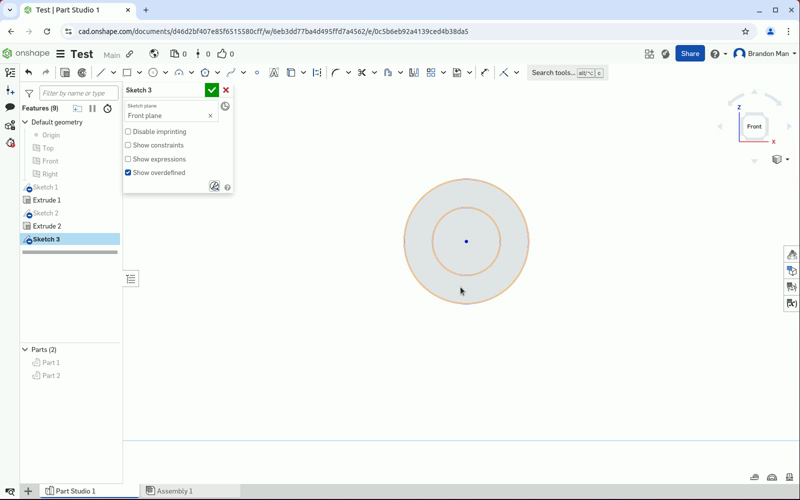
scroll(-6)
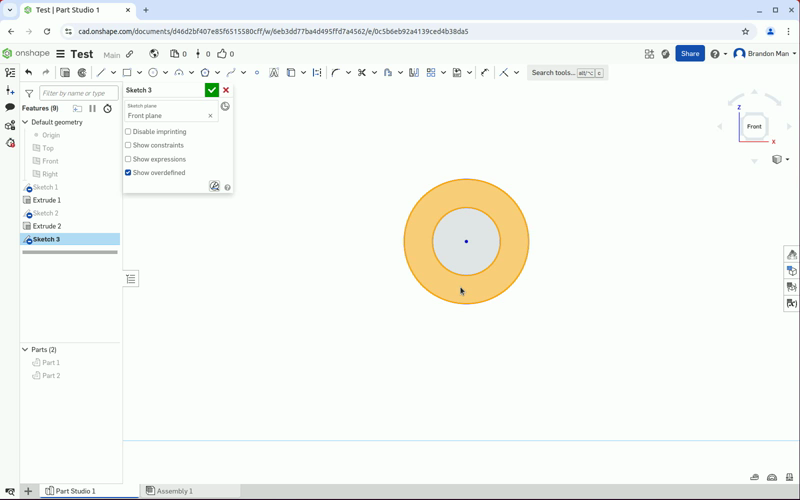
scroll(-6)
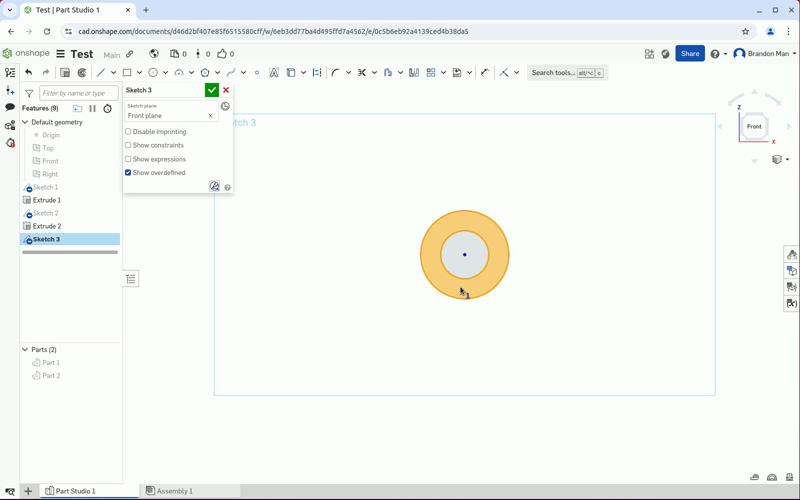
scroll(-6)
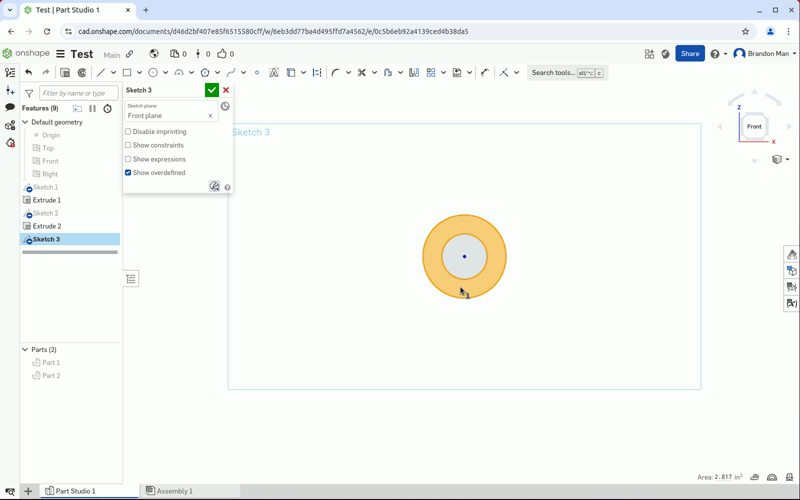
scroll(-6)
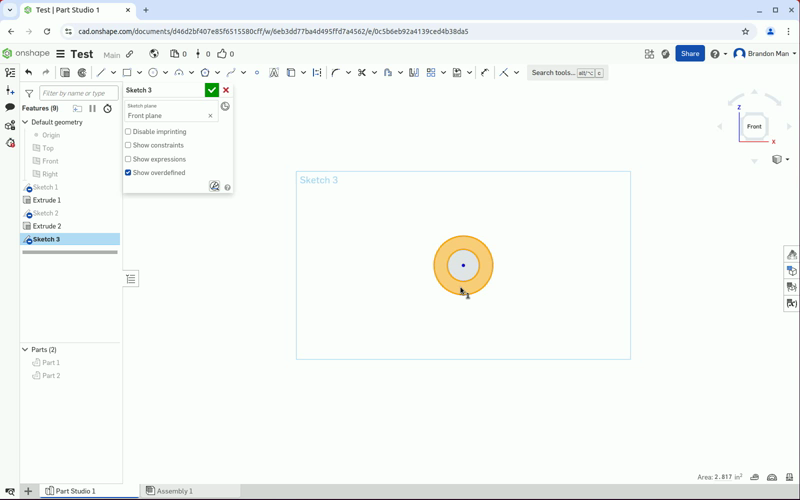
scroll(-6)
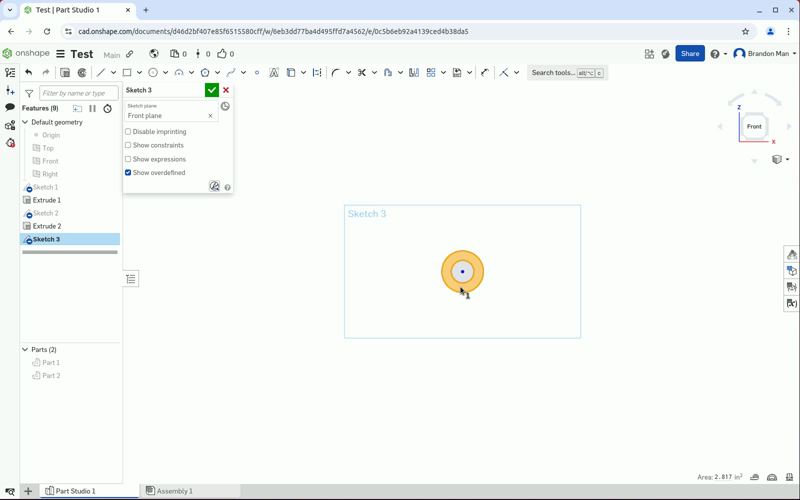
scroll(-6)
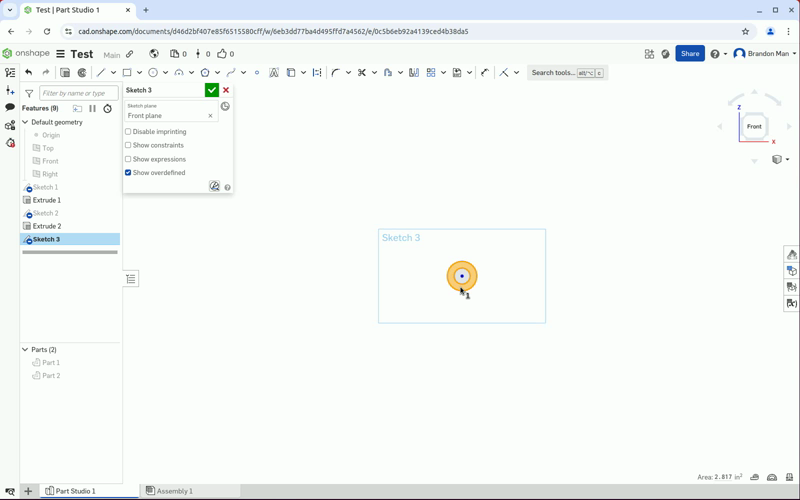
scroll(-6)
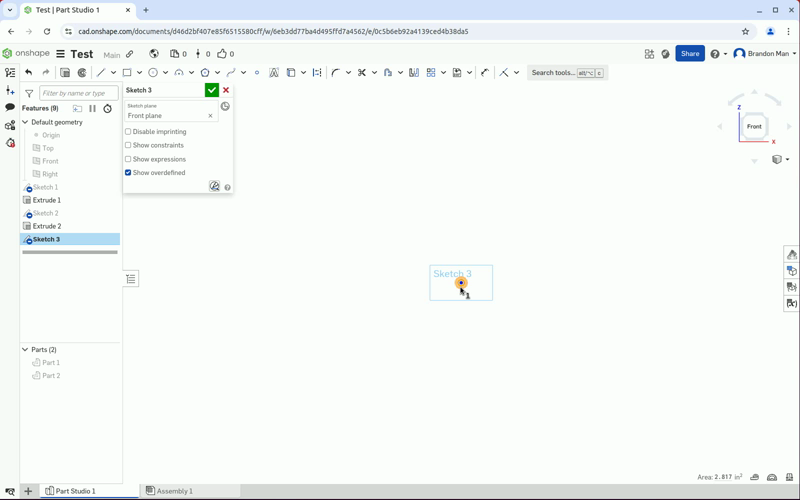
mouse_move(73, 352)
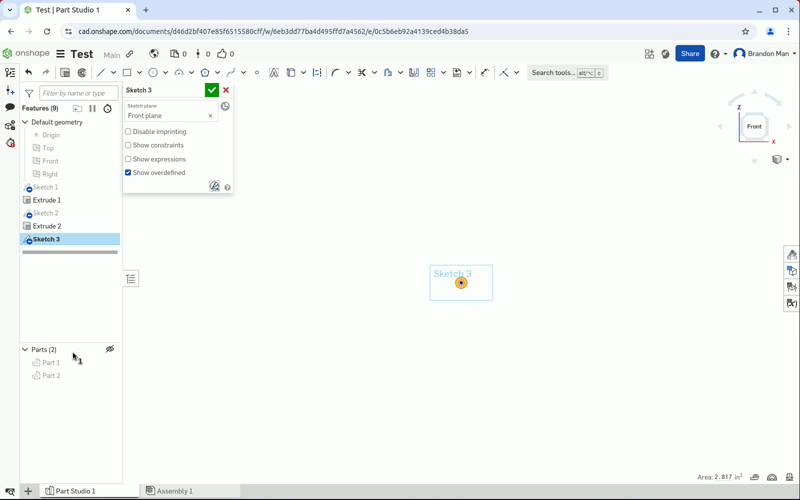
key(shift+y)
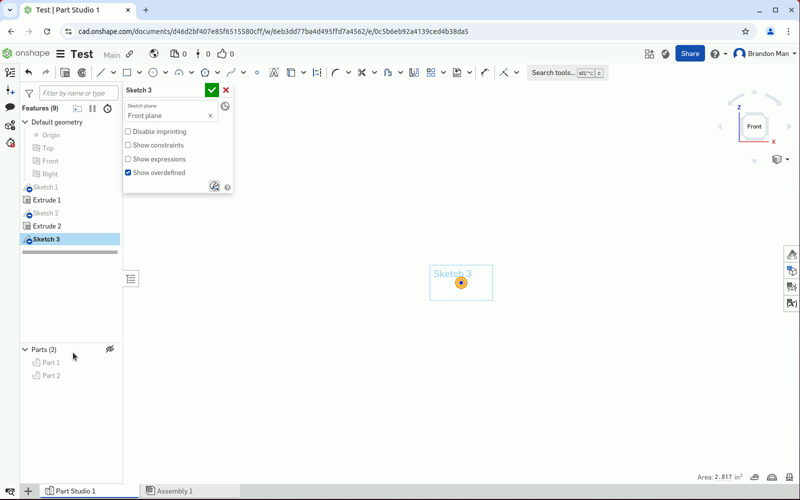
key(shift+e)
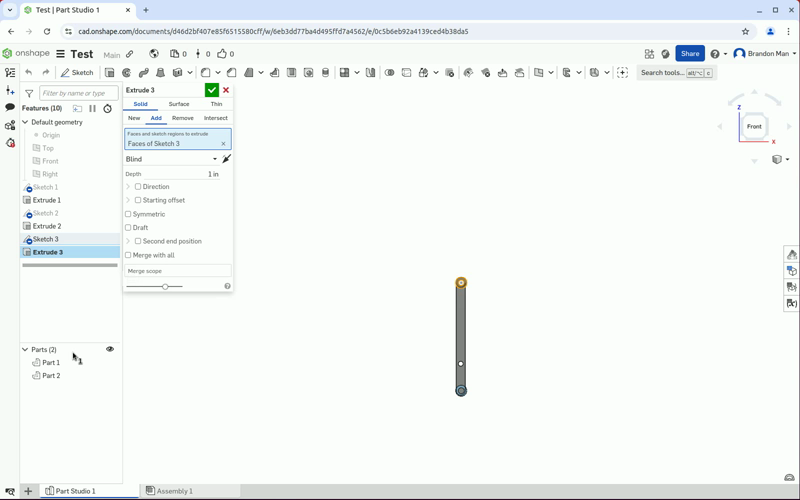
mouse_move(143, 106)
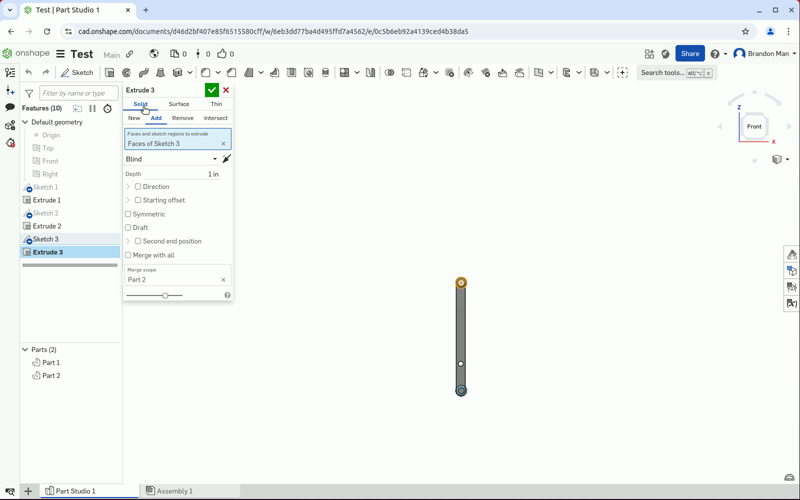
click(143, 106)
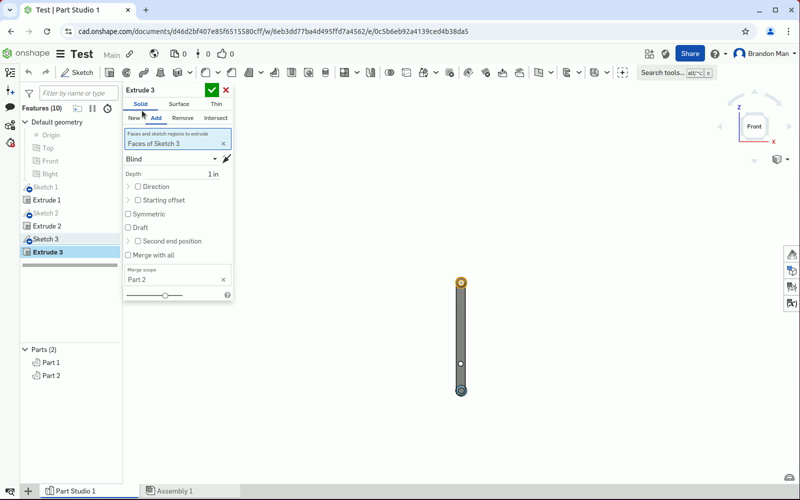
mouse_move(137, 120)
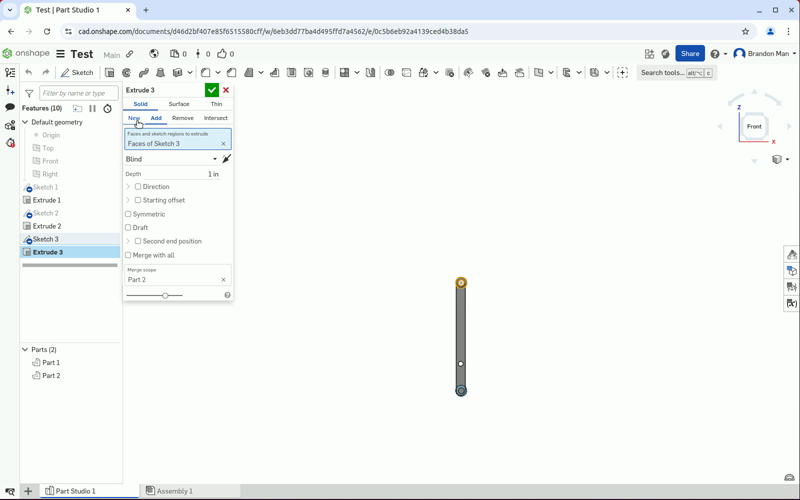
click(137, 120)
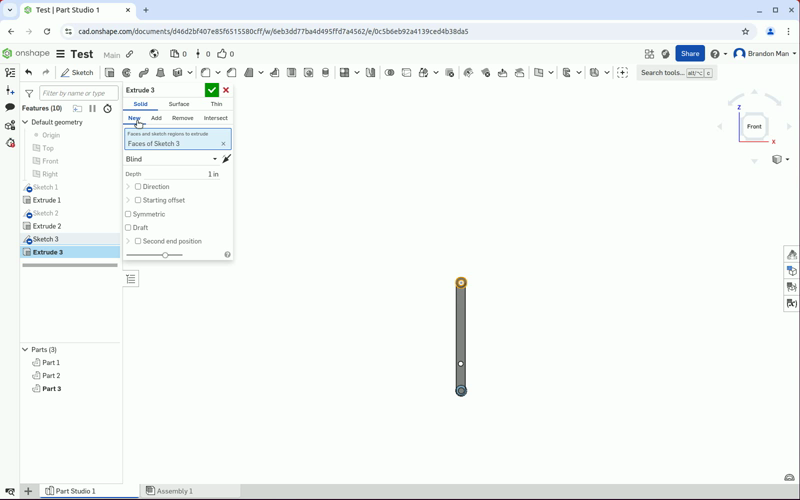
key(tab, 4)
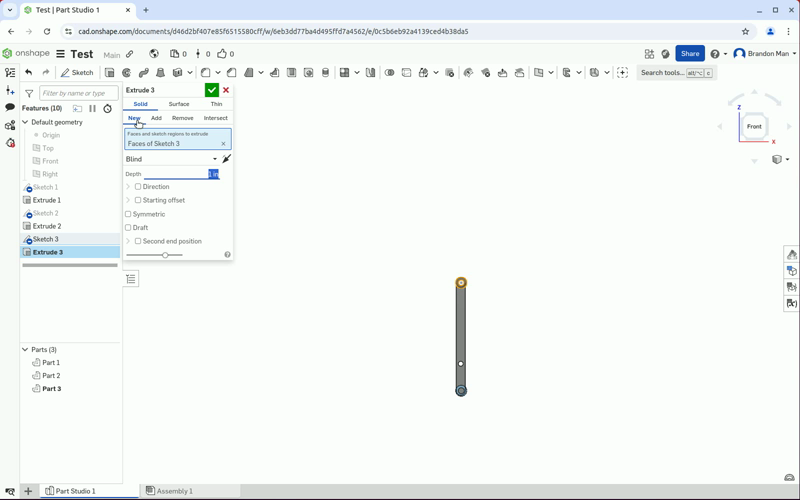
text(1.926)
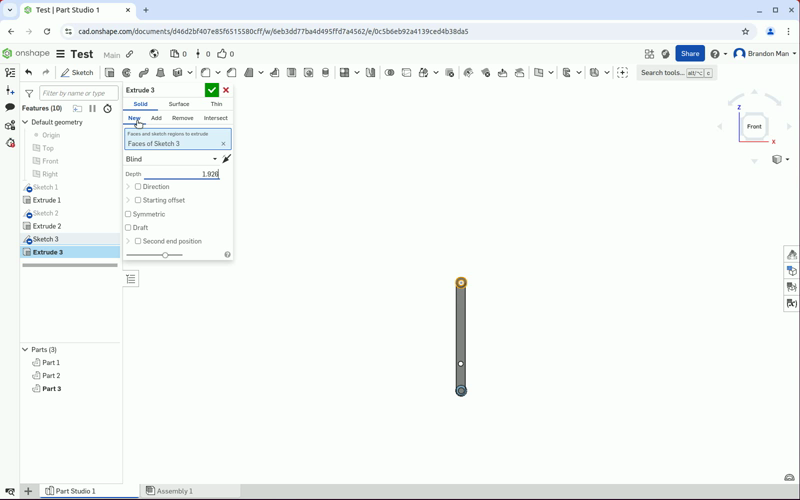
key(enter)
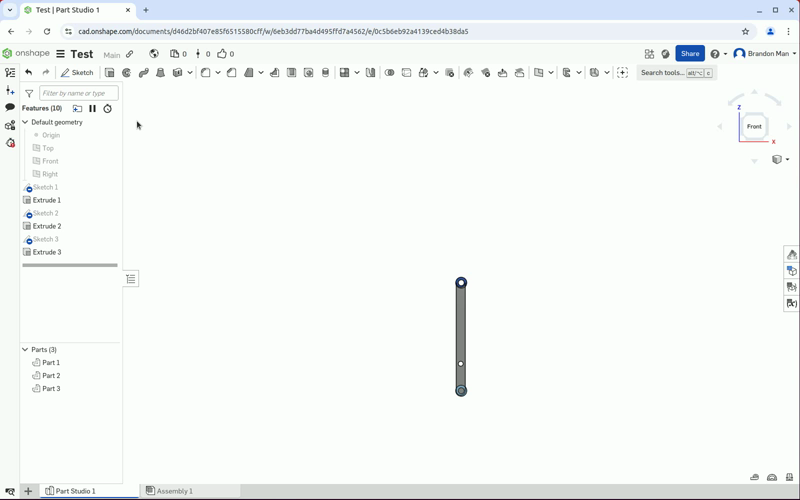
key(shift+h)
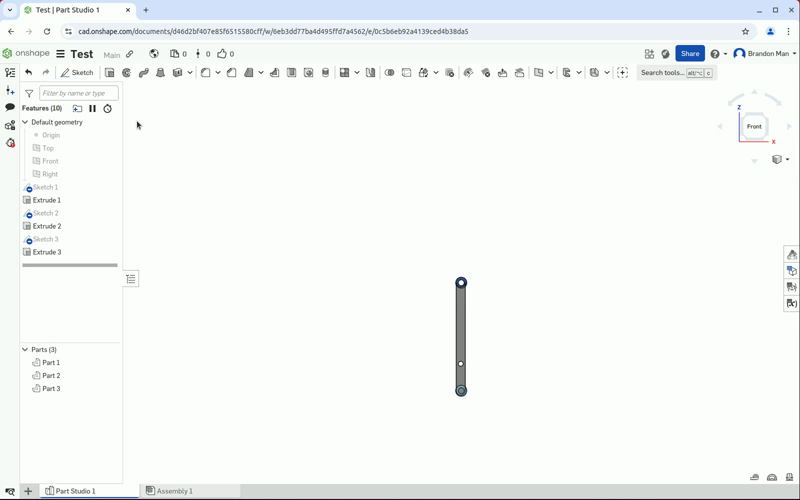
key(shift+h)
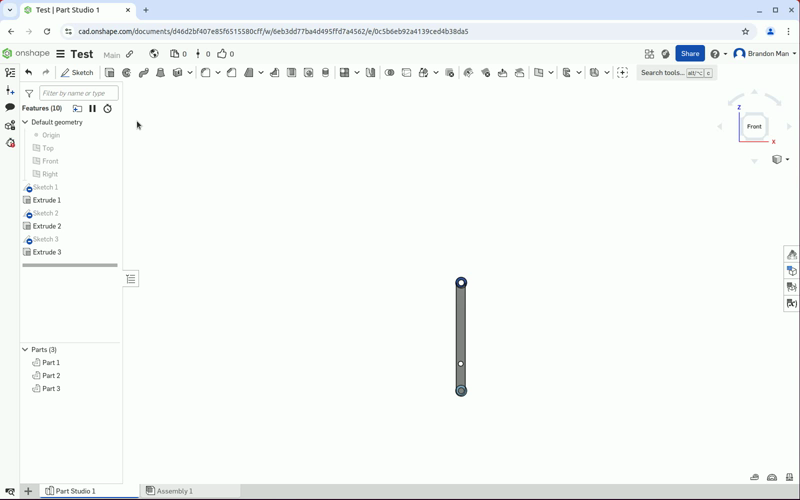
mouse_move(73, 189)
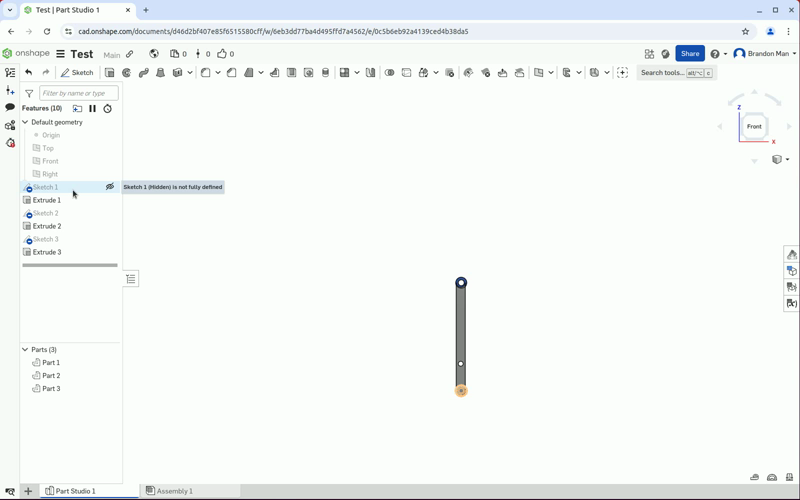
click(73, 189)
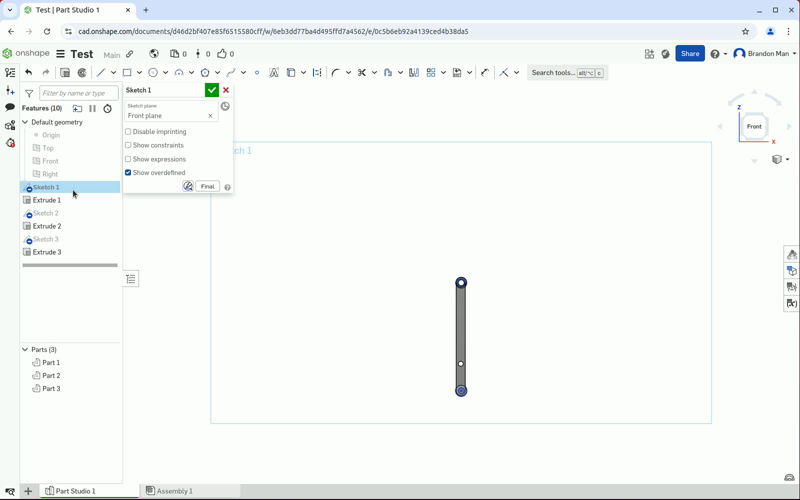
mouse_move(229, 92)
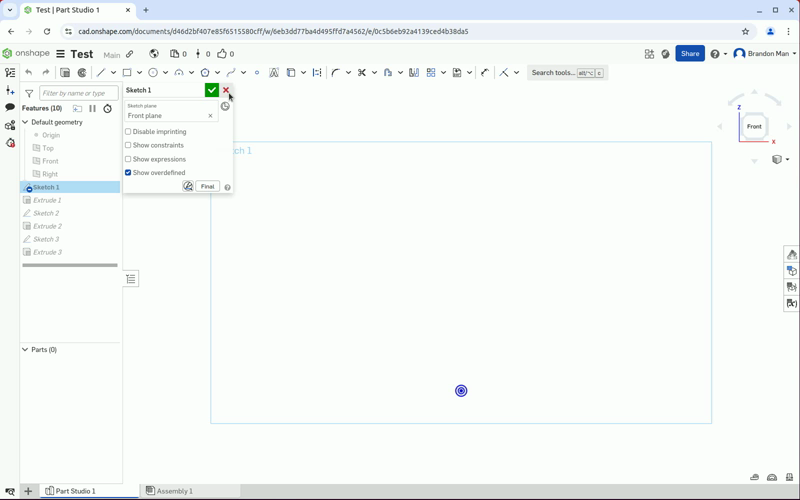
click(229, 92)
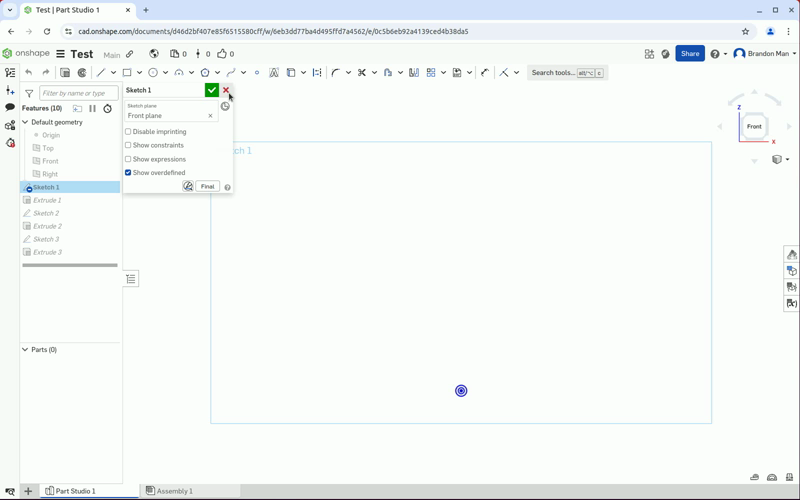
key(shift+s)
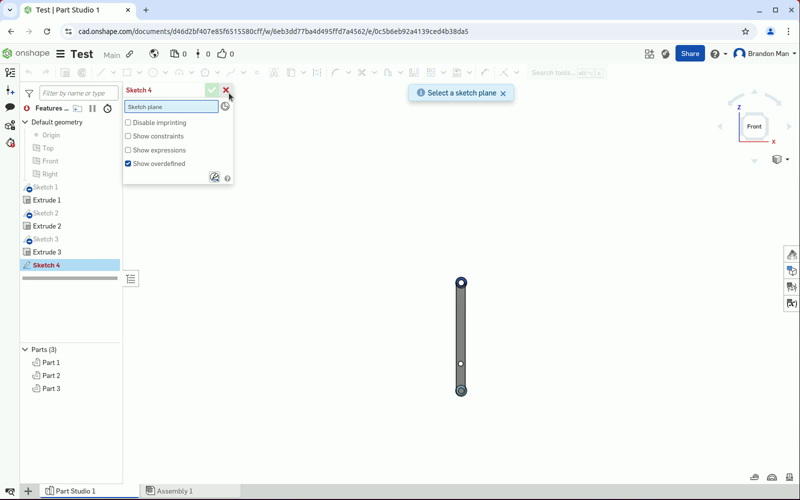
mouse_move(73, 163)
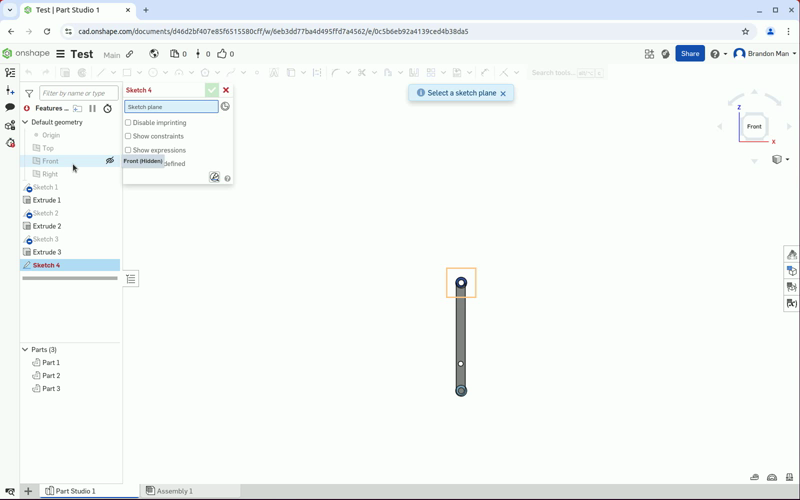
click(73, 163)
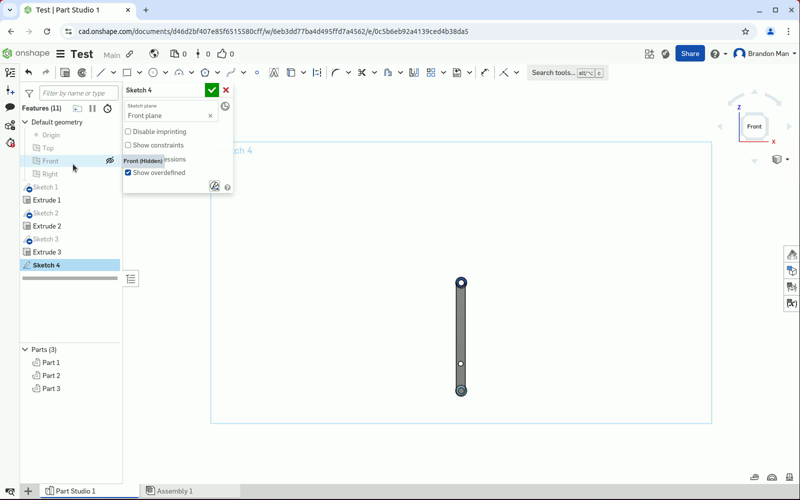
mouse_move(73, 352)
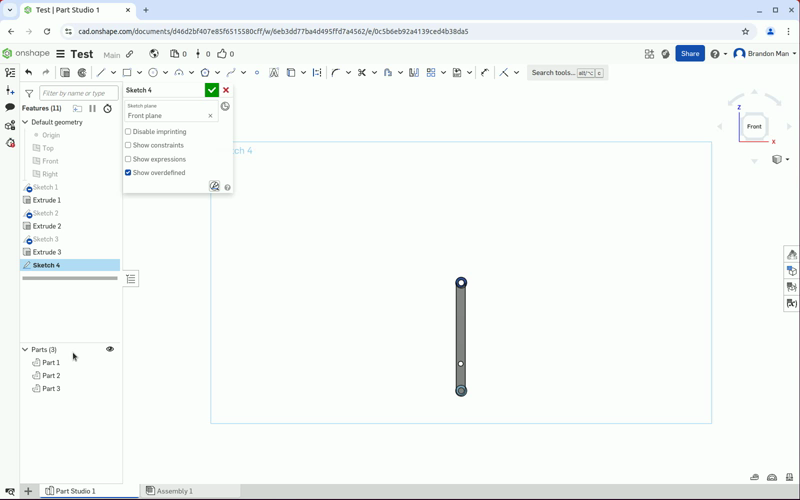
key(y)
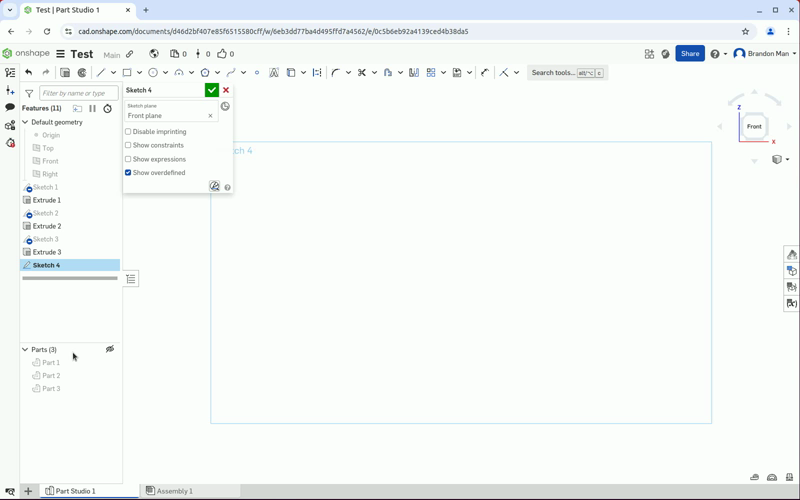
key(l)
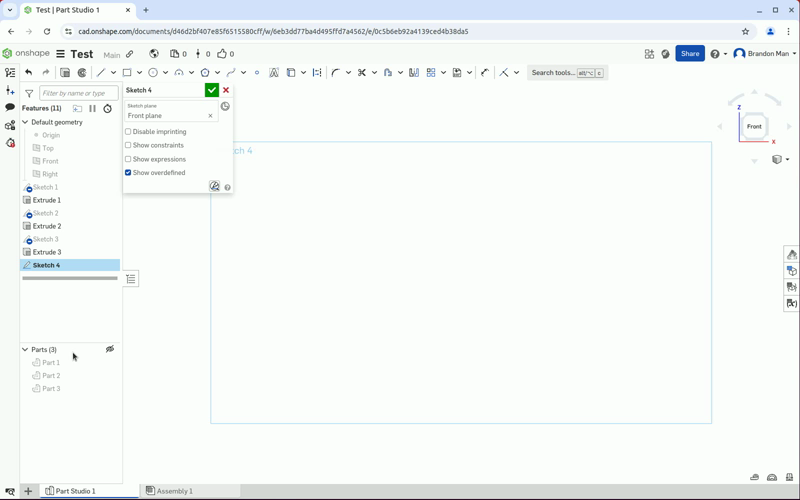
key_down(shift)
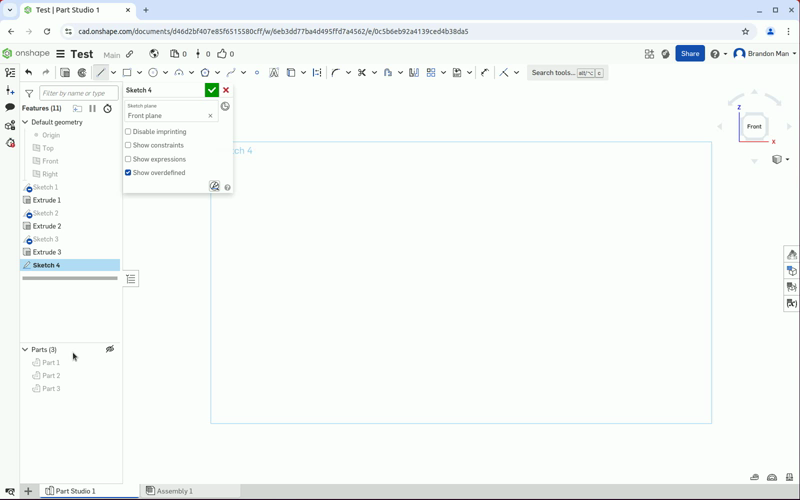
mouse_move(465, 368)
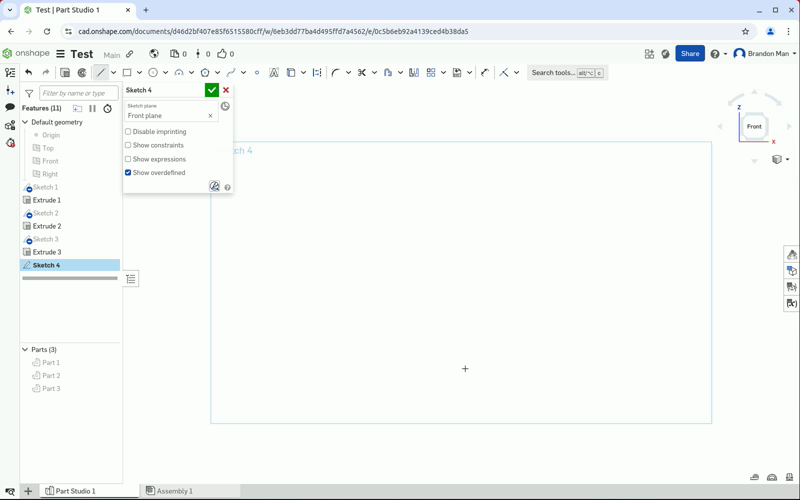
click(465, 368)
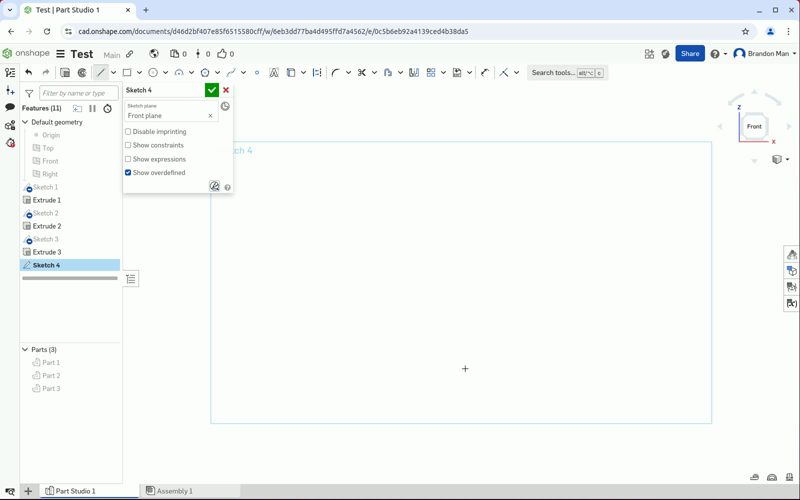
key_up(shift)
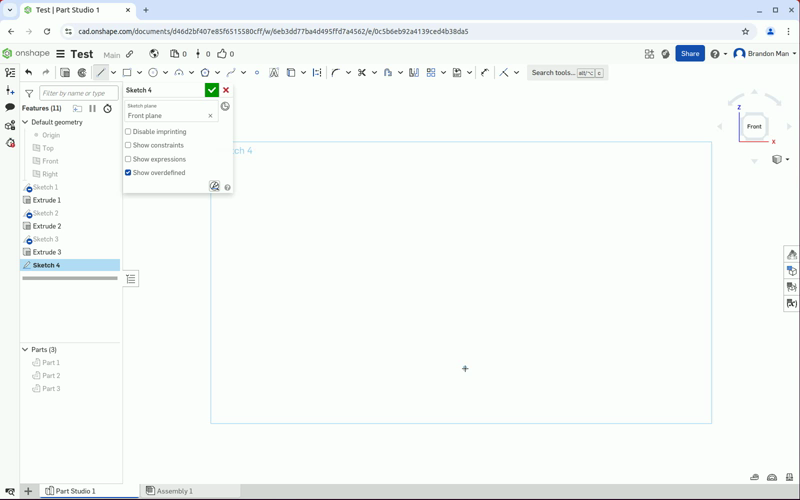
key_down(shift)
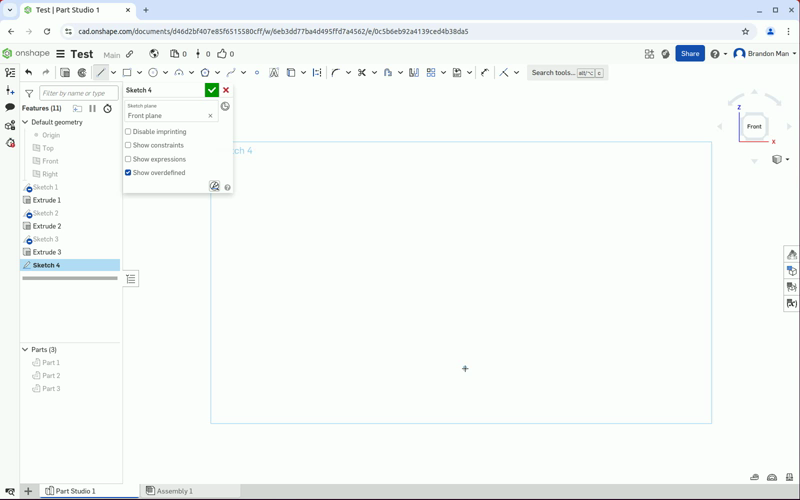
mouse_move(495, 368)
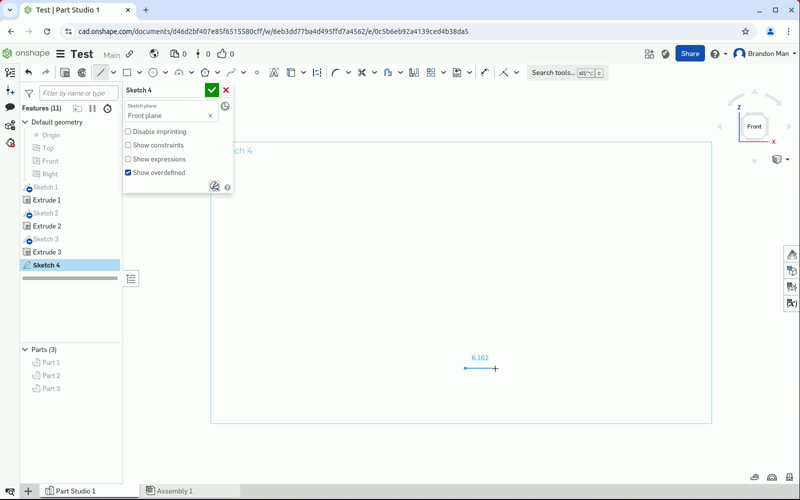
mouse_move(510, 368)
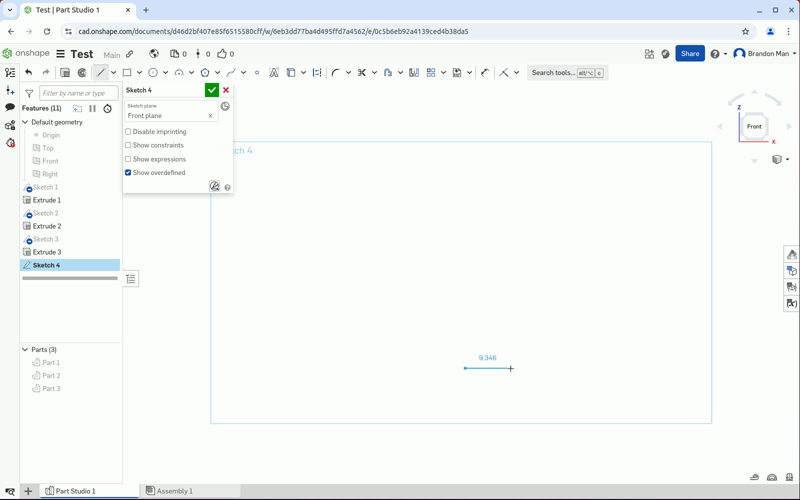
click(510, 368)
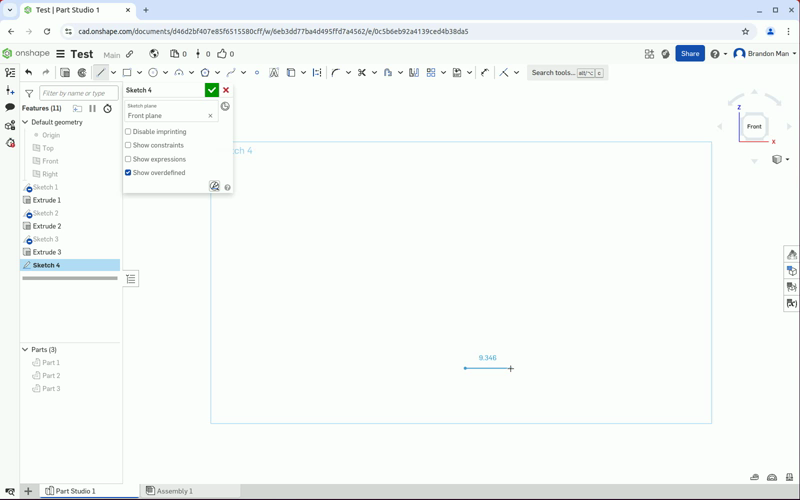
key_up(shift)
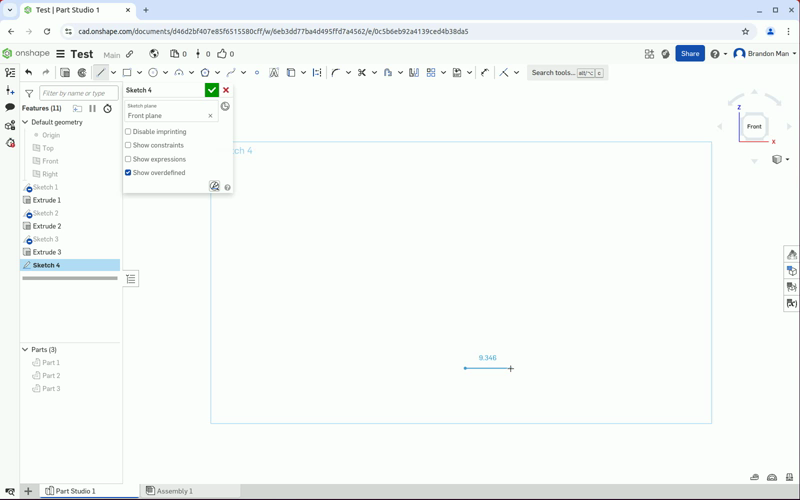
key_down(shift)
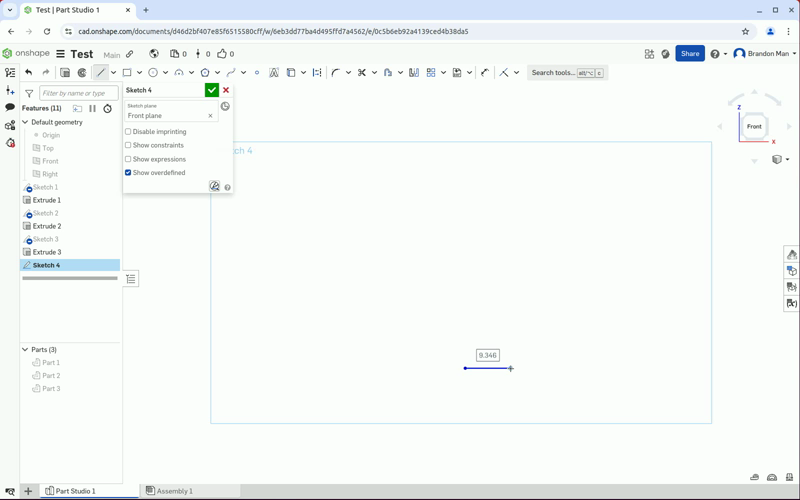
mouse_move(540, 368)
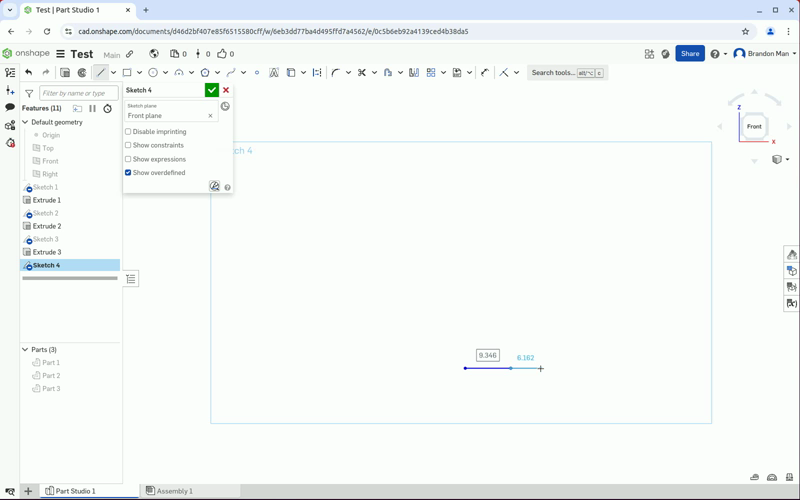
mouse_move(510, 349)
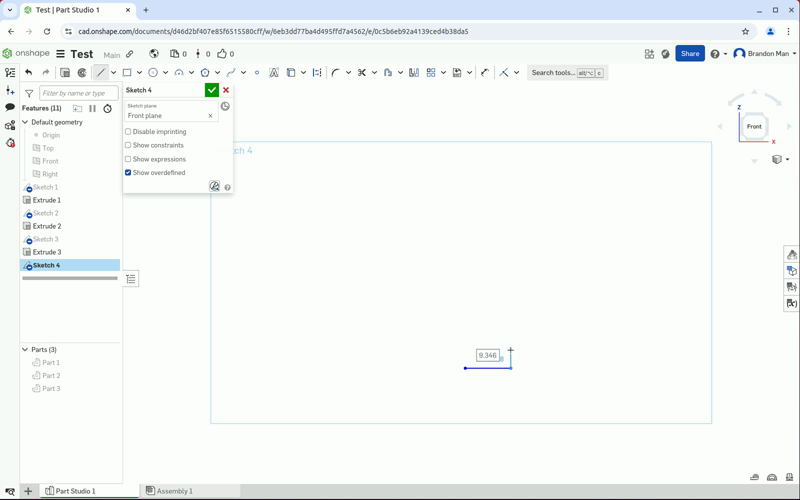
click(510, 349)
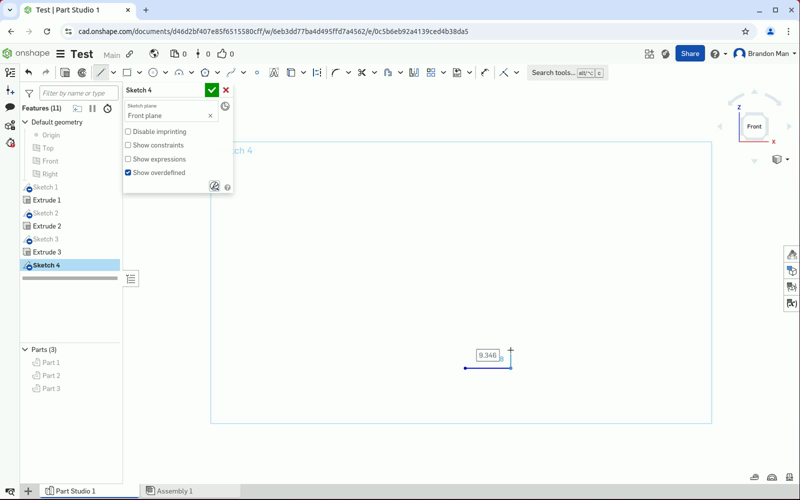
key_up(shift)
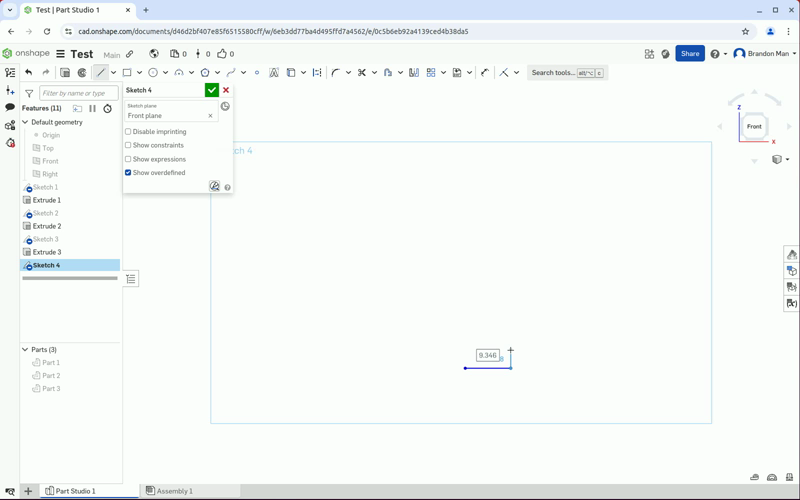
key_down(shift)
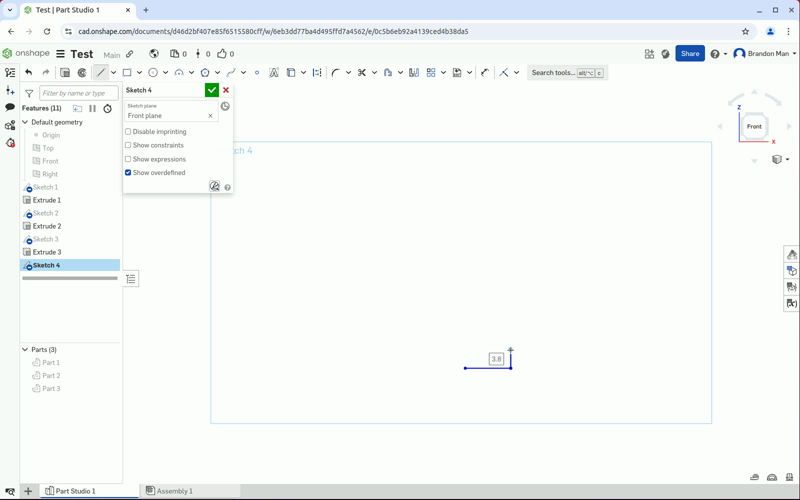
mouse_move(540, 349)
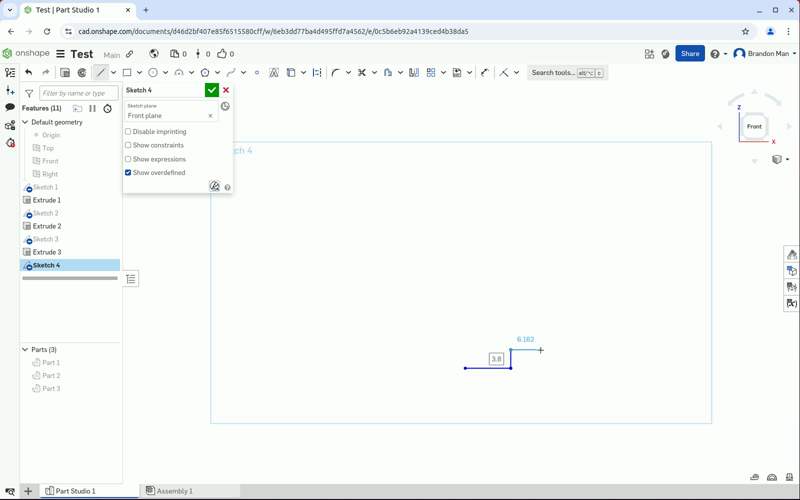
mouse_move(465, 342)
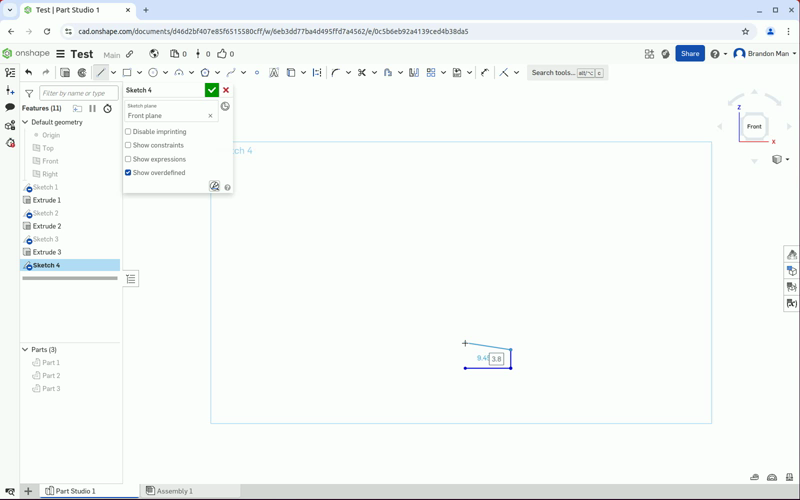
click(465, 342)
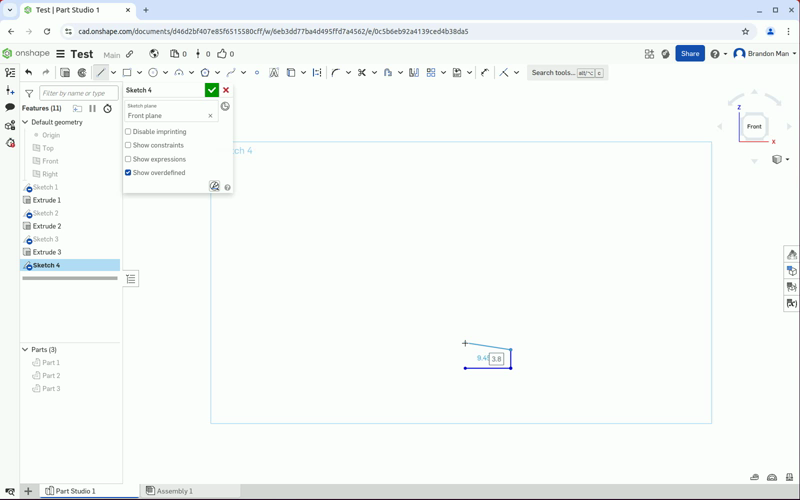
key_up(shift)
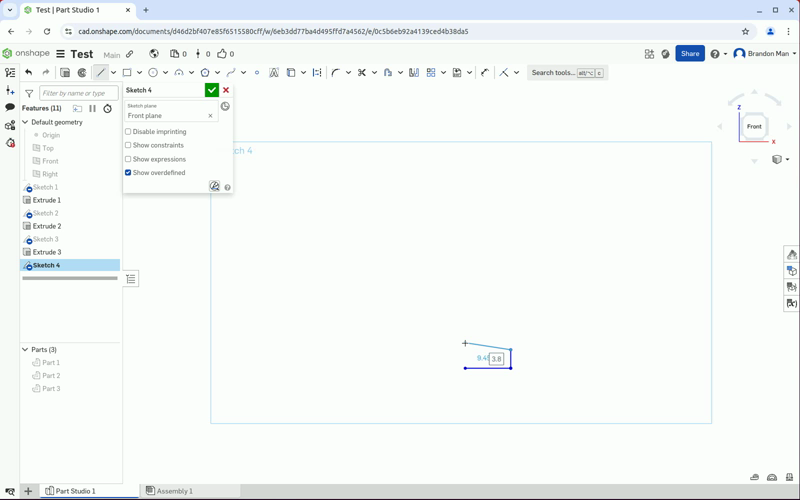
mouse_move(495, 342)
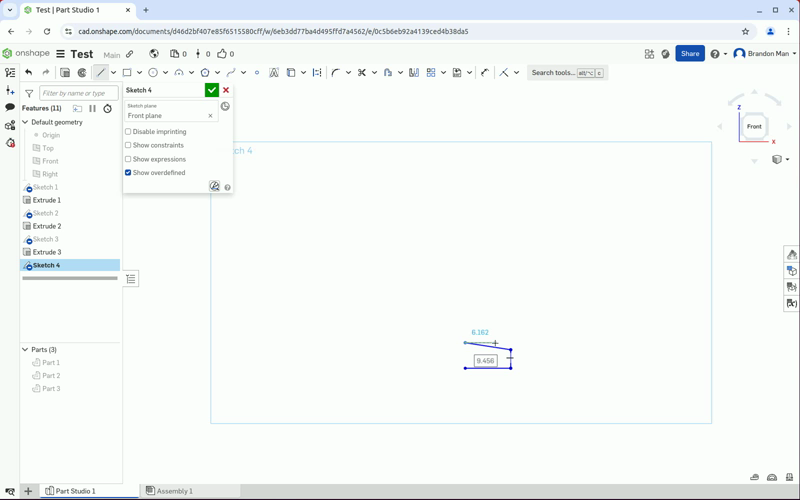
key_down(shift)
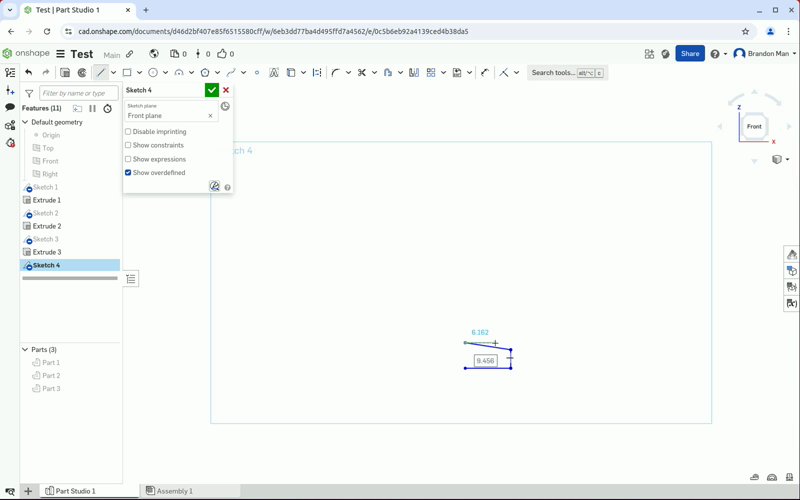
mouse_move(465, 368)
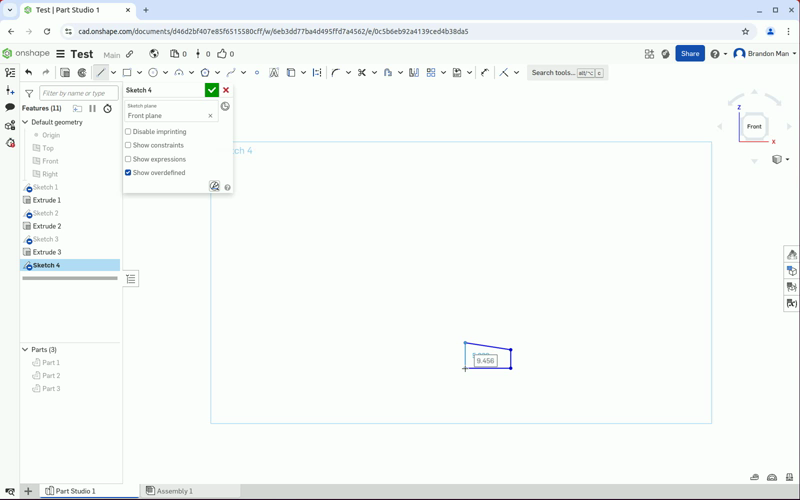
key_up(shift)
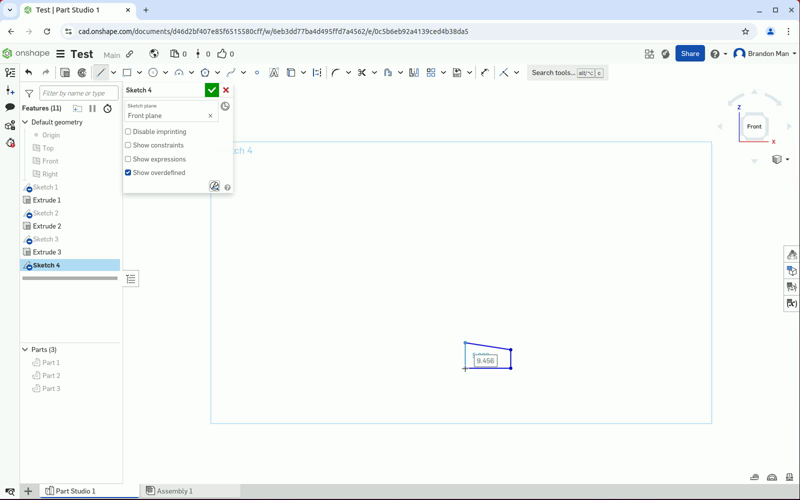
click(465, 368)
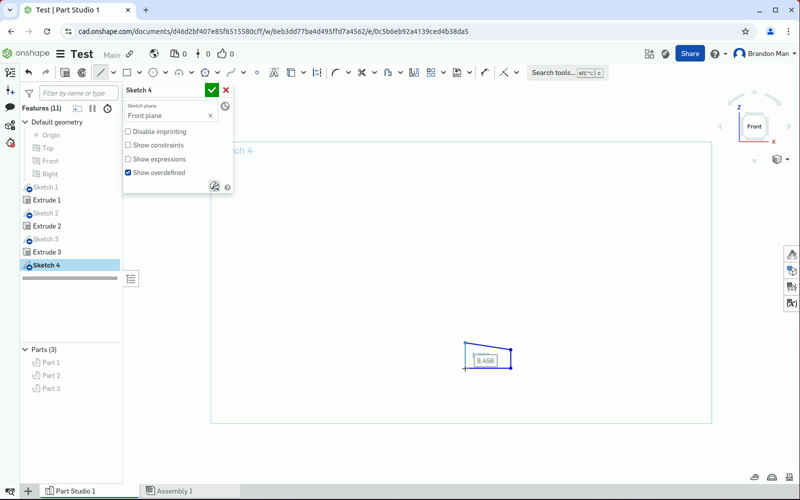
key(esc)
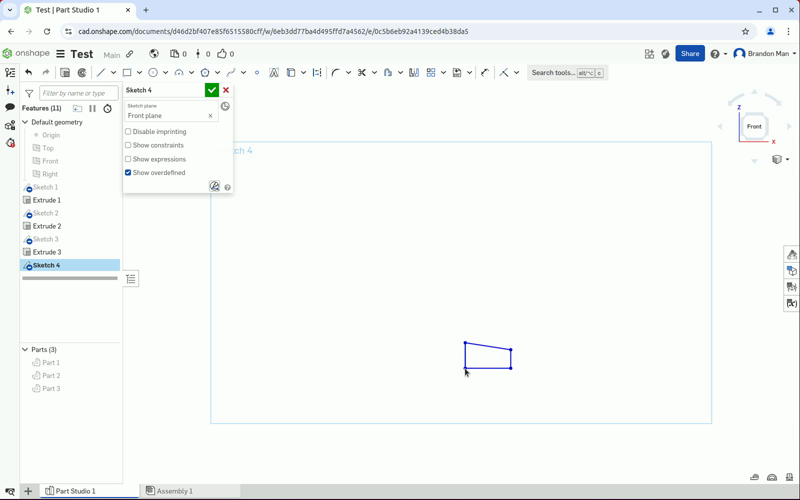
mouse_move(489, 348)
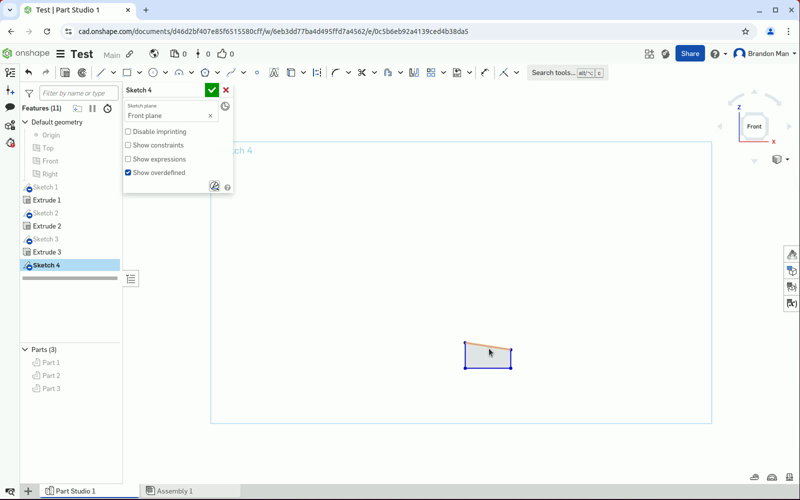
scroll(6)
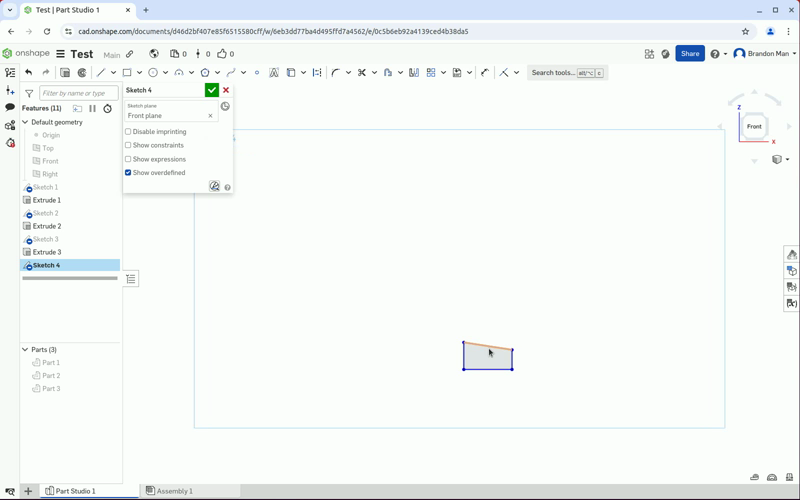
scroll(6)
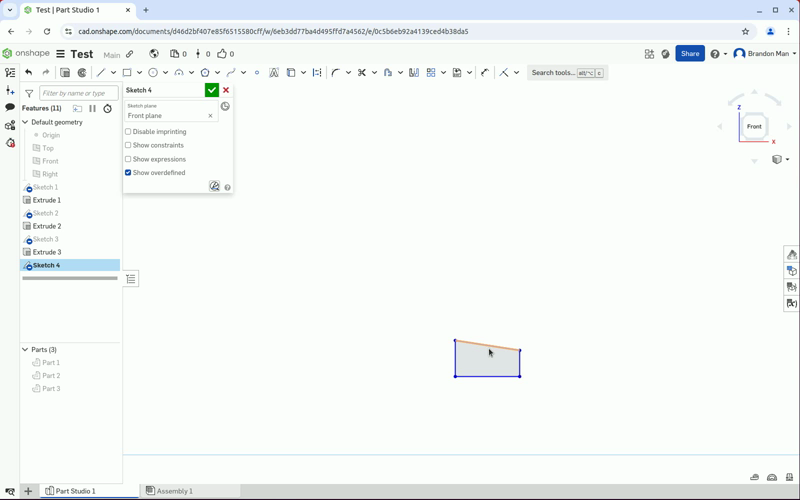
scroll(6)
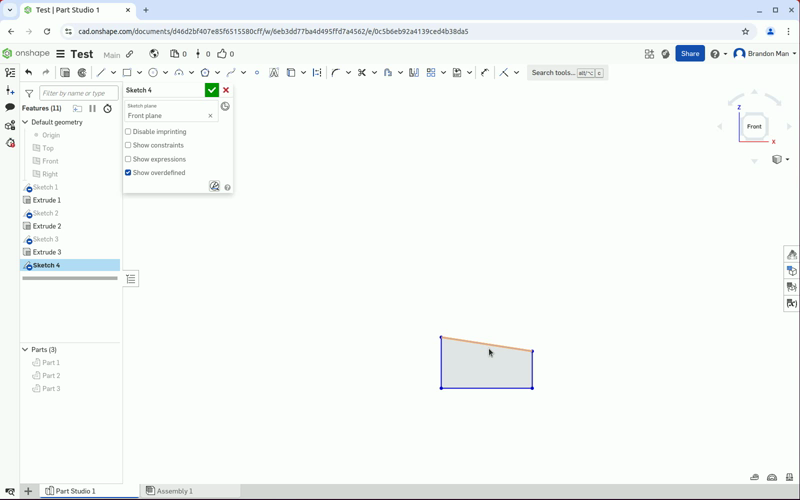
scroll(6)
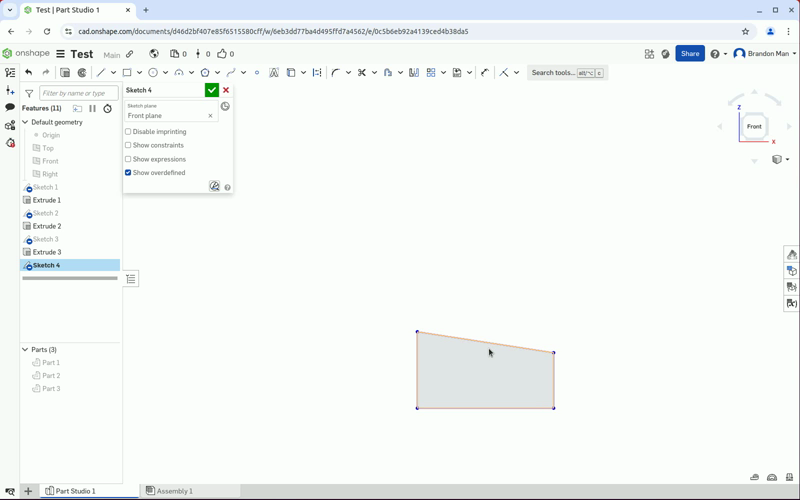
scroll(6)
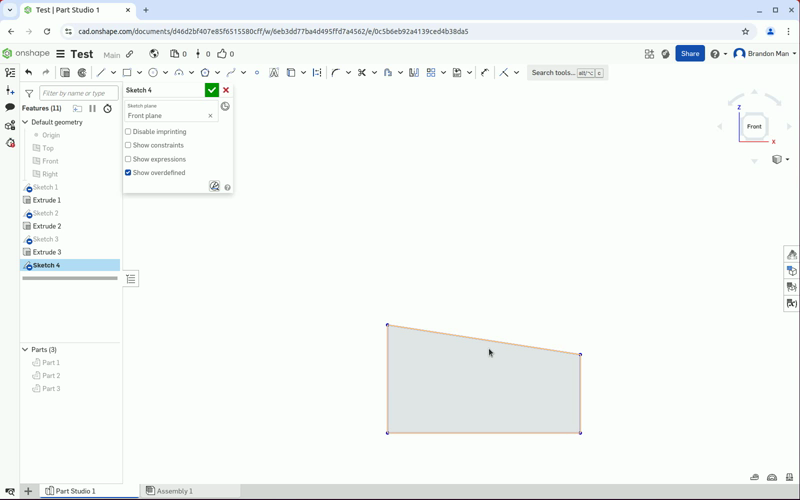
scroll(6)
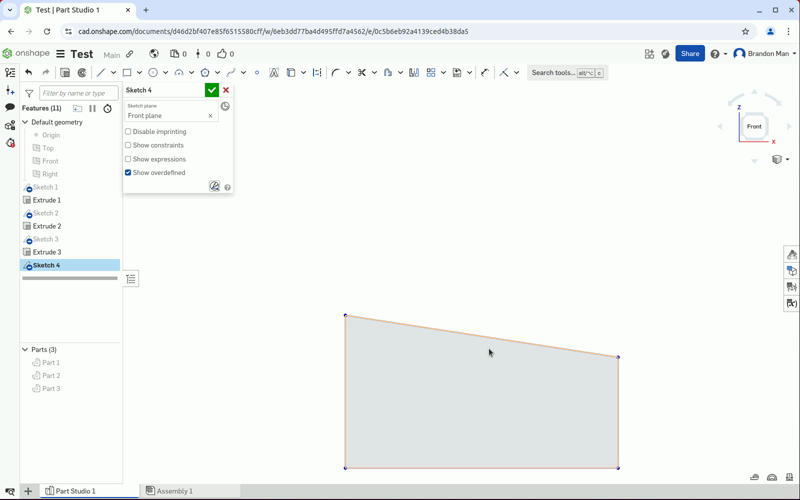
scroll(6)
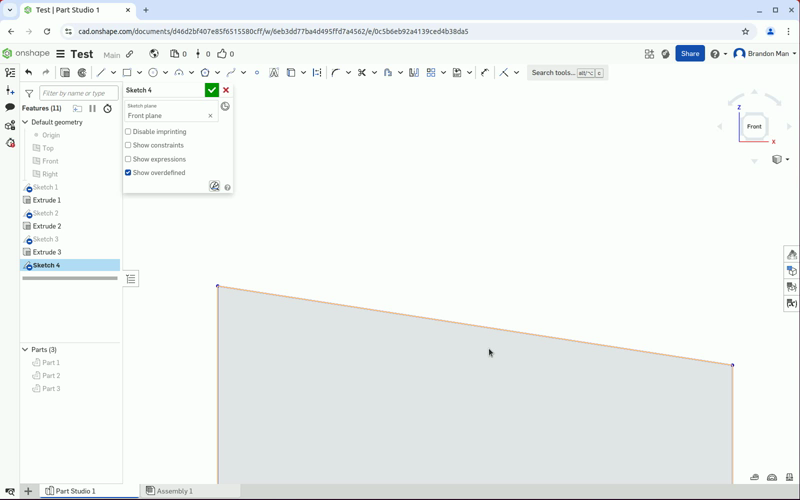
click(489, 348)
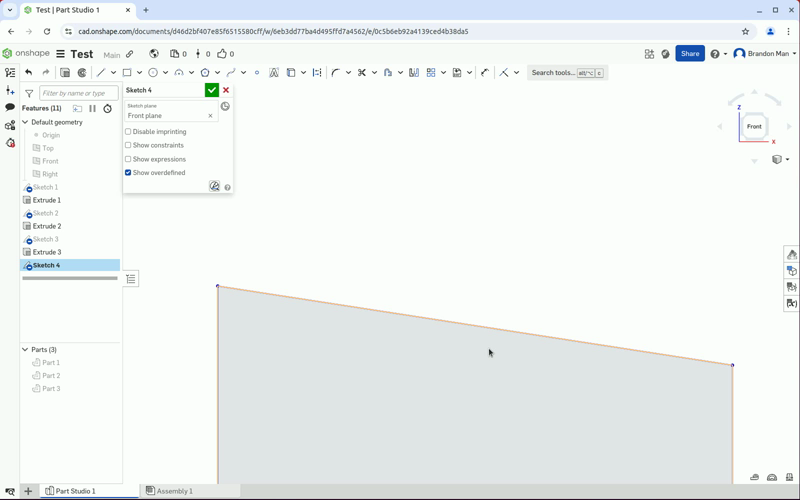
scroll(-6)
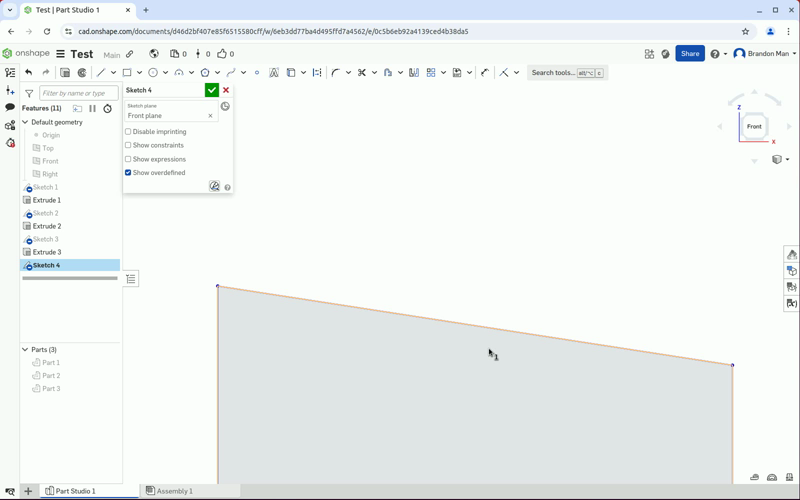
scroll(-6)
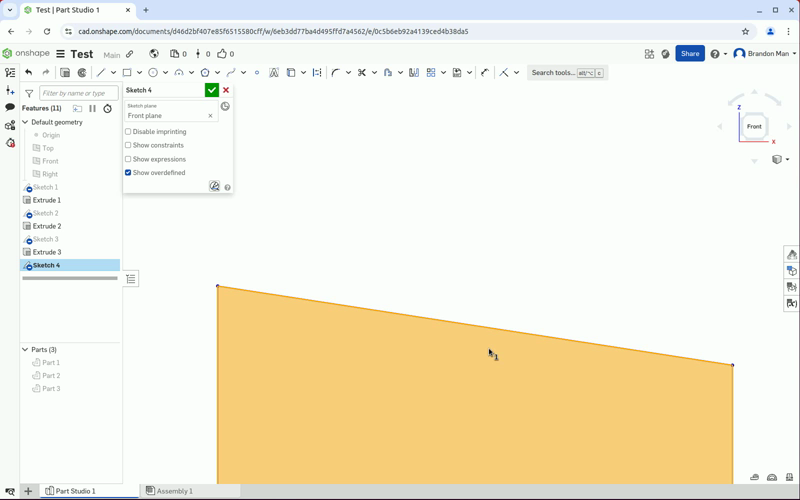
scroll(-6)
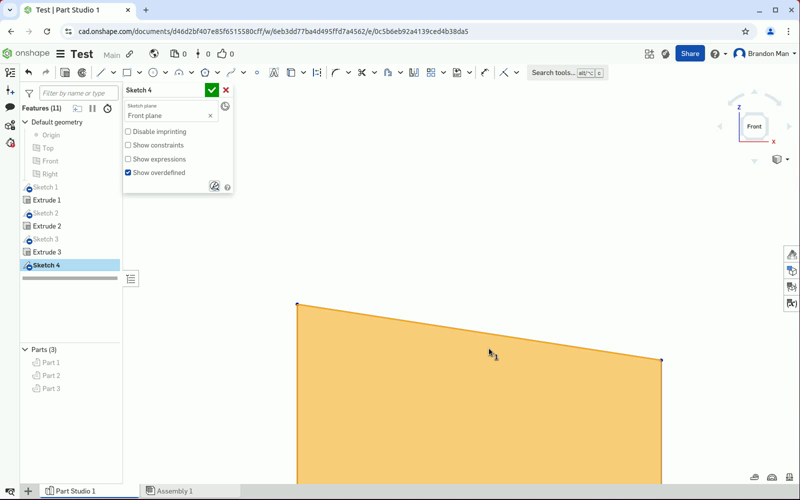
scroll(-6)
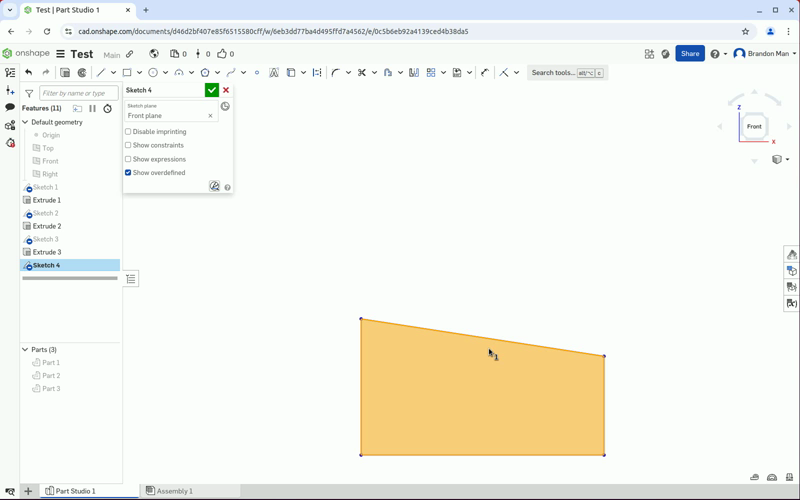
scroll(-6)
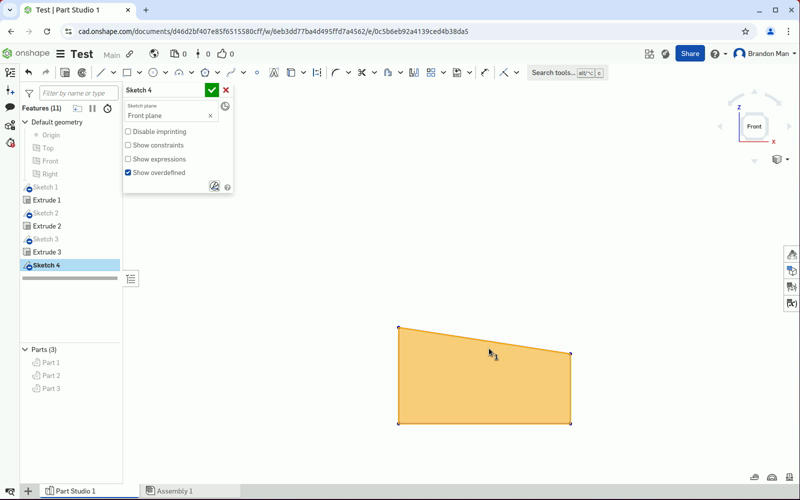
scroll(-6)
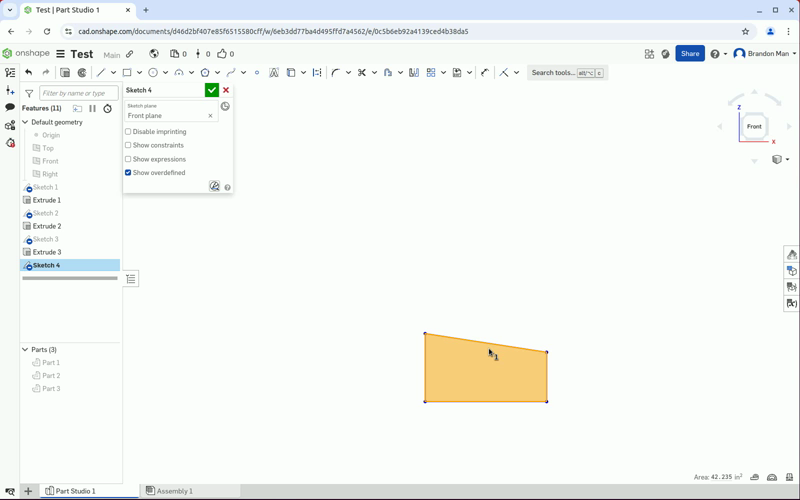
scroll(-6)
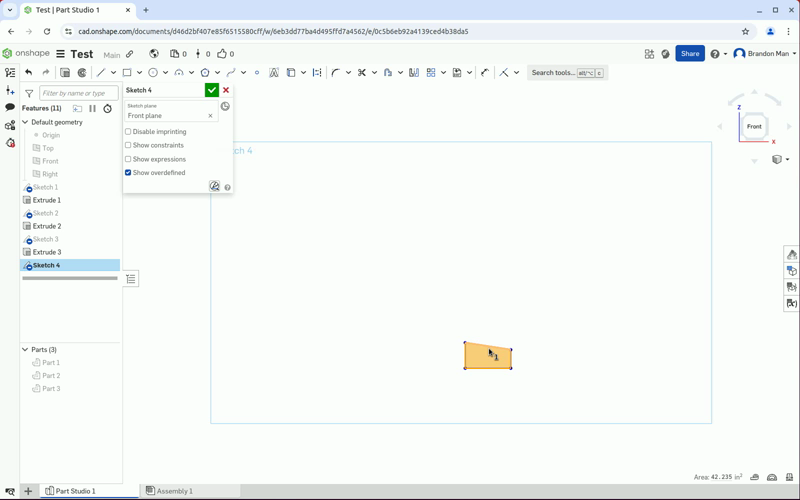
mouse_move(73, 352)
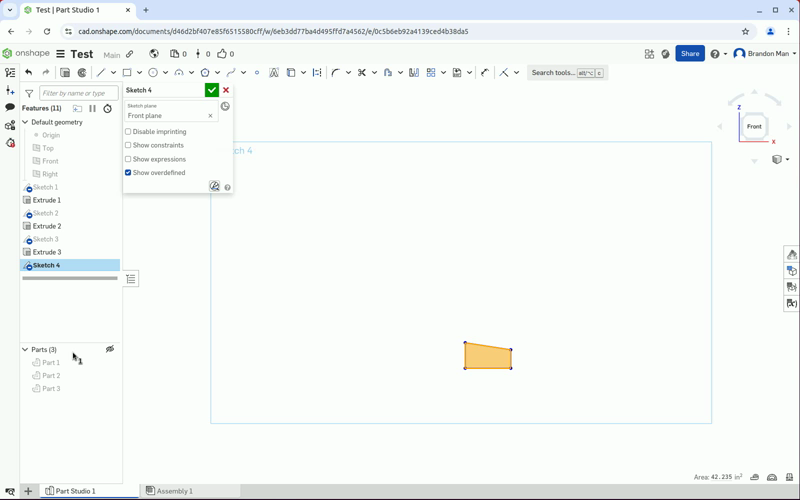
key(shift+y)
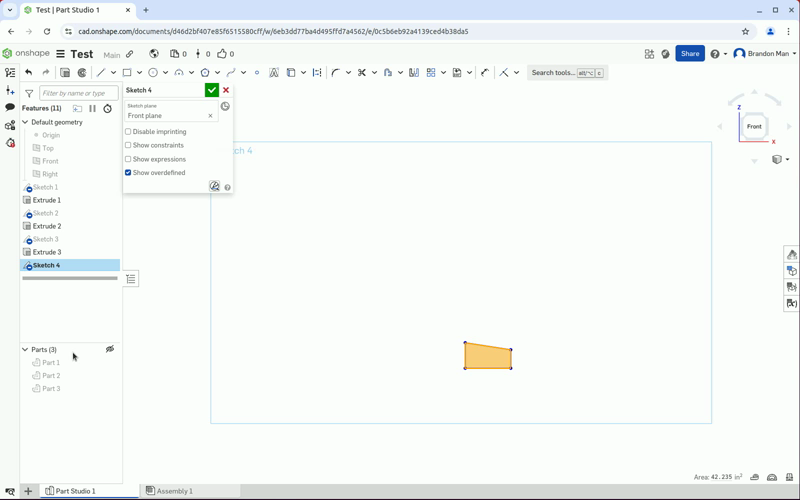
key(shift+e)
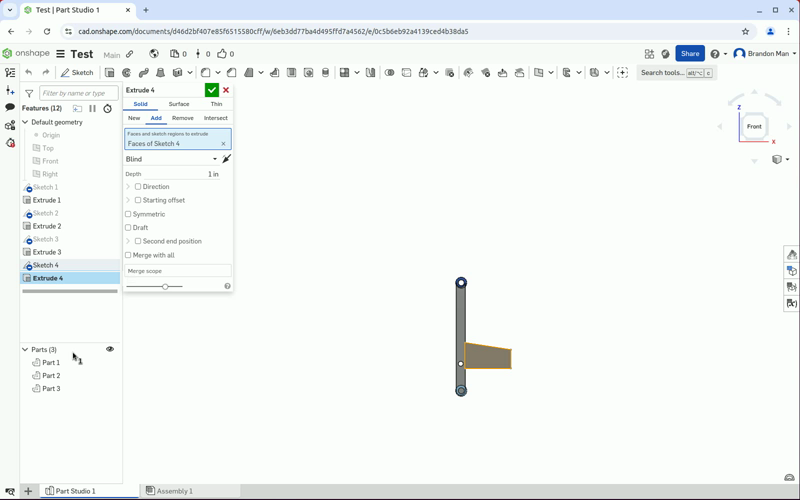
mouse_move(143, 106)
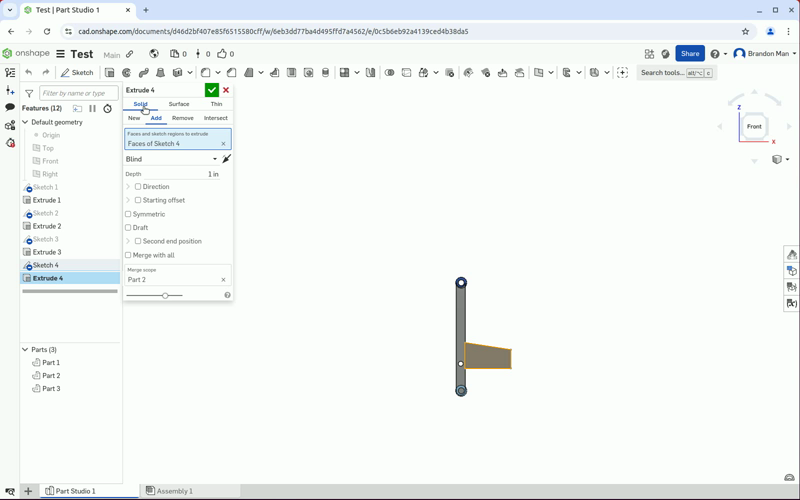
click(143, 106)
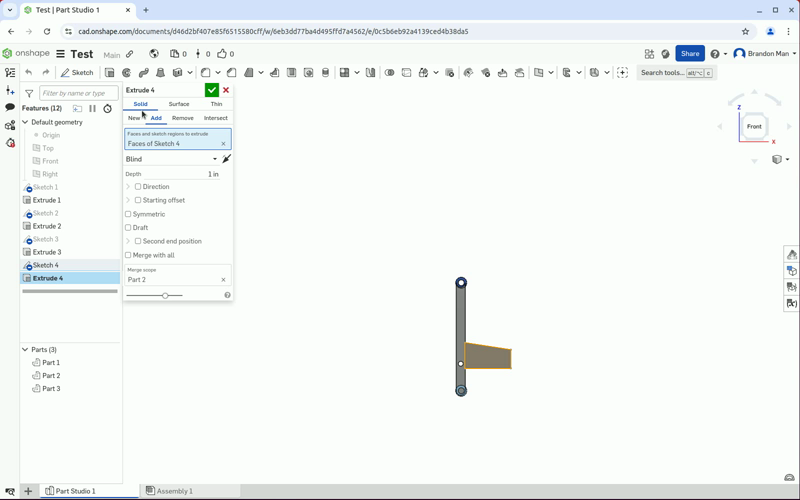
mouse_move(137, 120)
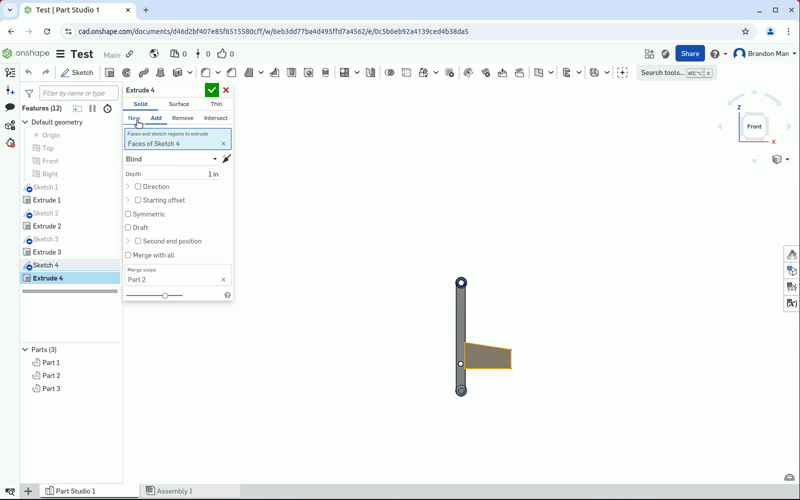
click(137, 120)
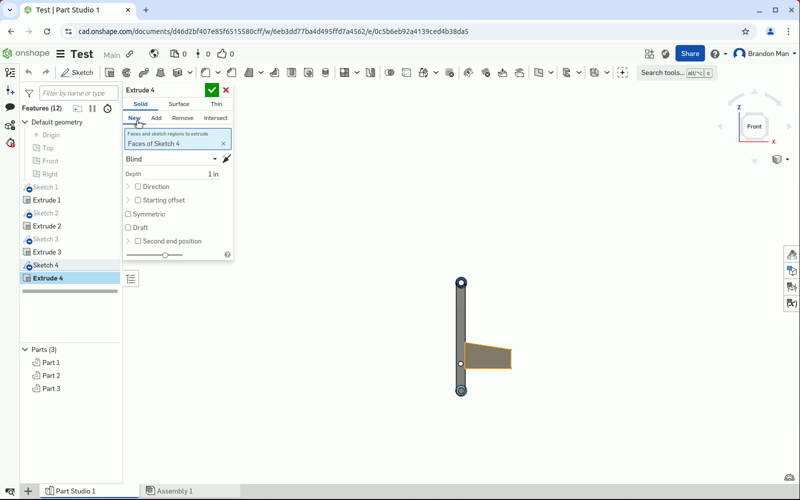
key(tab, 4)
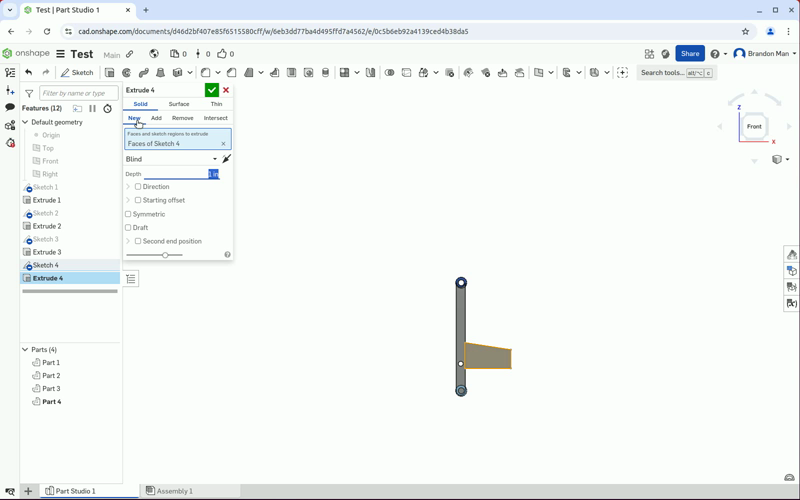
text(1.926)
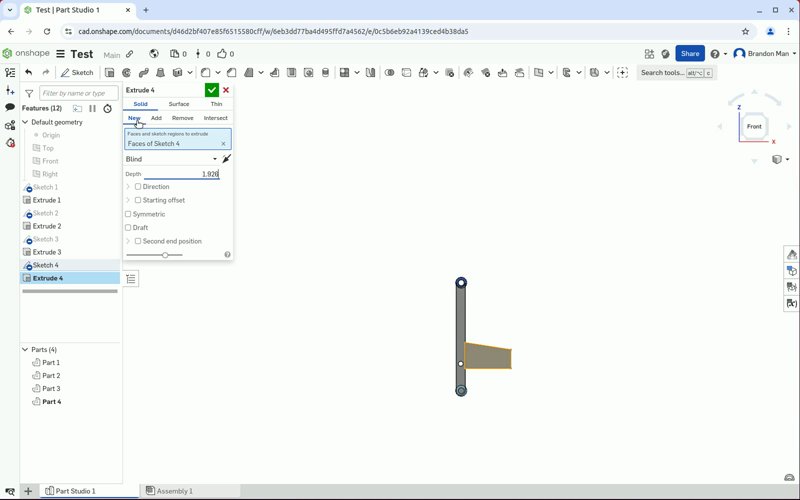
key(enter)
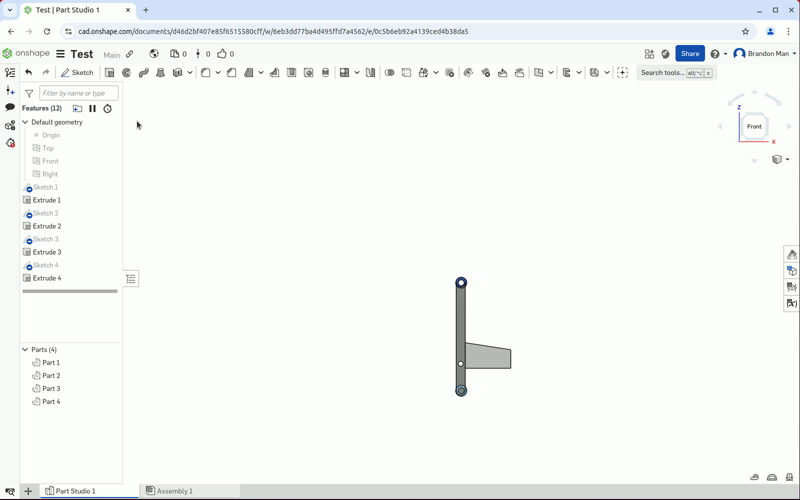
key(shift+h)
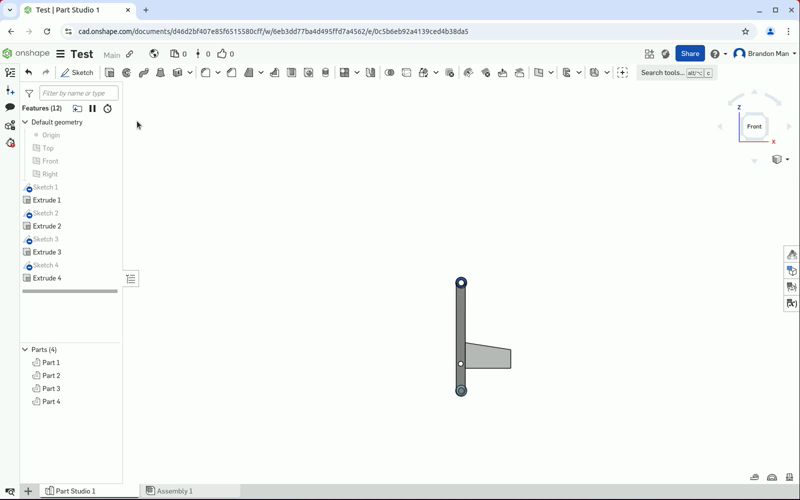
key(shift+h)
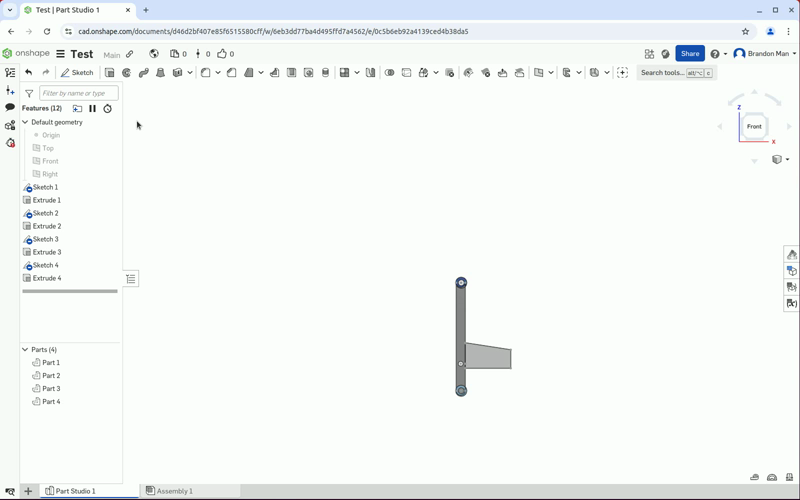
key(shift+7)
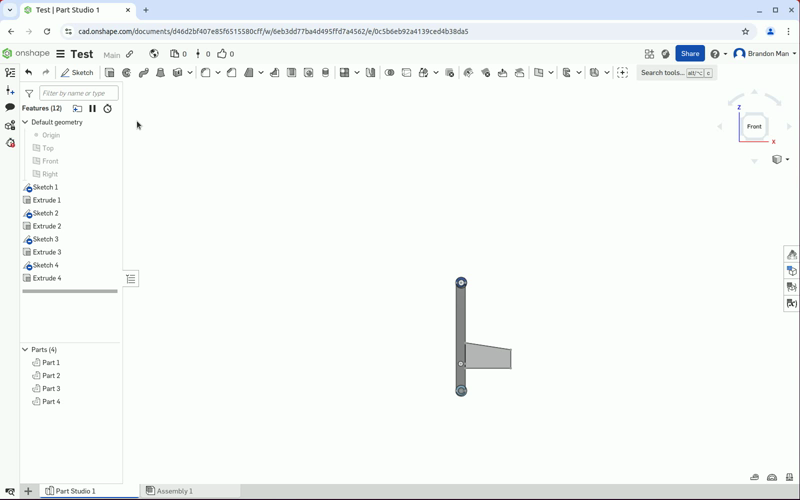
key(left, 2)
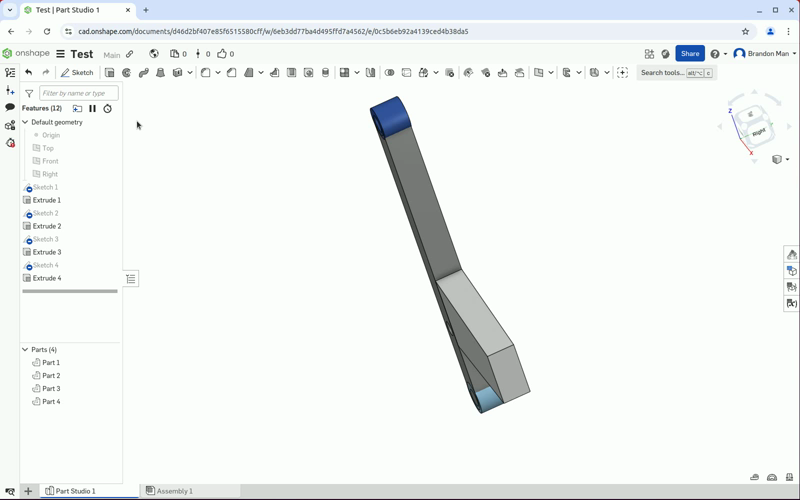
key(down, 2)
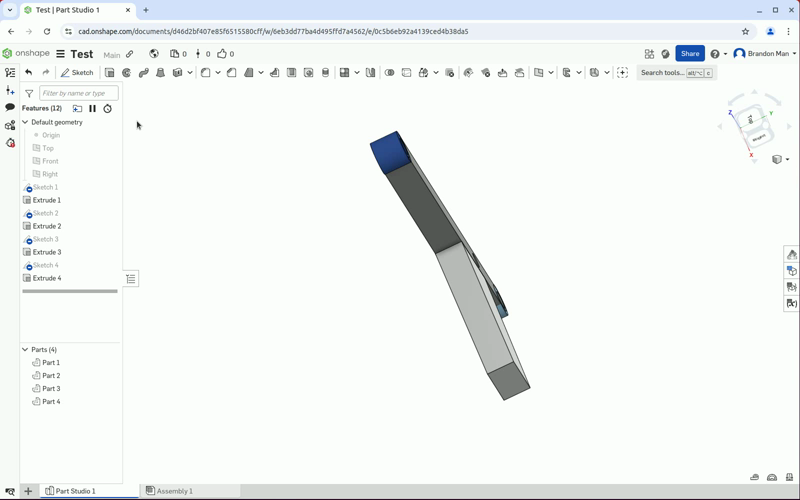
key(up, 2)
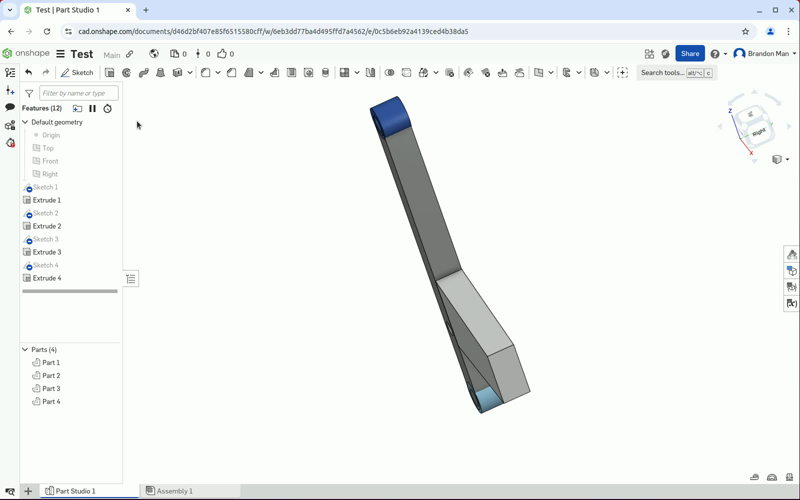
key(right, 2)
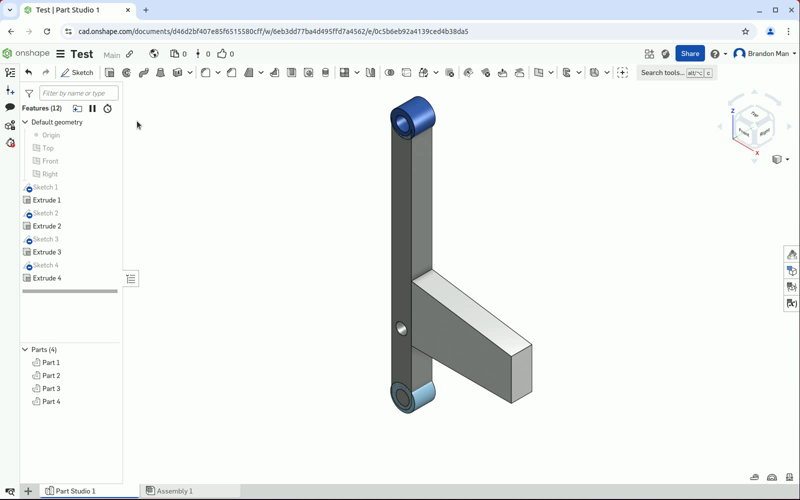
mouse_move(73, 189)
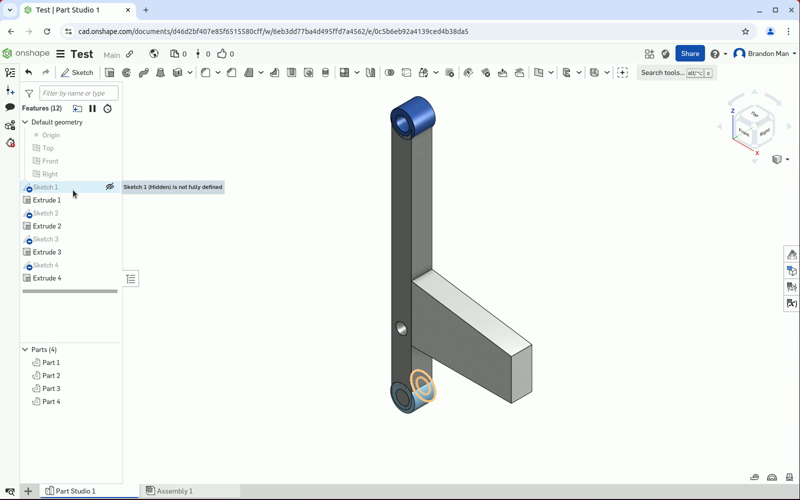
click(73, 189)